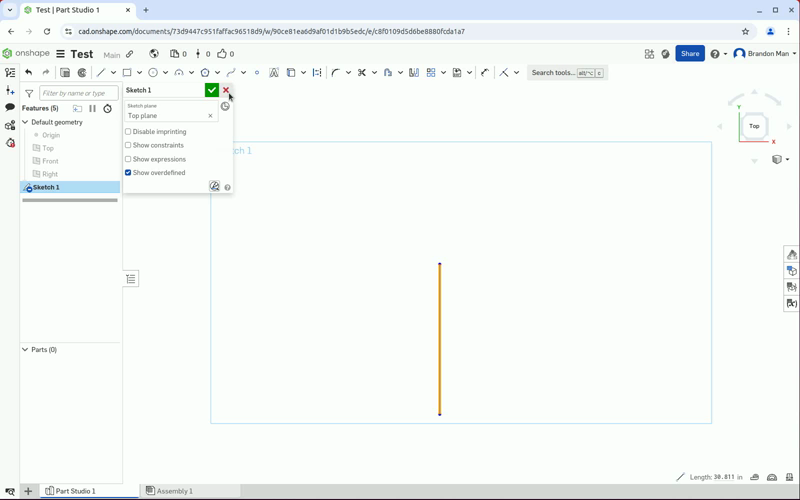
key(shift+h)
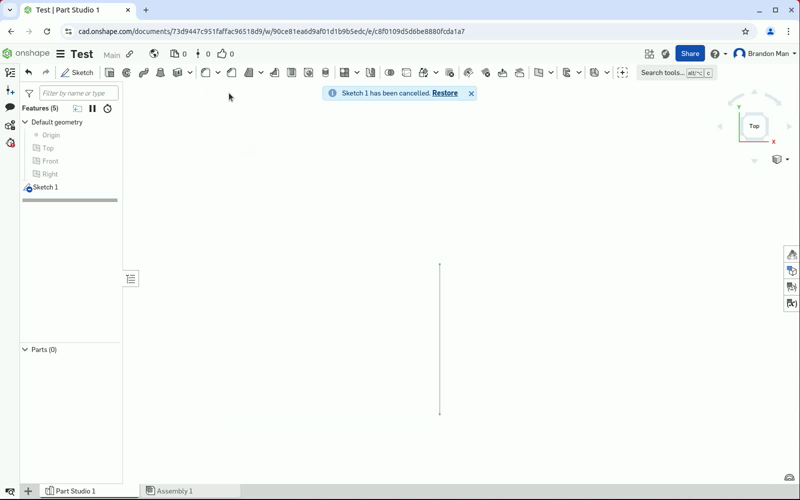
key(shift+s)
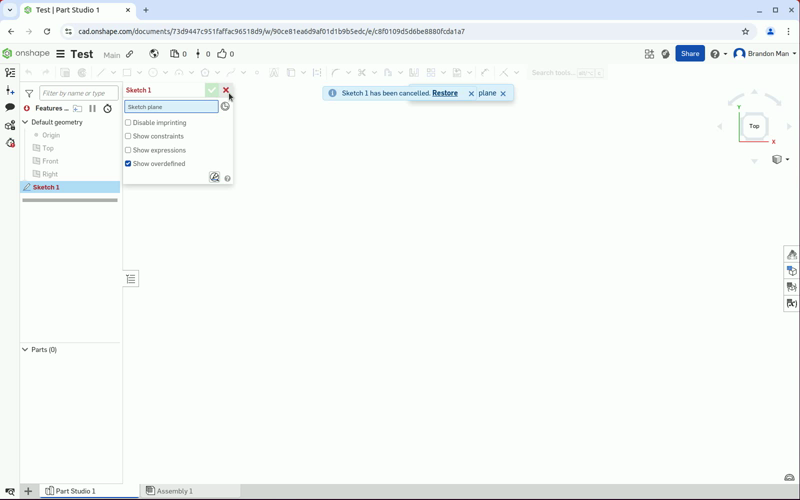
mouse_move(73, 150)
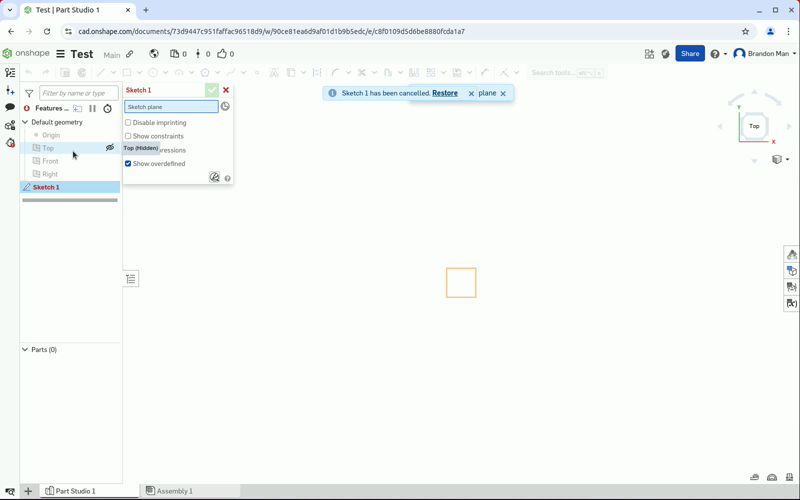
click(73, 150)
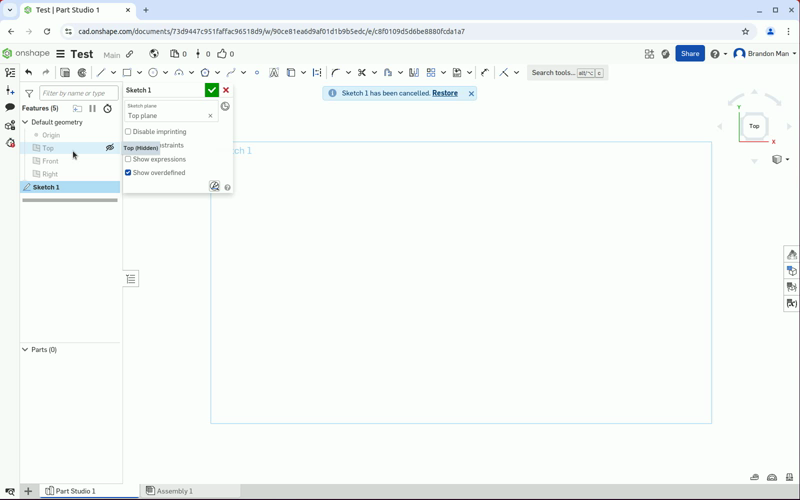
mouse_move(73, 352)
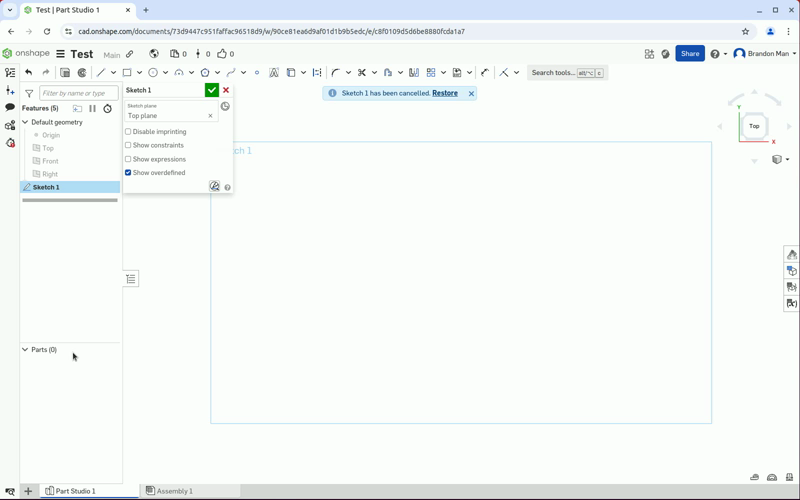
key(y)
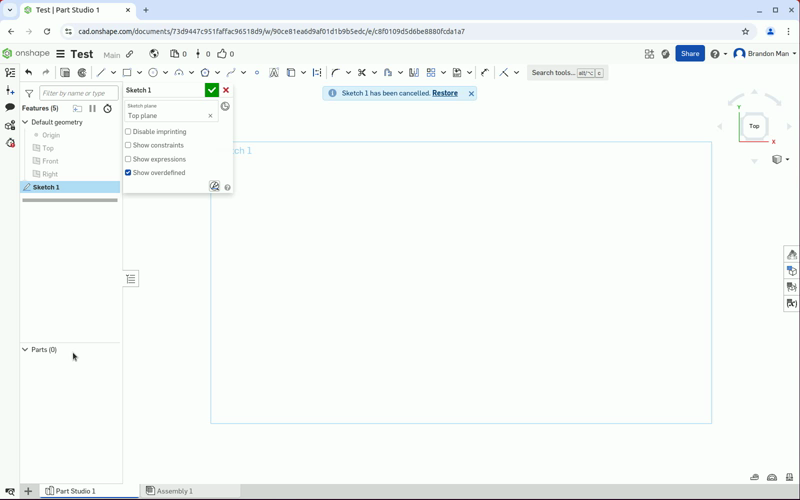
key(l)
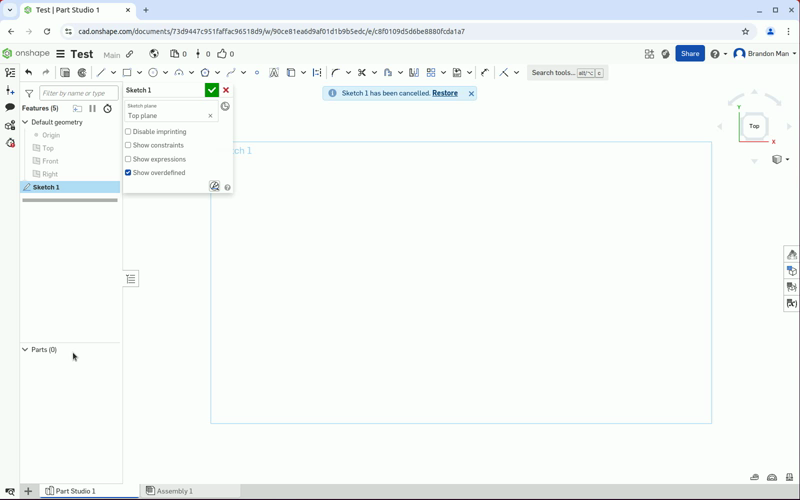
key_down(shift)
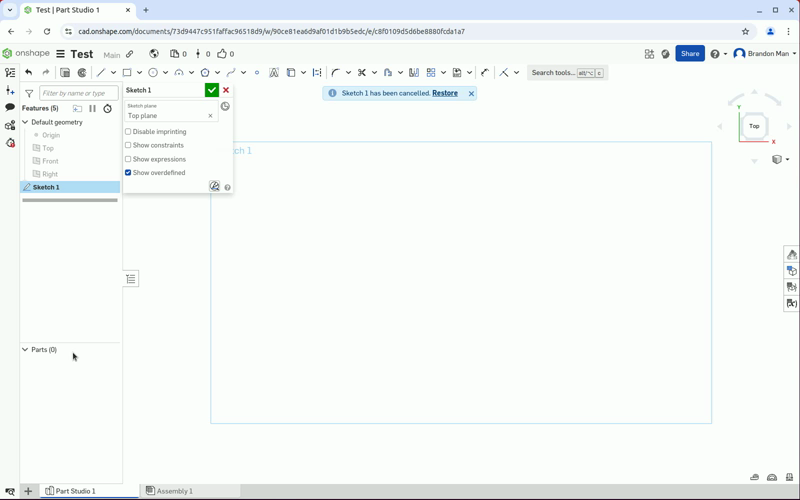
mouse_move(412, 268)
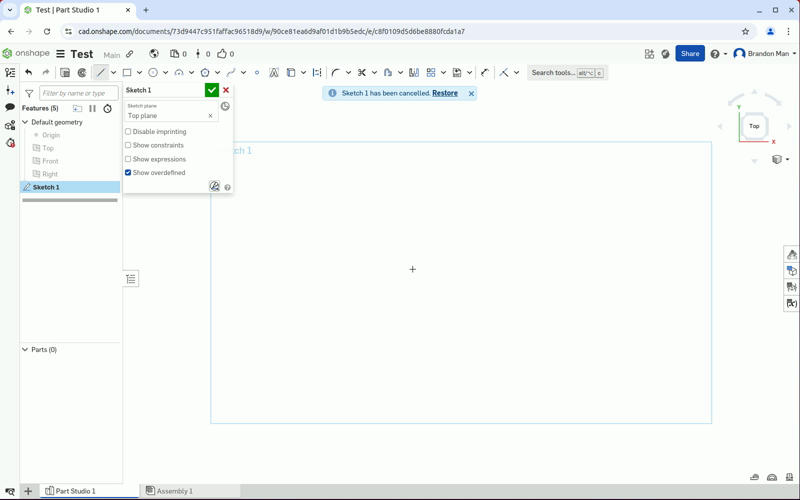
click(412, 268)
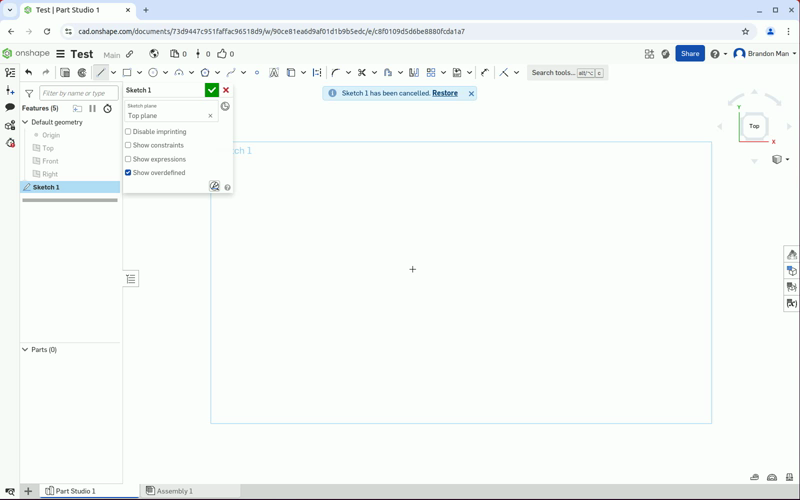
key_up(shift)
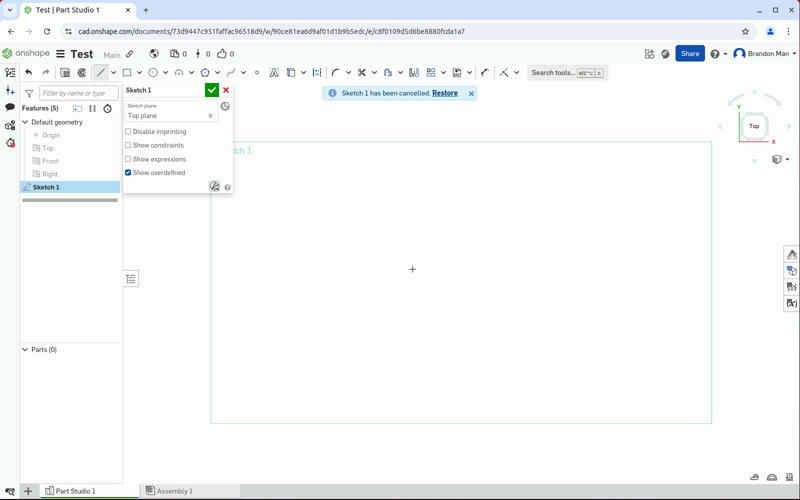
key_down(shift)
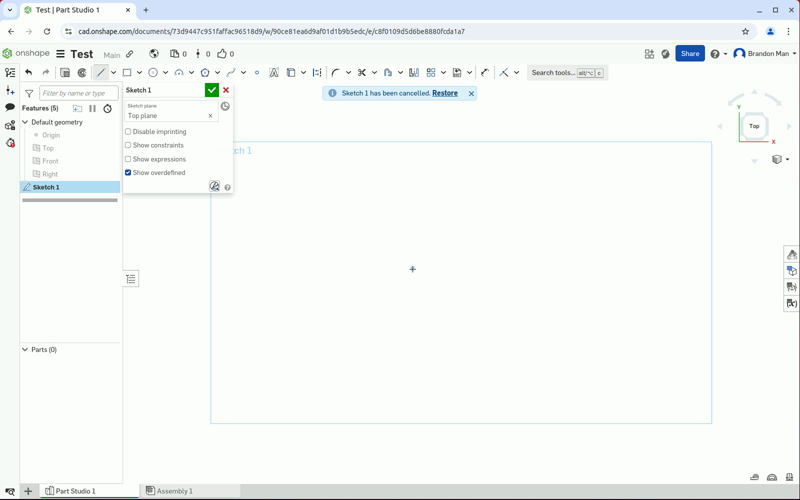
mouse_move(442, 268)
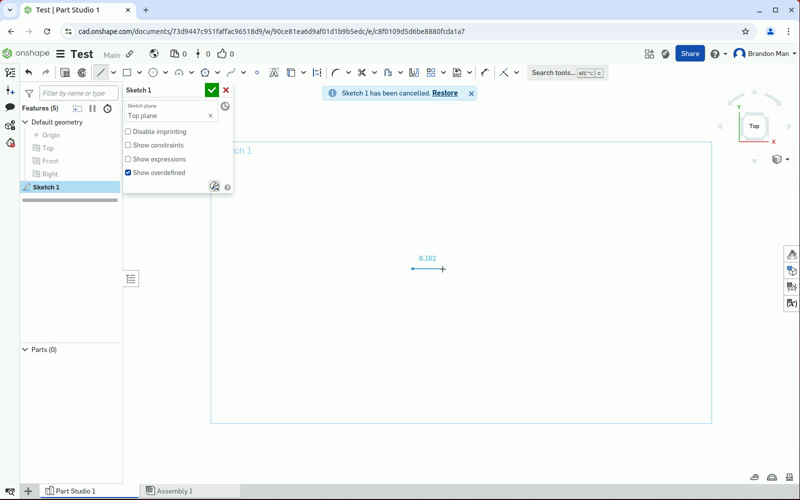
mouse_move(424, 268)
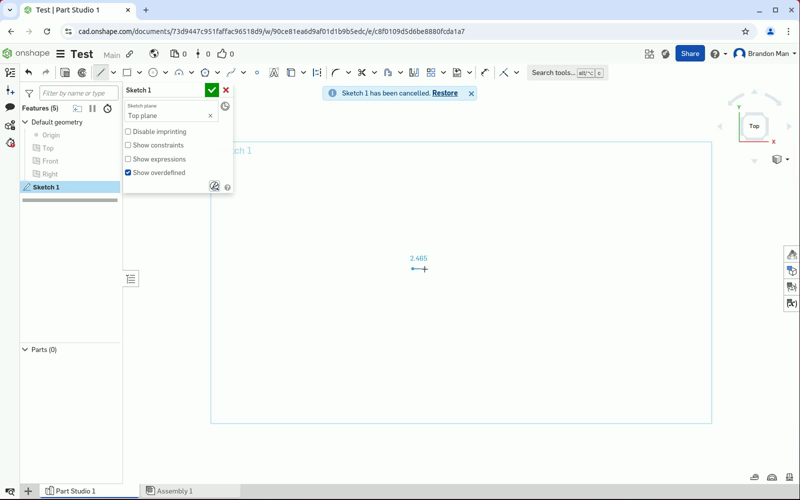
click(424, 268)
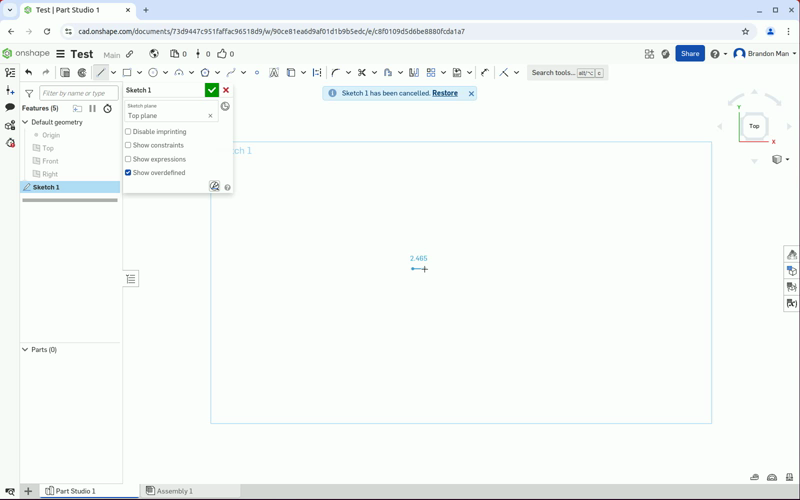
key_up(shift)
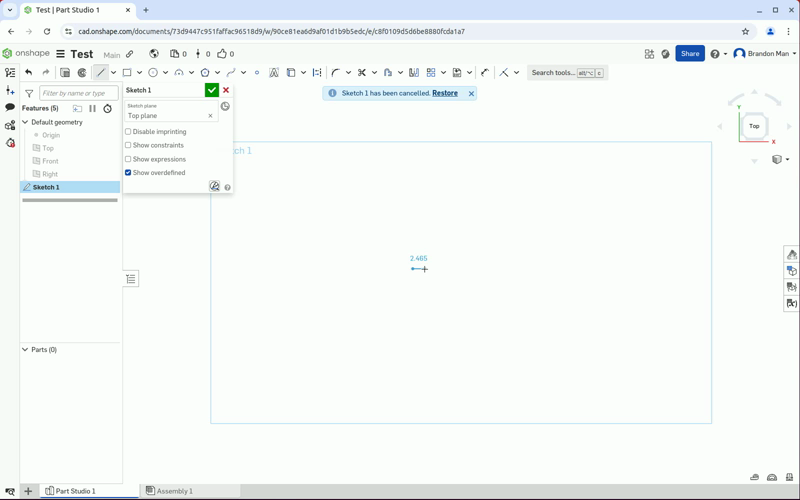
key_down(shift)
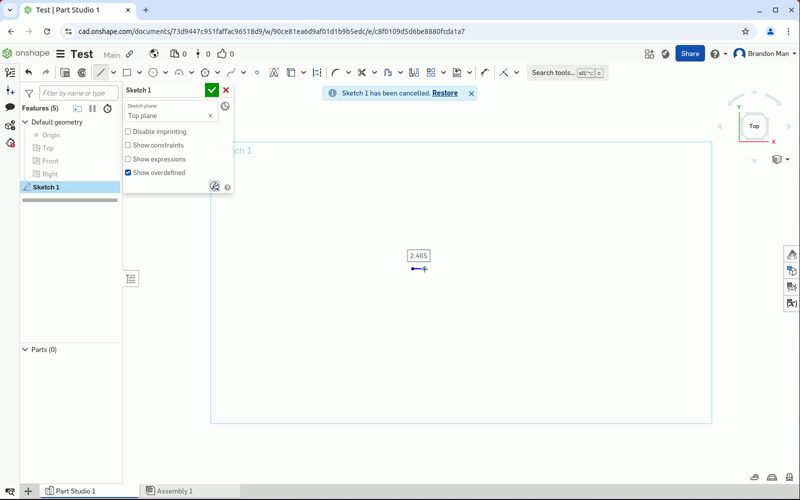
mouse_move(454, 268)
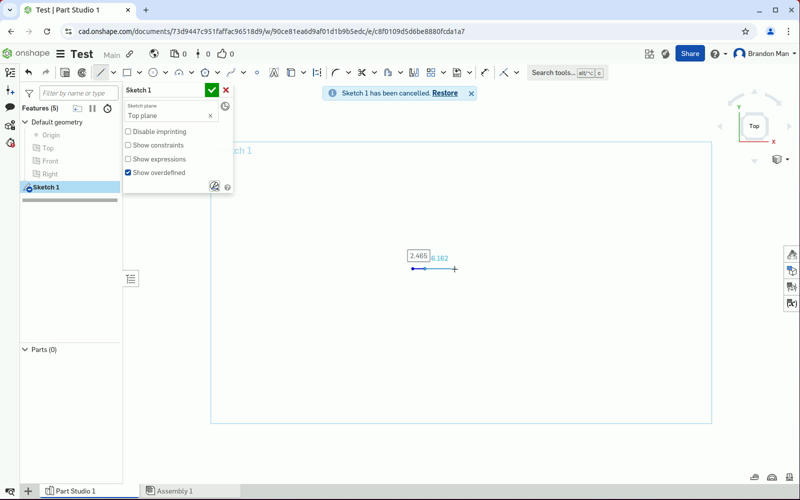
mouse_move(424, 231)
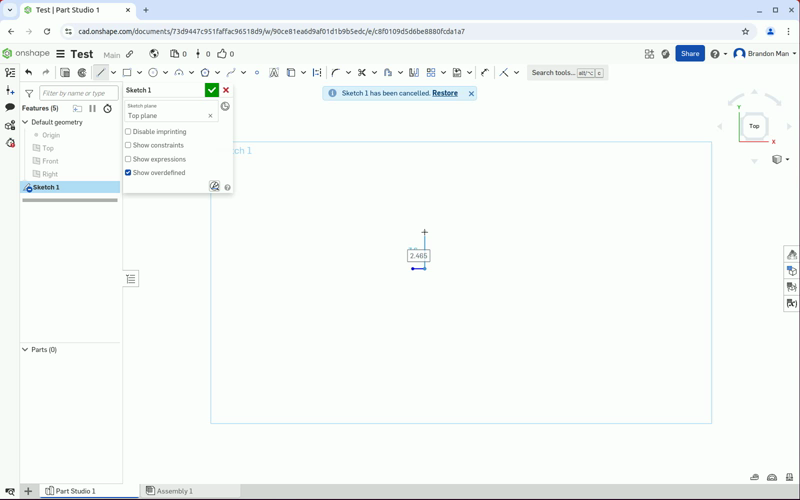
click(424, 231)
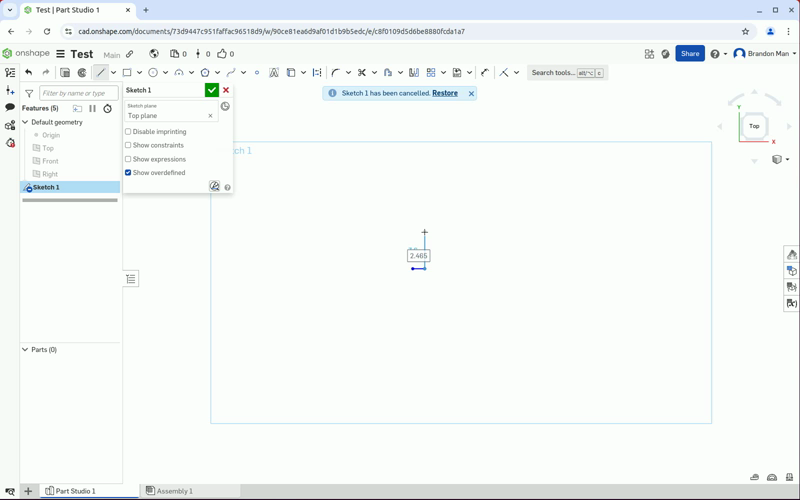
key_up(shift)
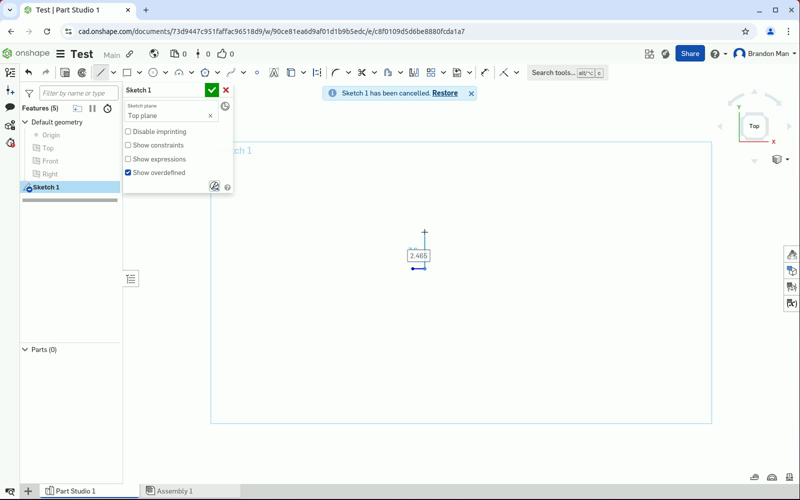
key_down(shift)
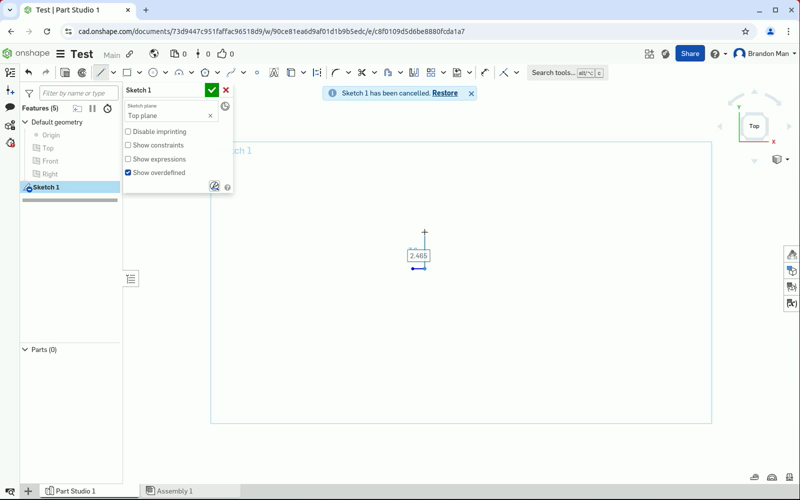
mouse_move(454, 231)
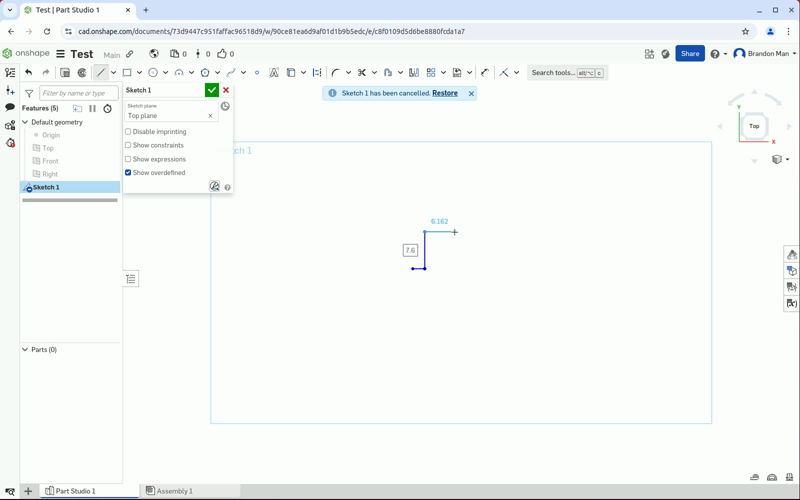
mouse_move(412, 231)
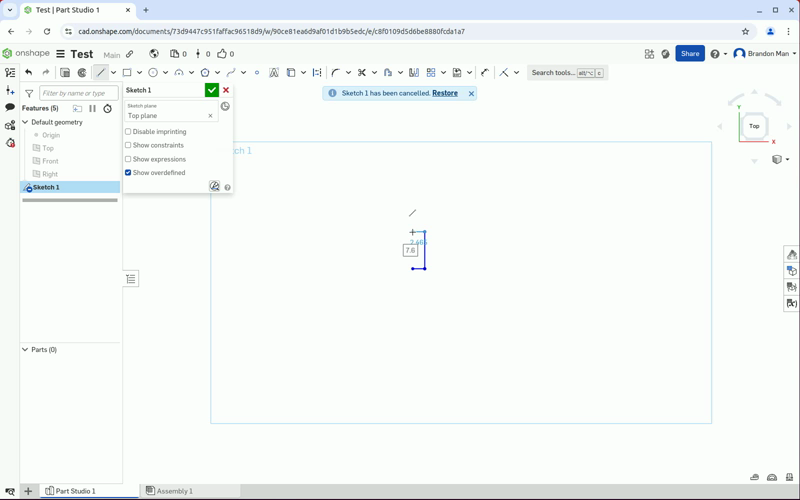
click(412, 231)
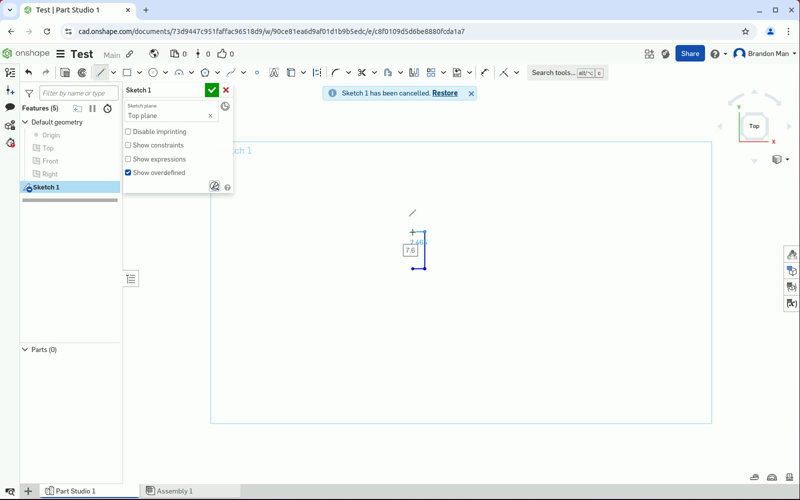
key_up(shift)
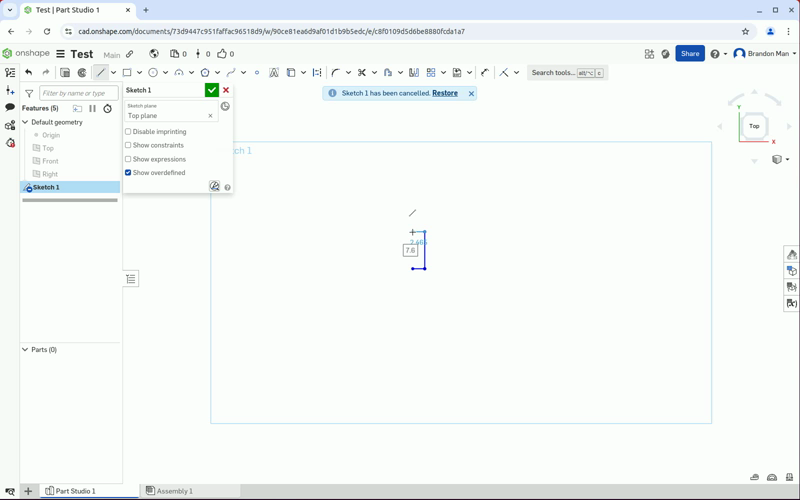
mouse_move(442, 231)
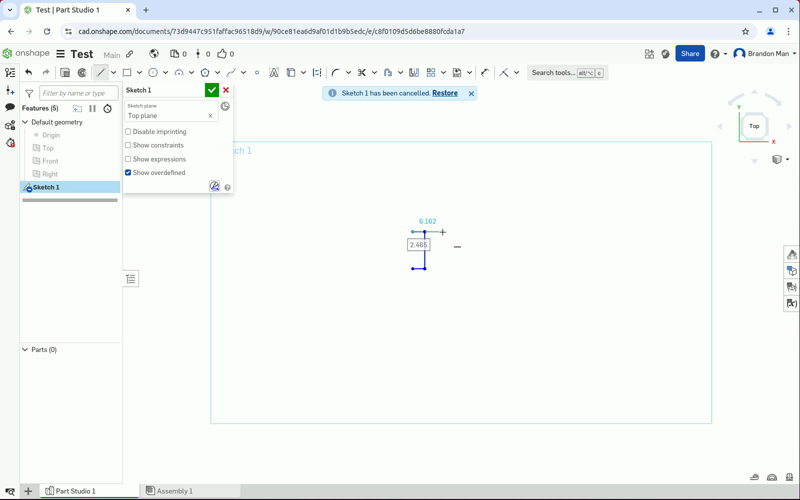
key_down(shift)
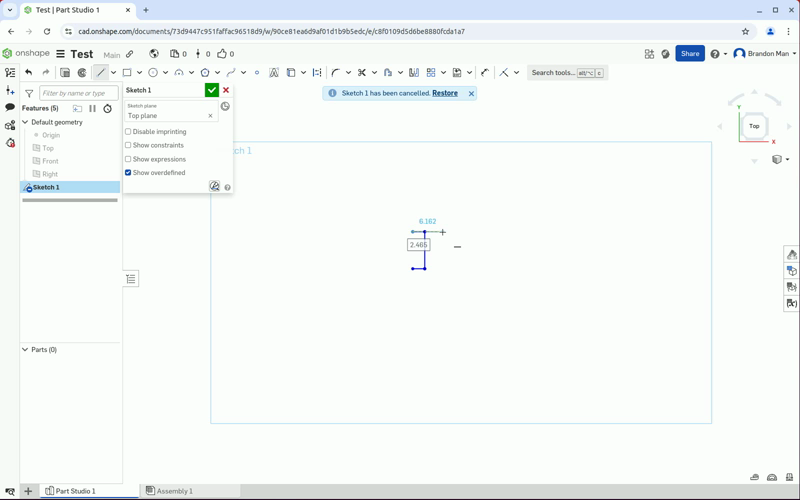
mouse_move(412, 268)
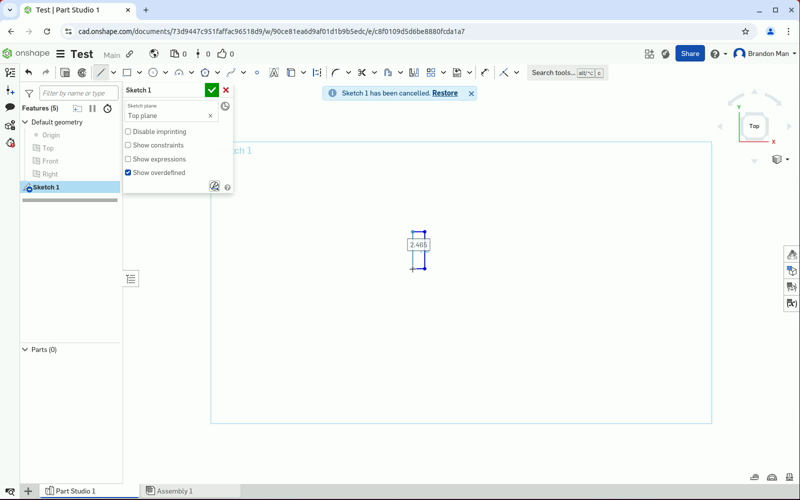
key_up(shift)
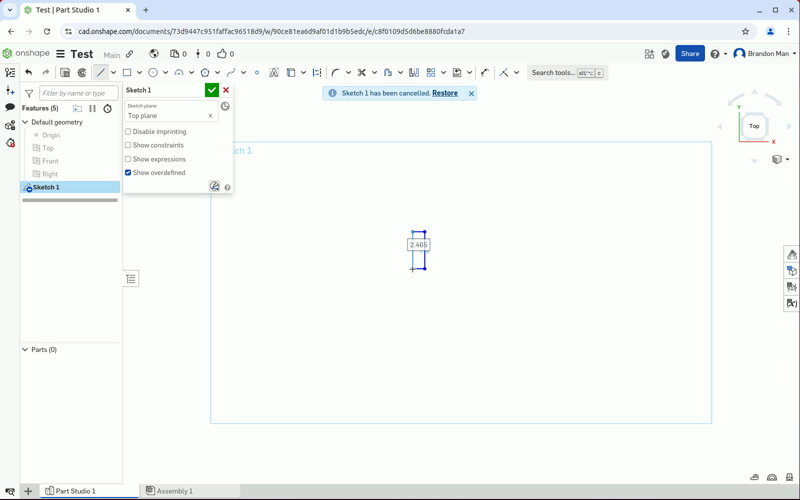
click(412, 268)
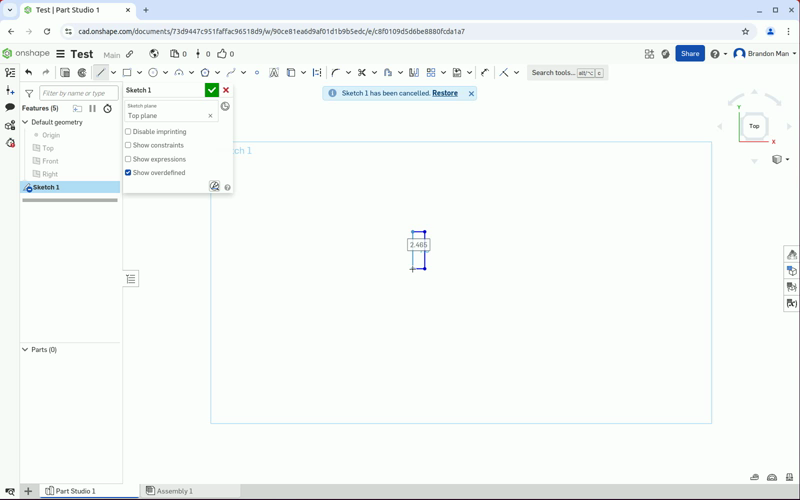
key(esc)
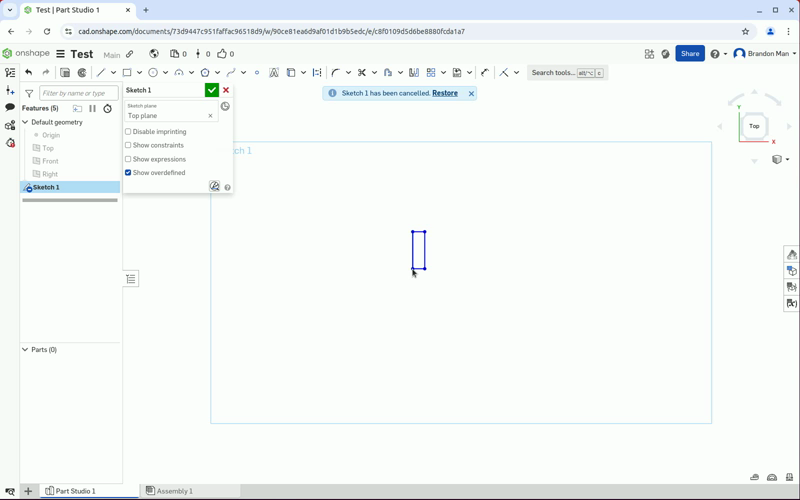
mouse_move(421, 257)
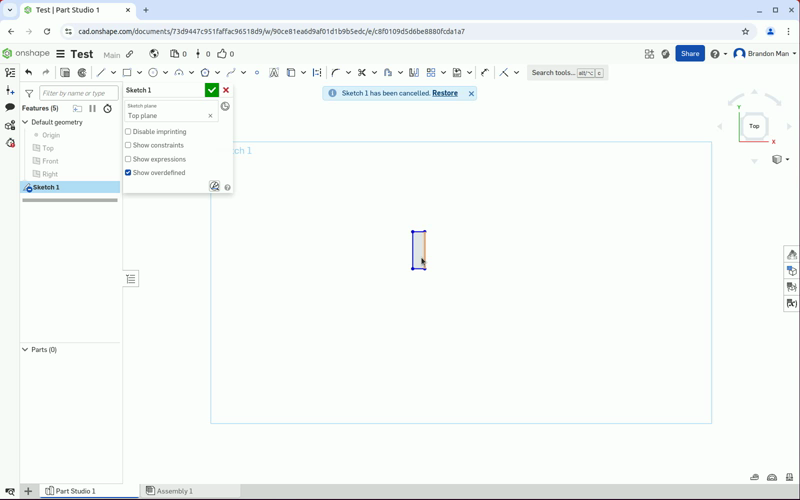
scroll(6)
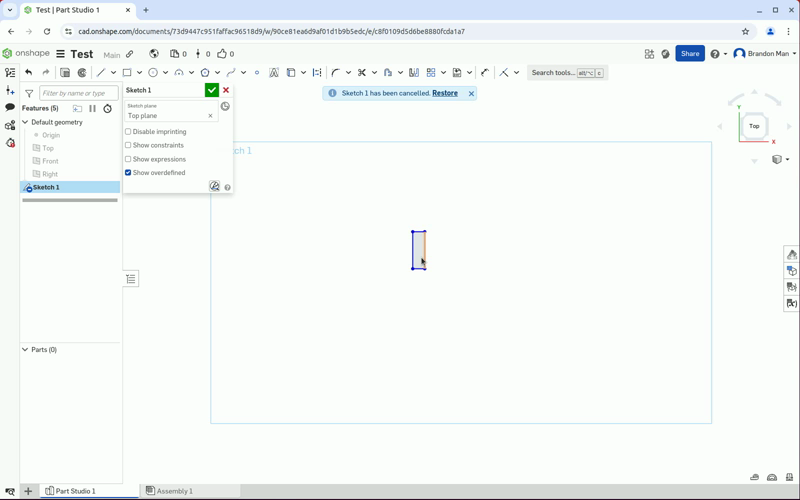
scroll(6)
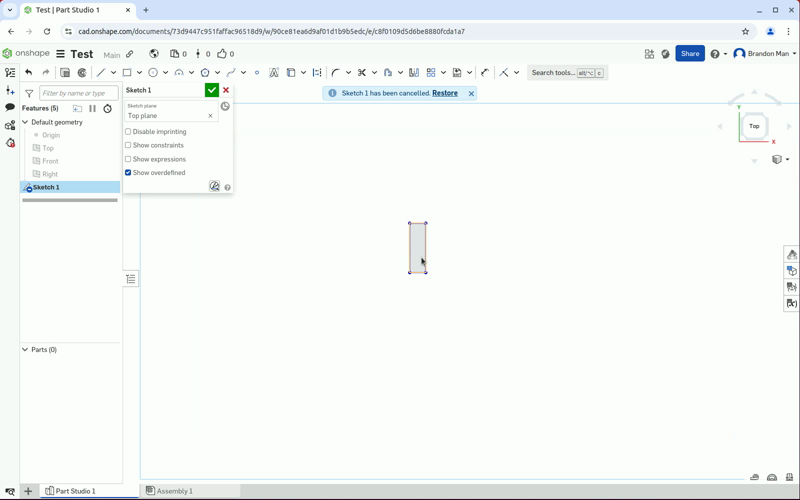
scroll(6)
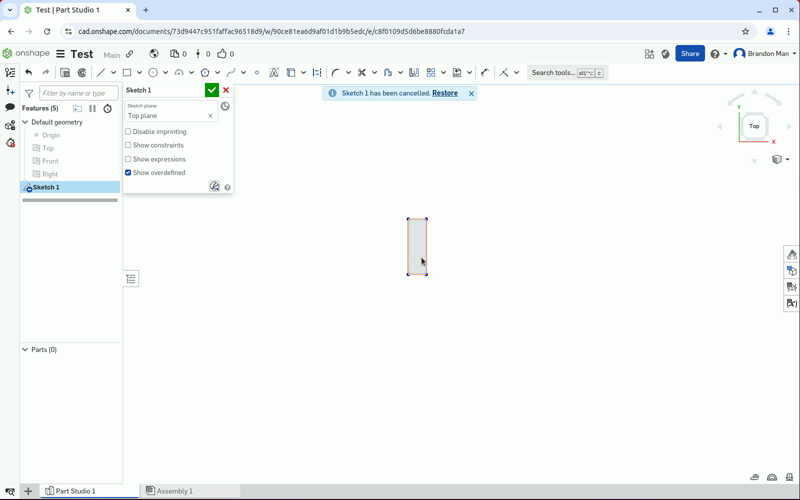
scroll(6)
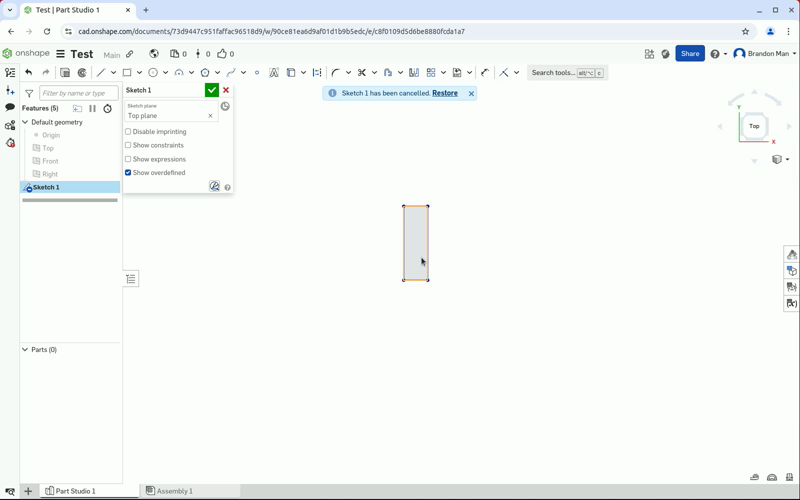
scroll(6)
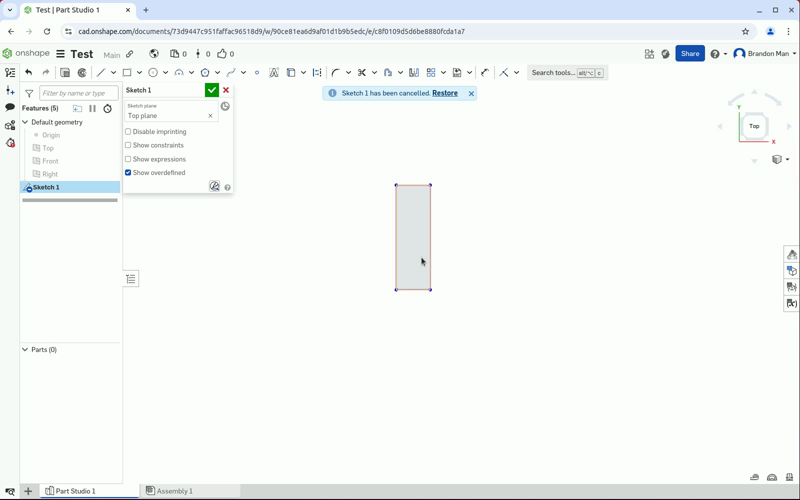
scroll(6)
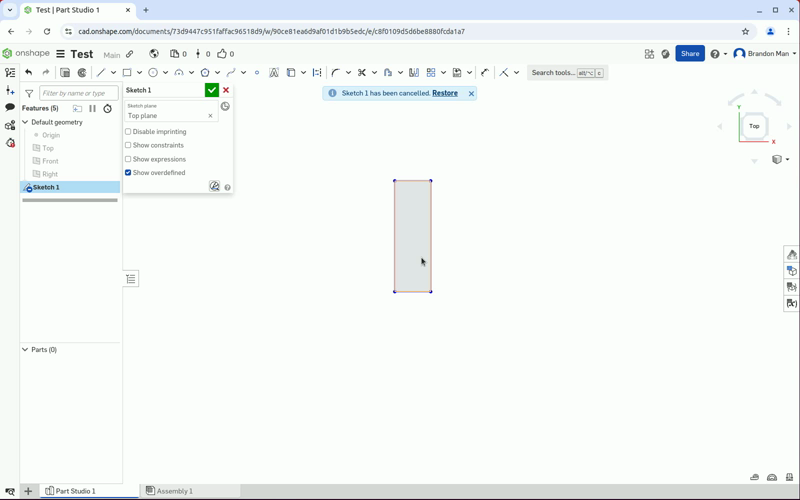
scroll(6)
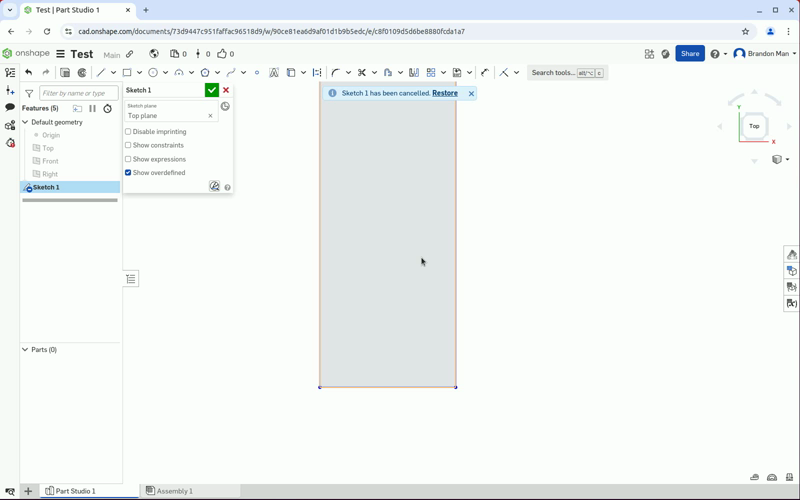
click(421, 257)
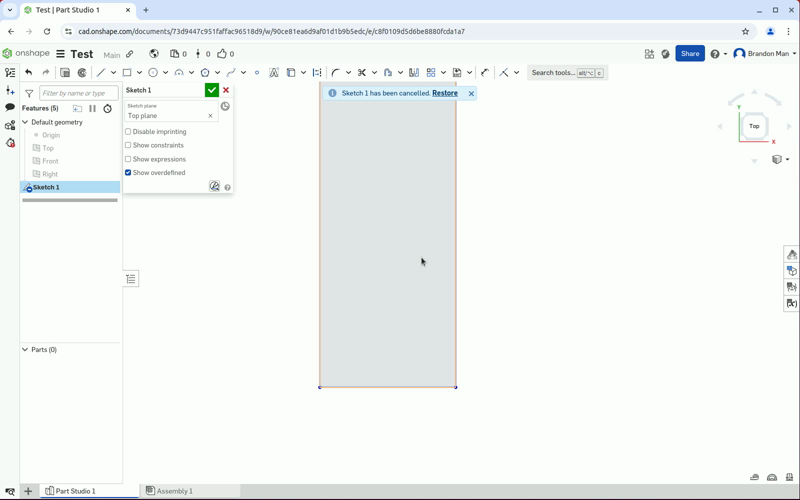
scroll(-6)
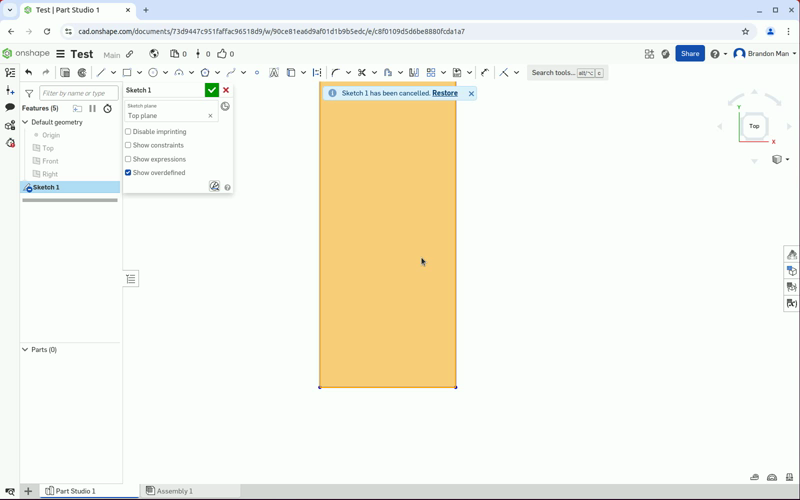
scroll(-6)
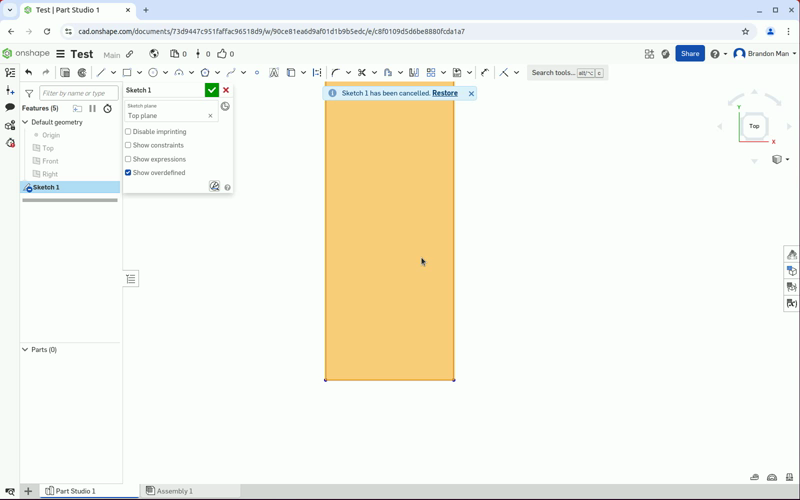
scroll(-6)
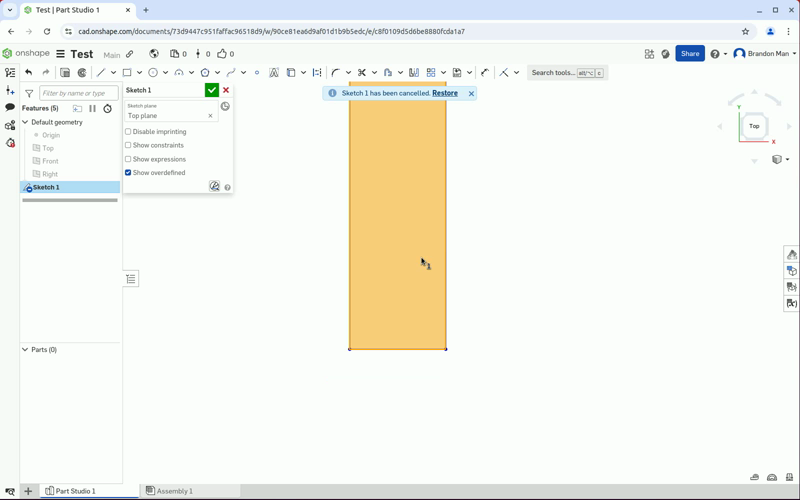
scroll(-6)
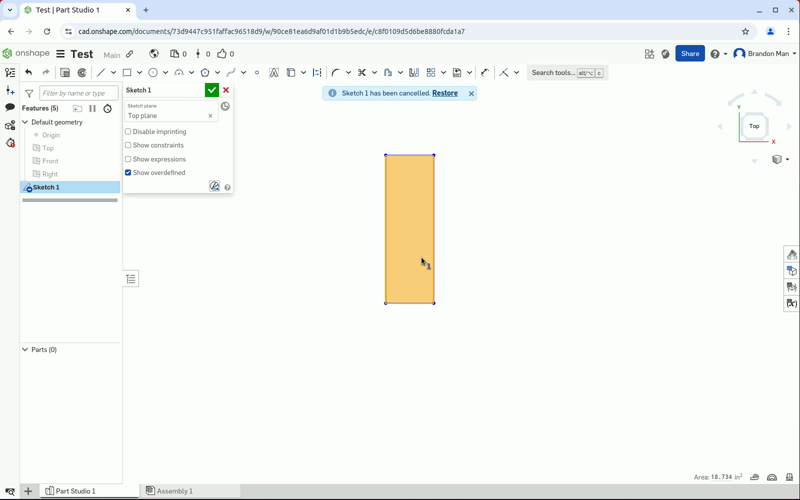
scroll(-6)
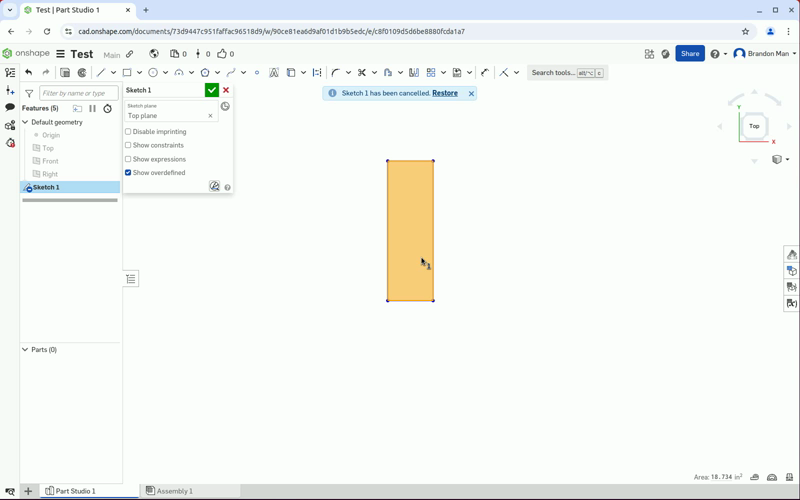
scroll(-6)
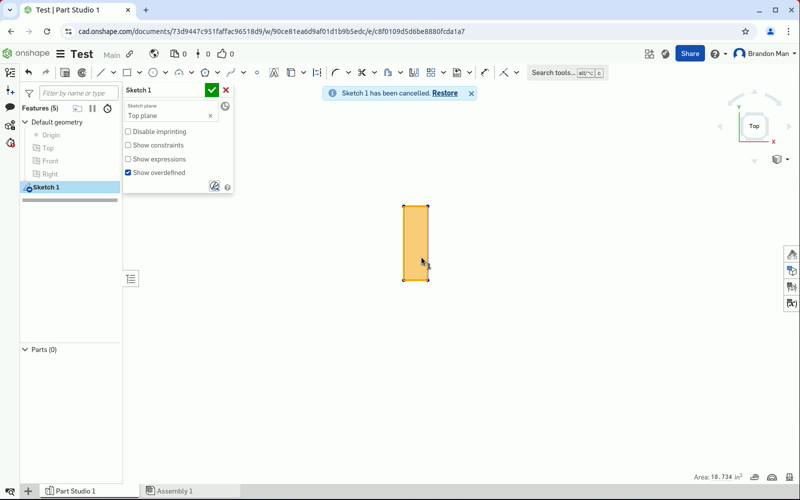
scroll(-6)
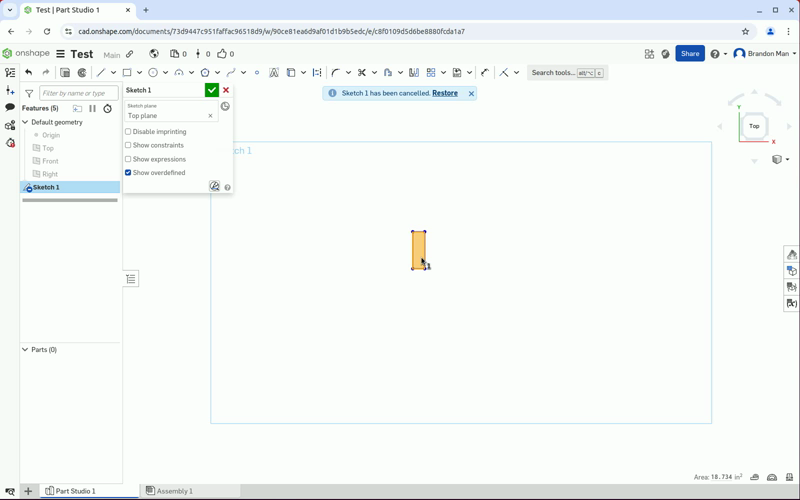
mouse_move(73, 352)
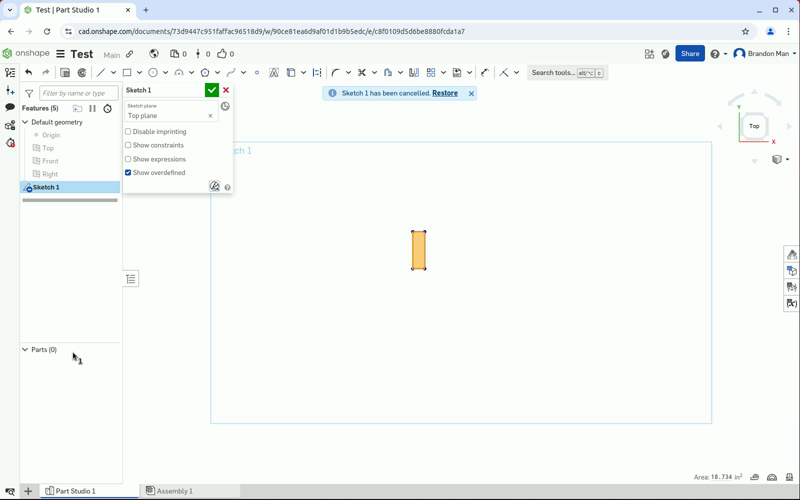
key(shift+y)
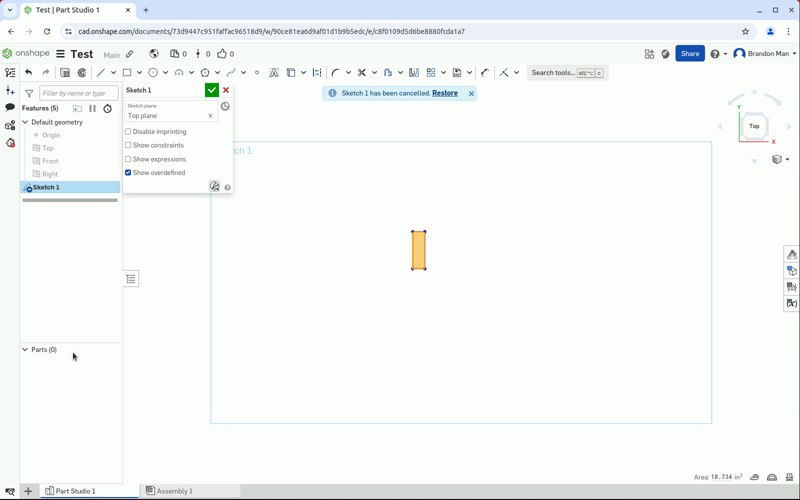
key(shift+e)
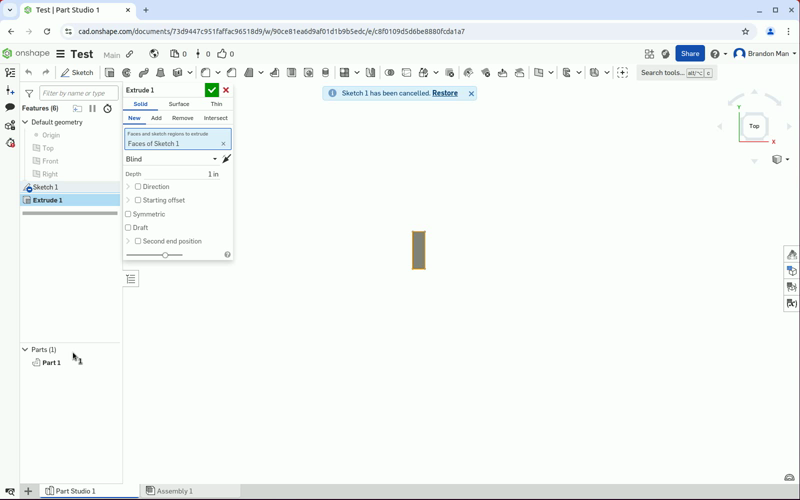
mouse_move(143, 106)
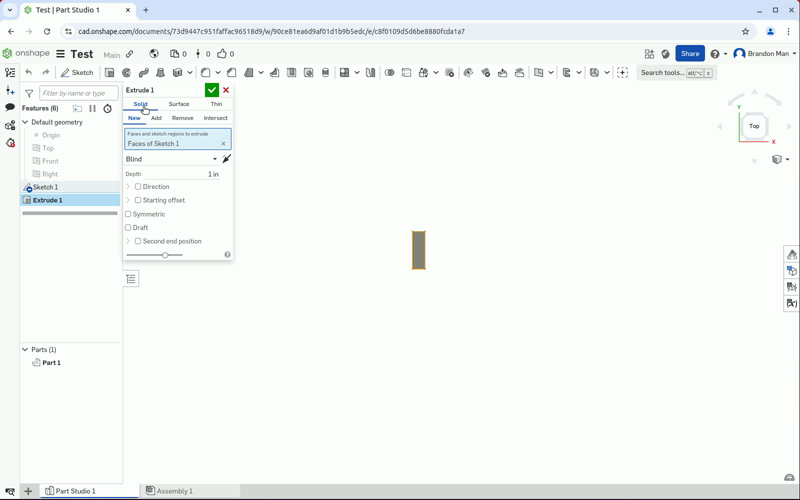
click(143, 106)
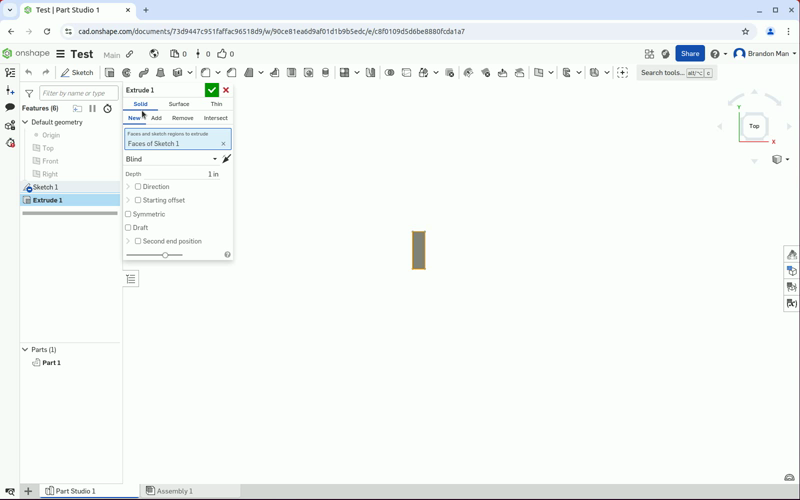
mouse_move(137, 120)
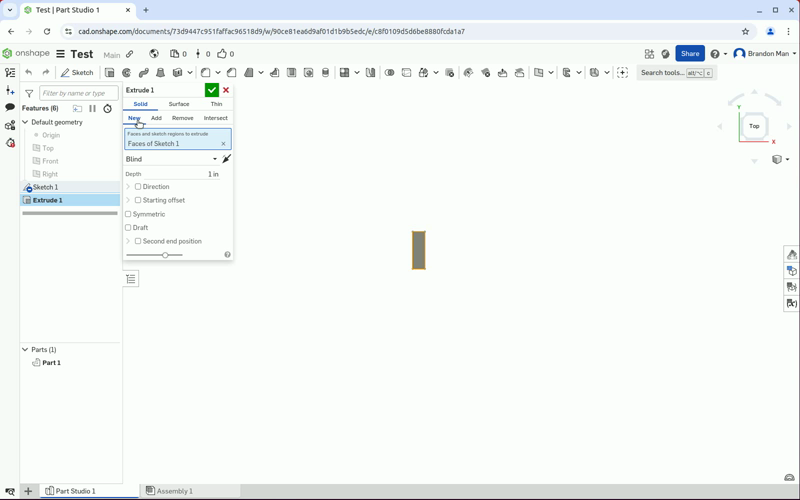
click(137, 120)
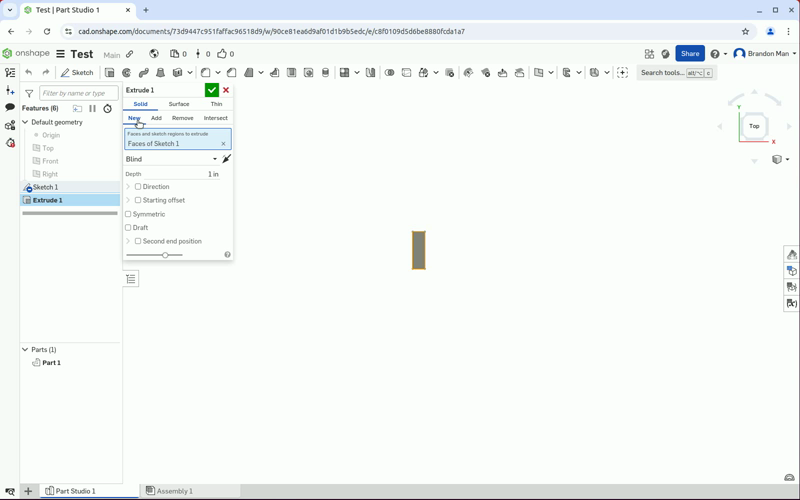
key(tab, 4)
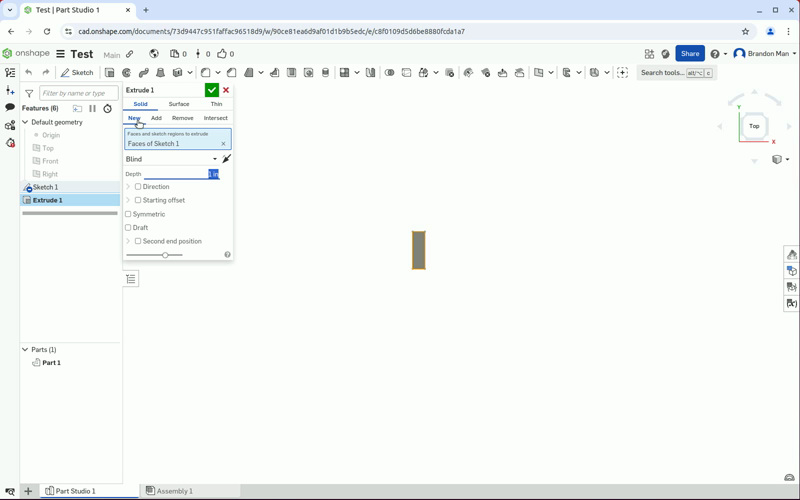
text(-2.407)
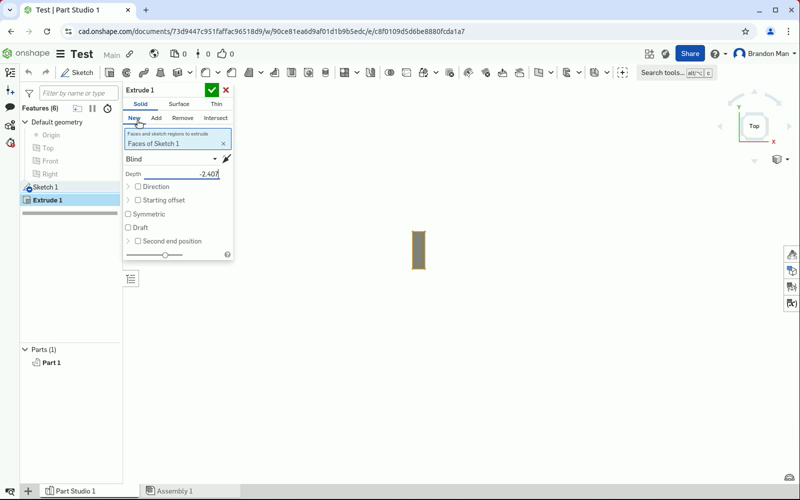
key(enter)
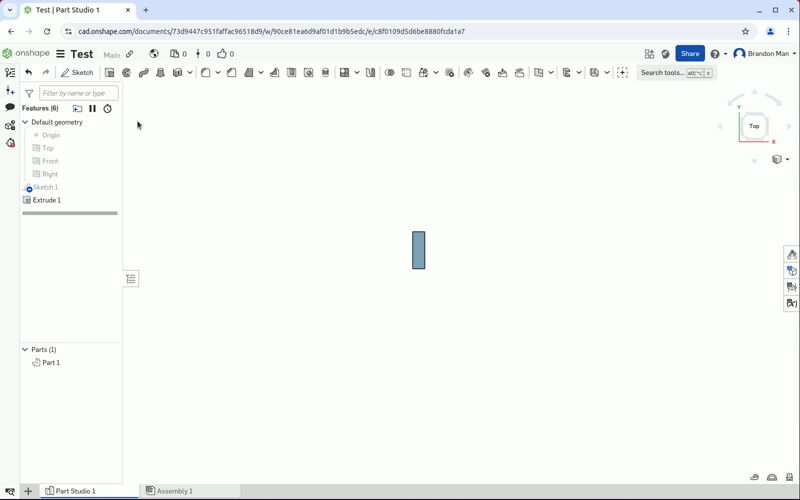
key(shift+h)
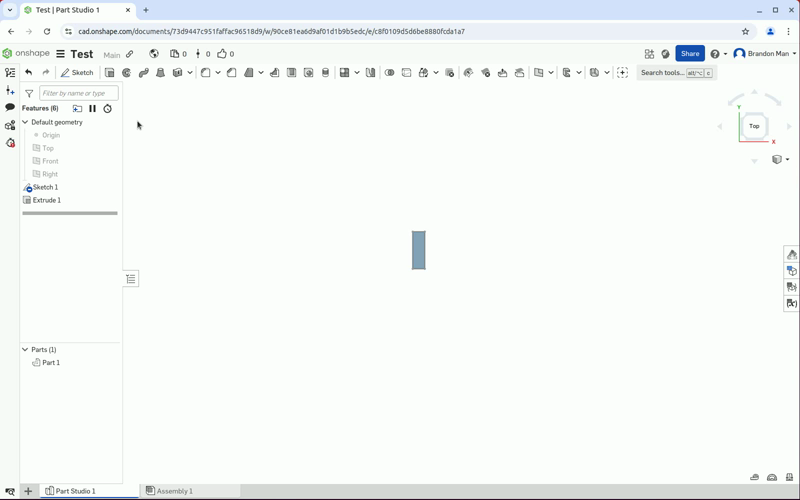
key(shift+h)
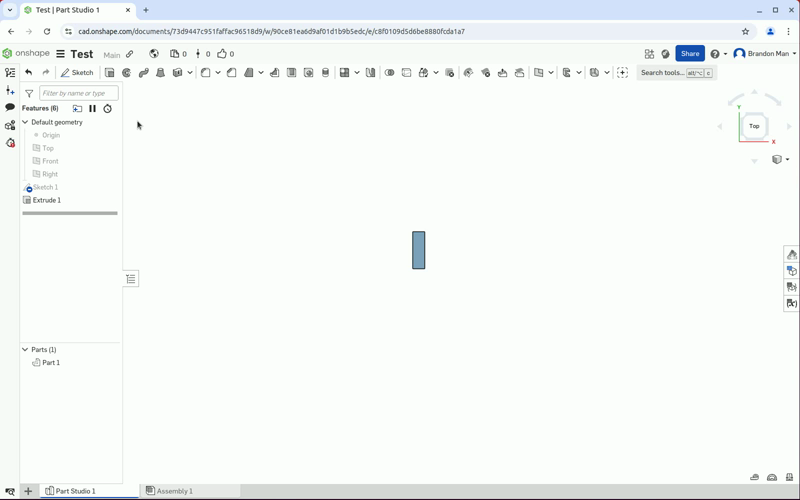
mouse_move(73, 189)
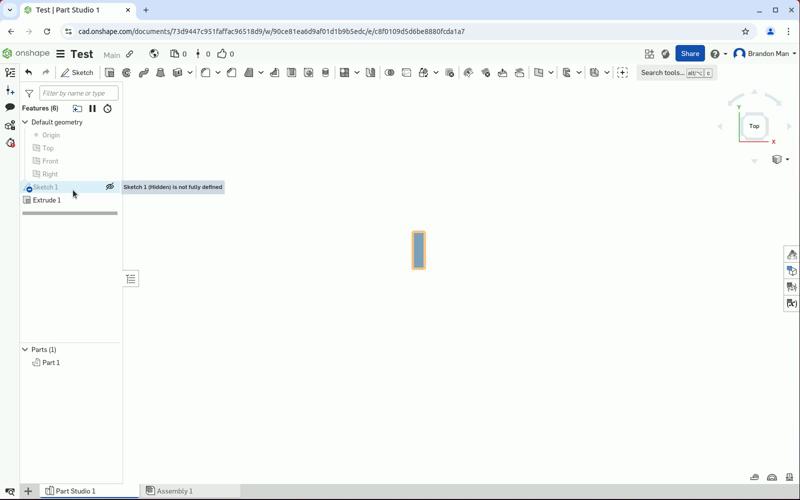
click(73, 189)
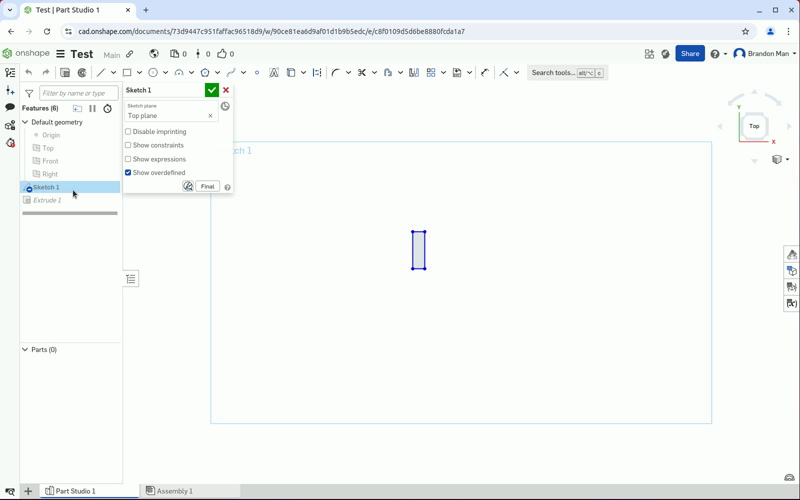
mouse_move(229, 92)
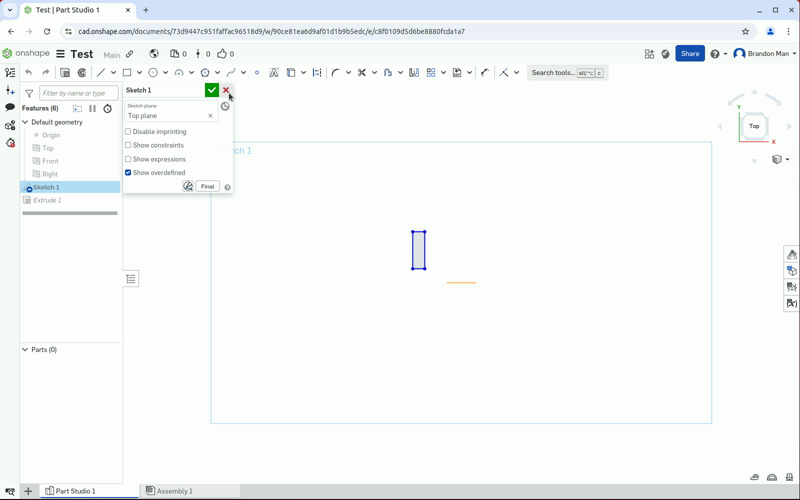
click(229, 92)
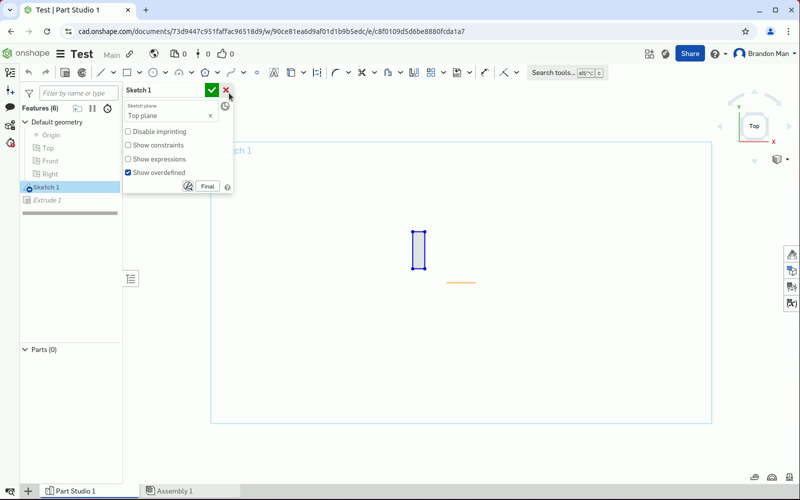
key(shift+s)
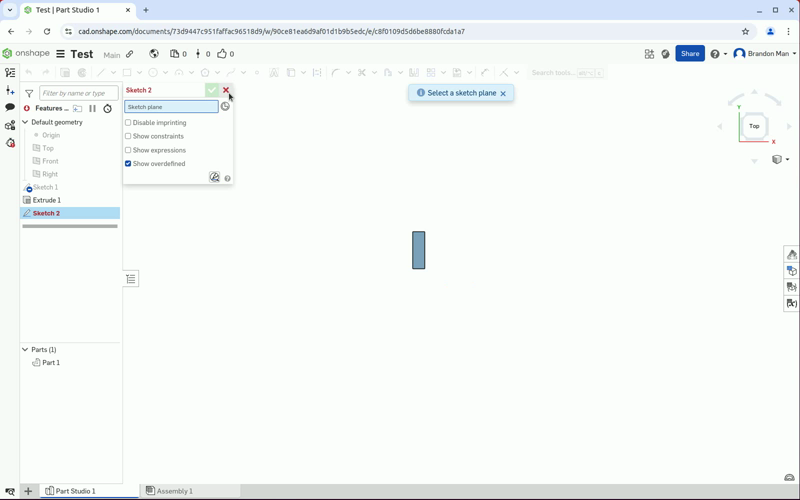
mouse_move(73, 150)
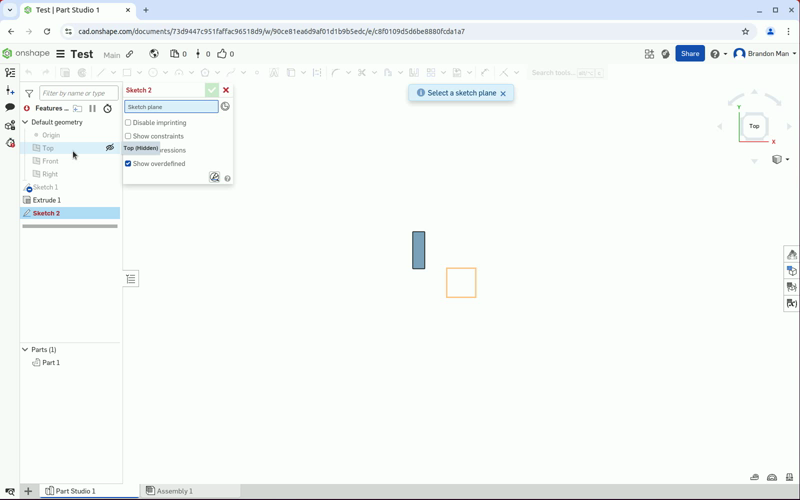
click(73, 150)
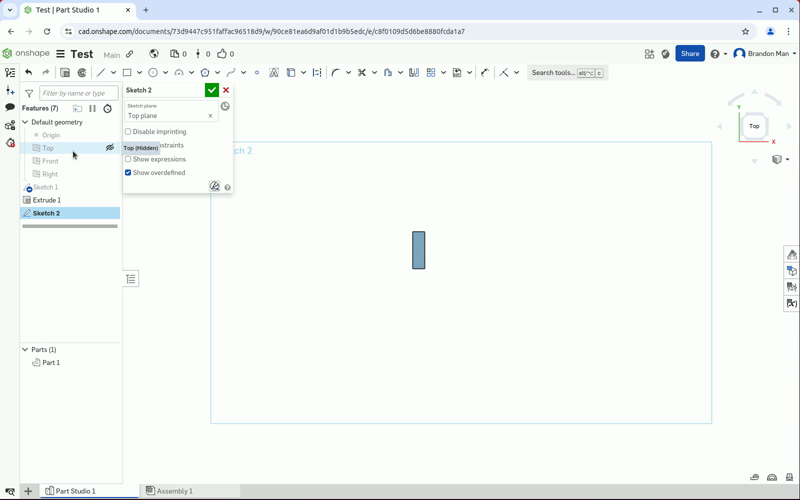
mouse_move(73, 352)
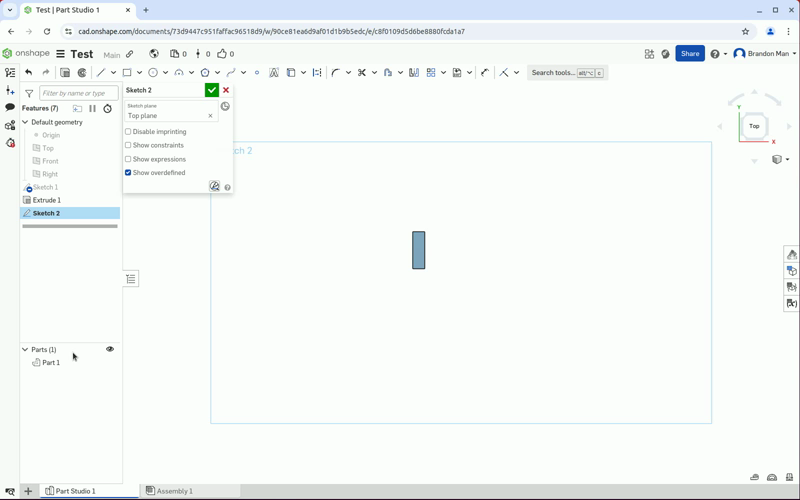
key(y)
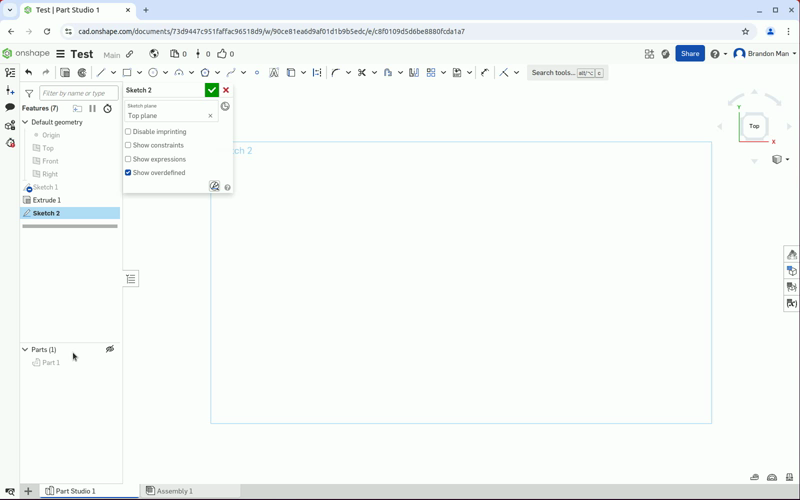
key(l)
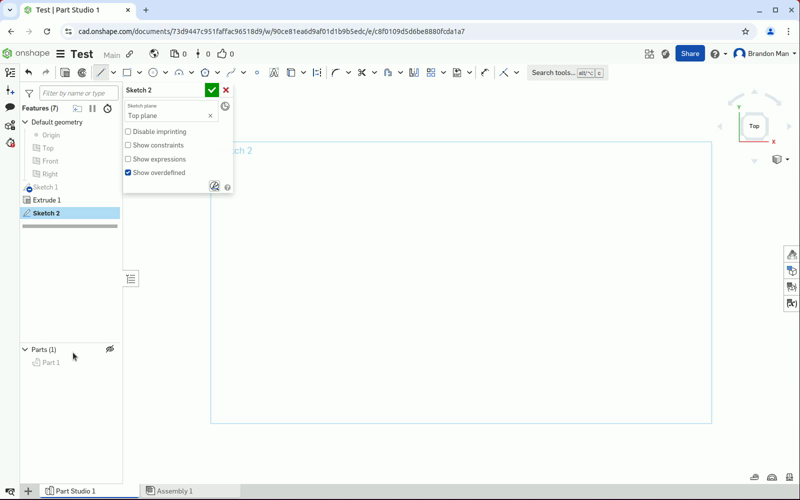
key_down(shift)
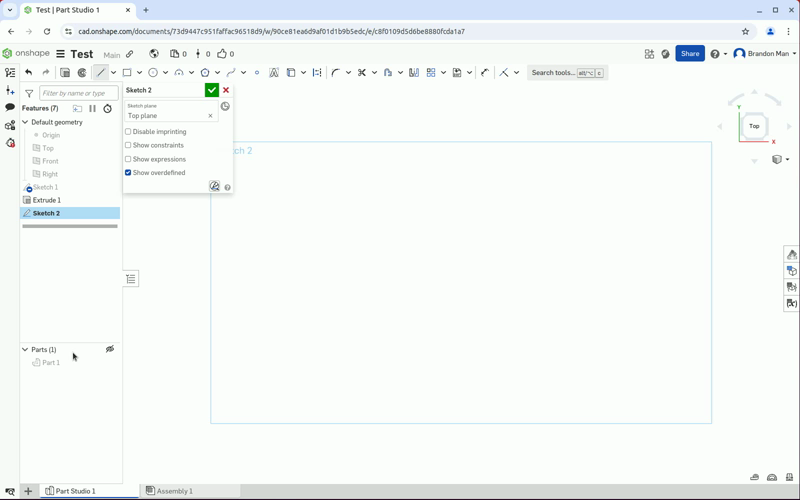
mouse_move(424, 268)
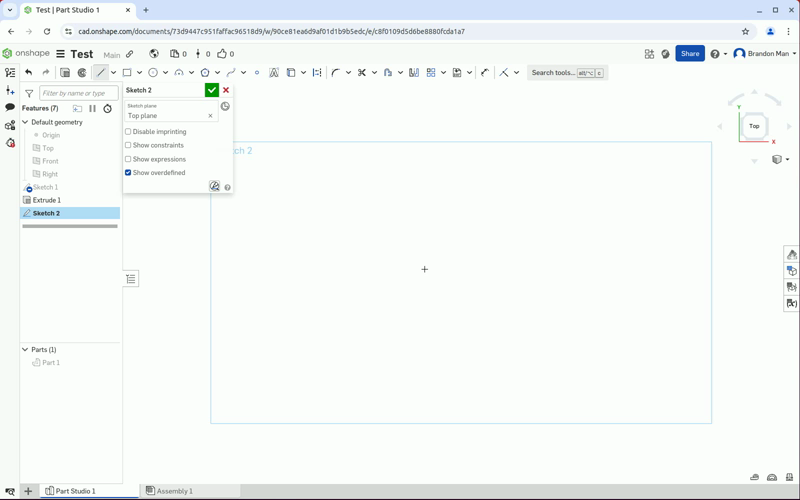
click(424, 268)
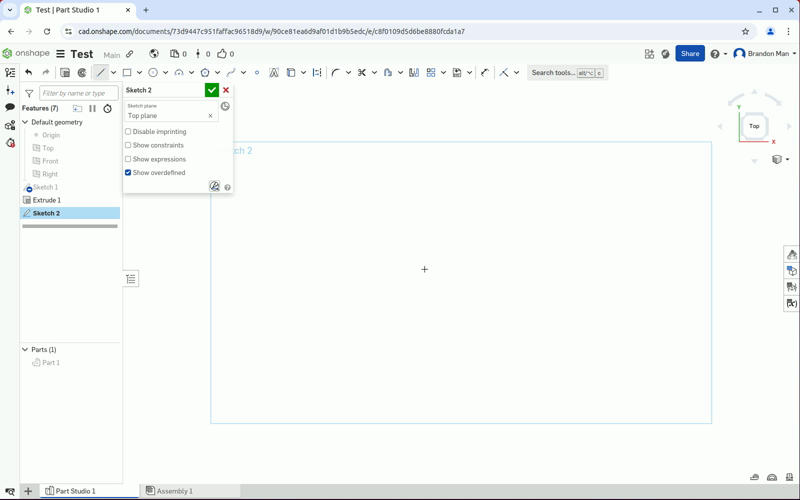
key_up(shift)
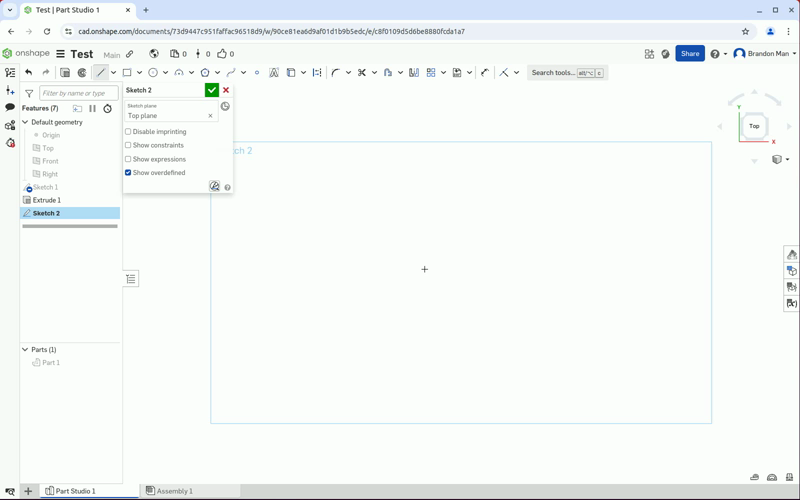
key_down(shift)
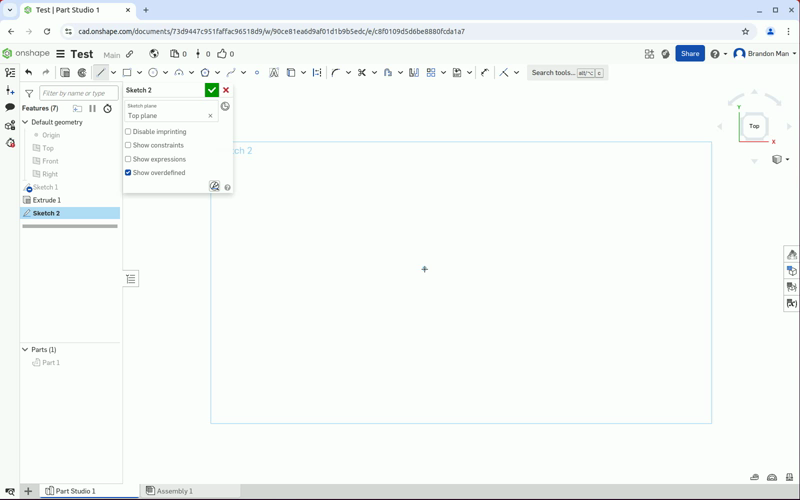
mouse_move(454, 268)
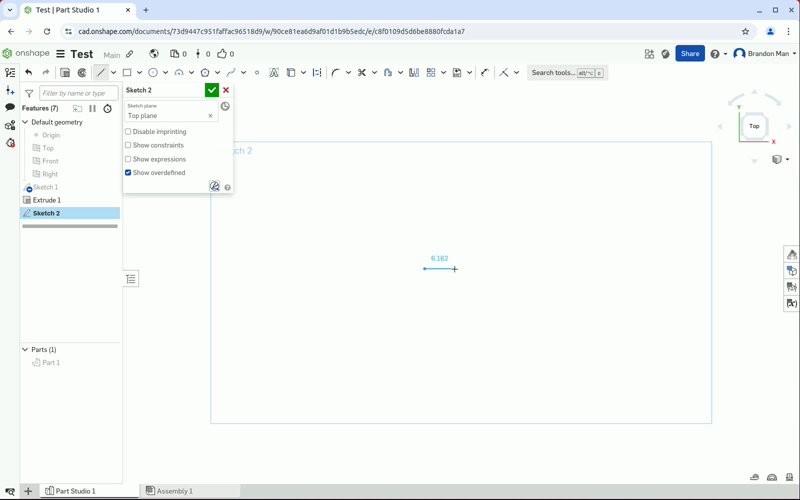
mouse_move(476, 268)
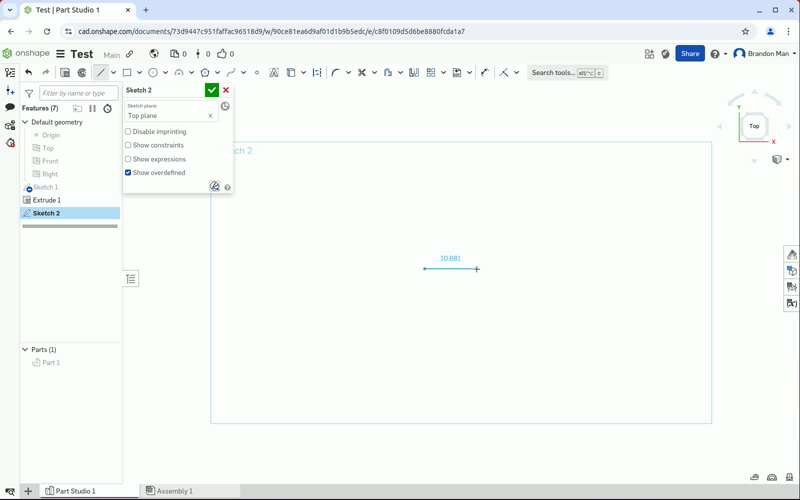
click(476, 268)
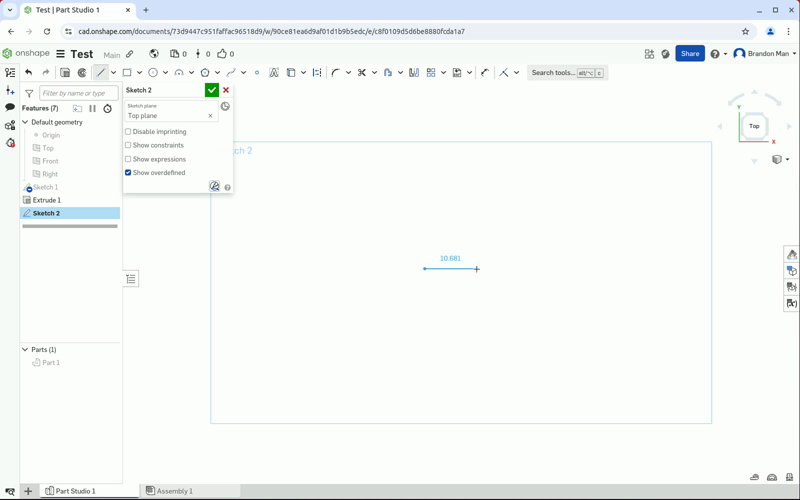
key_up(shift)
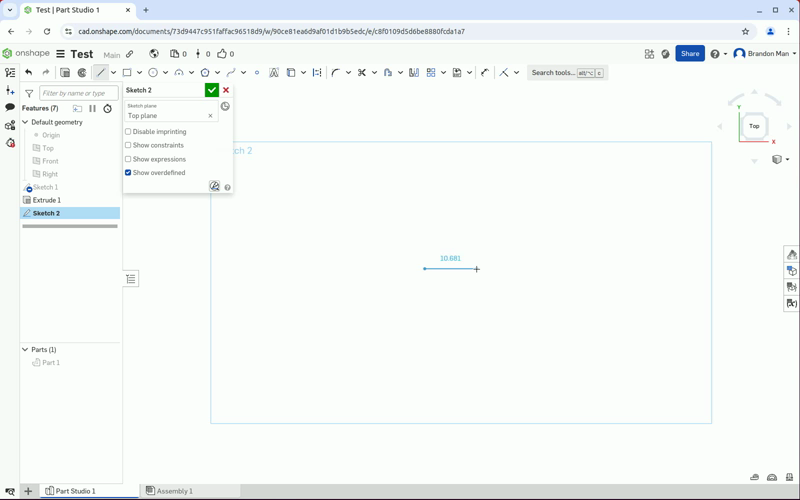
key_down(shift)
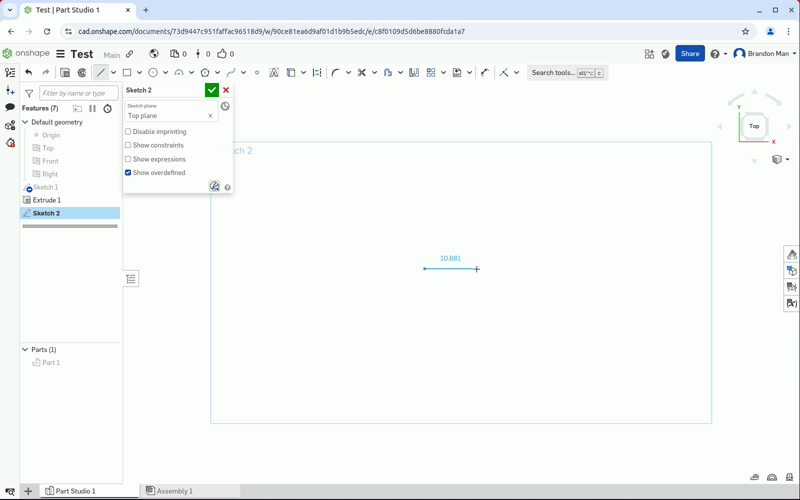
mouse_move(506, 268)
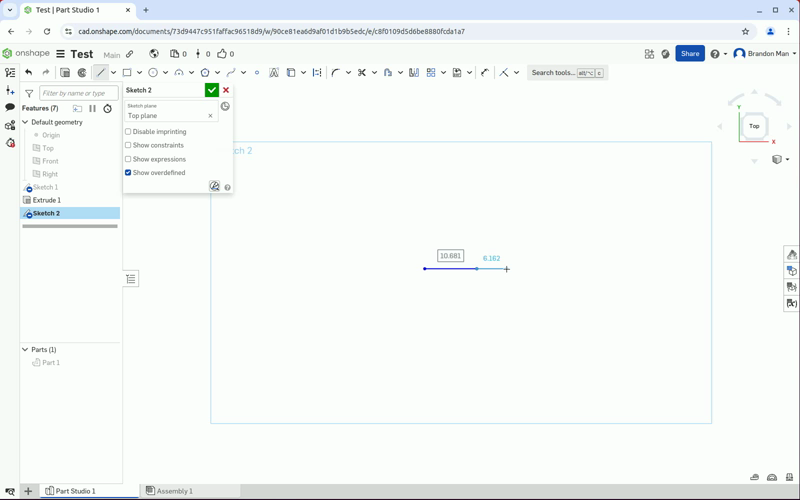
mouse_move(476, 232)
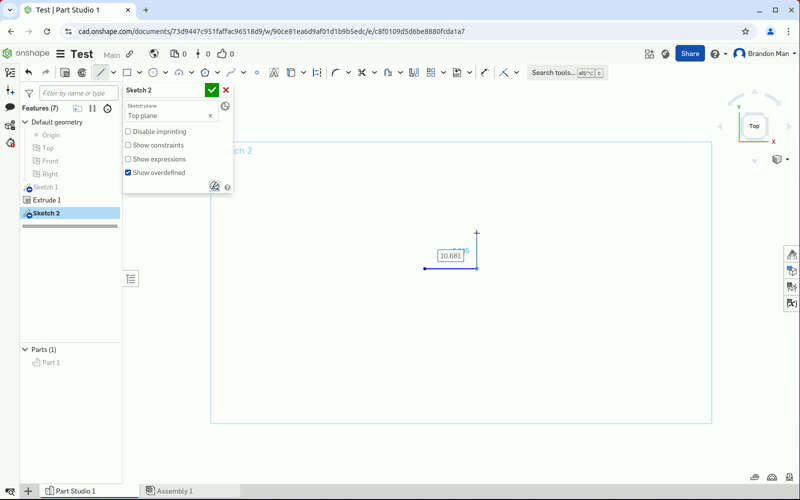
click(476, 232)
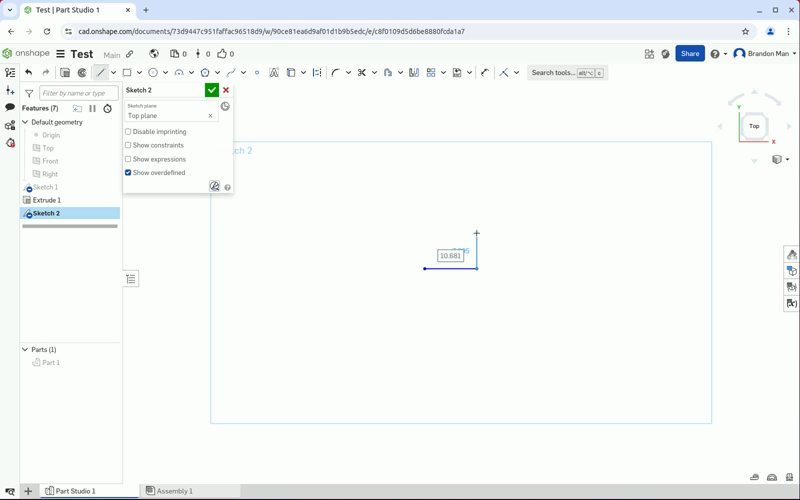
key_up(shift)
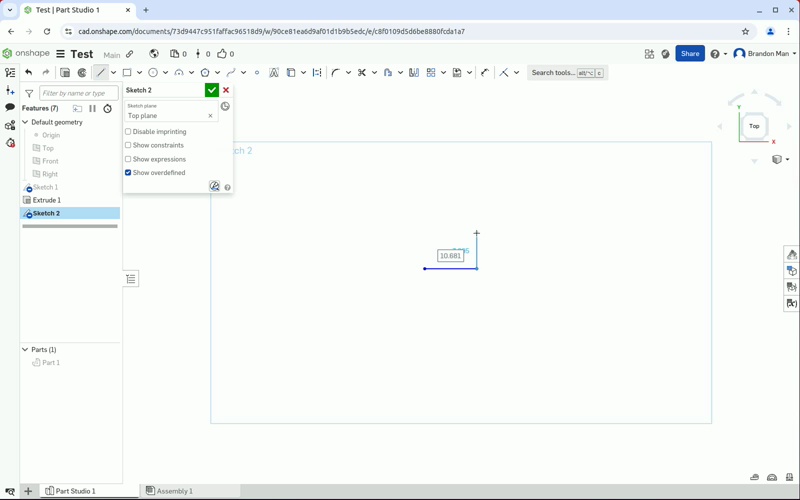
key_down(shift)
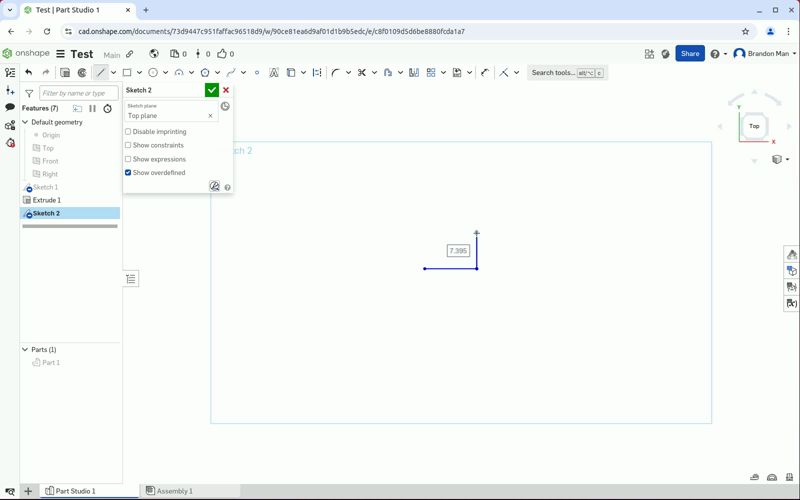
mouse_move(506, 232)
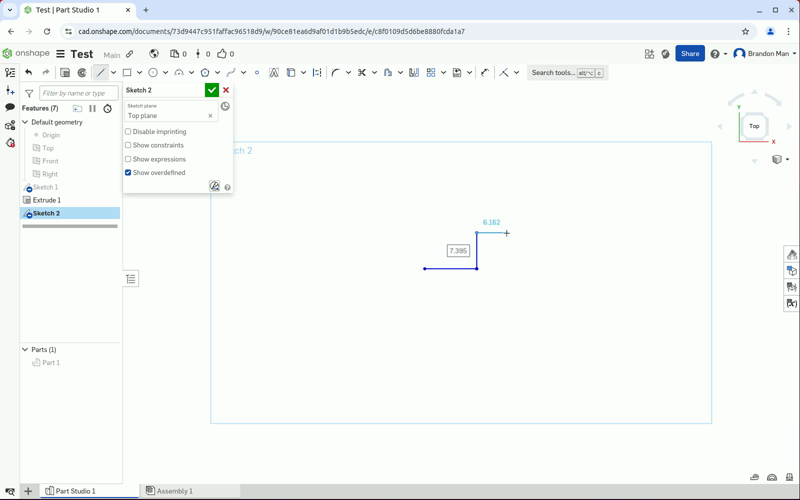
mouse_move(424, 232)
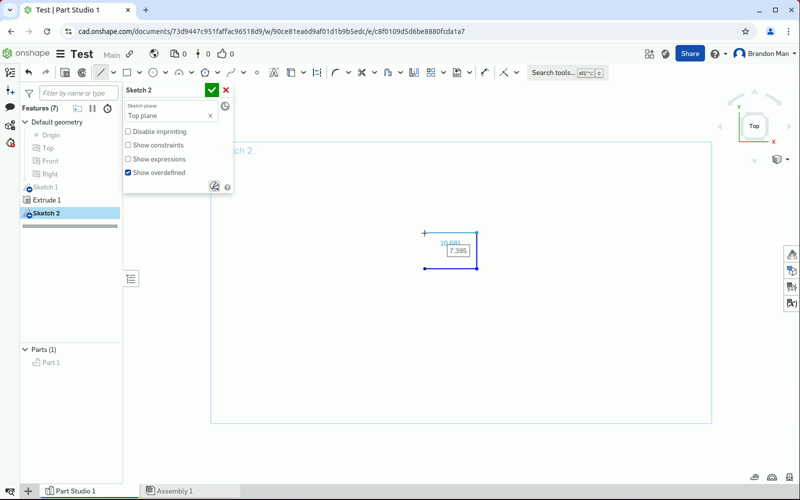
click(424, 232)
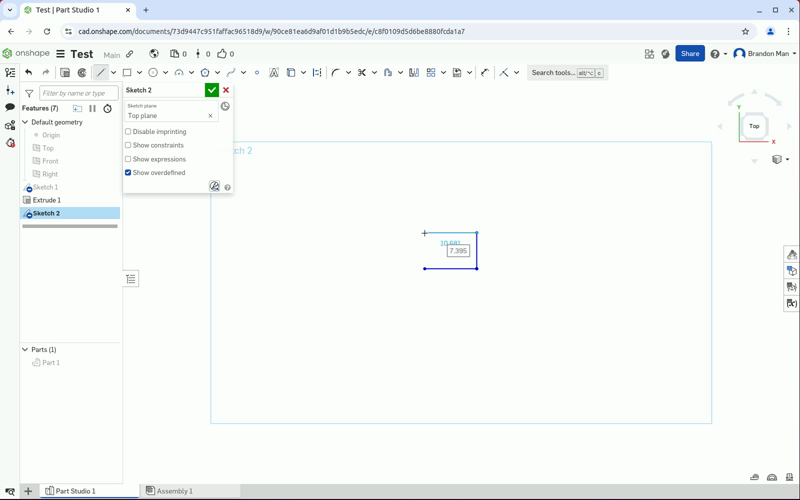
key_up(shift)
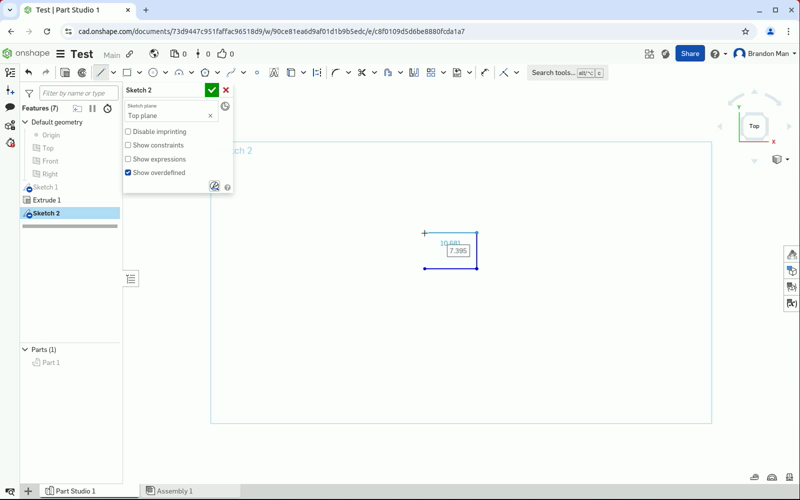
mouse_move(454, 232)
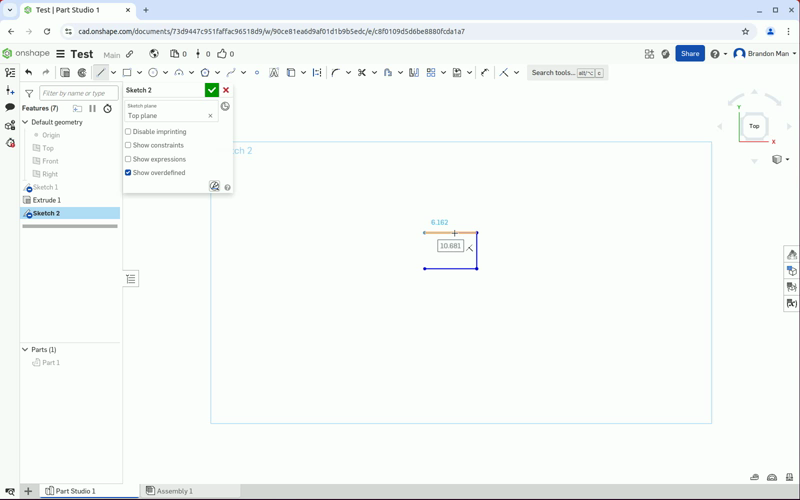
key_down(shift)
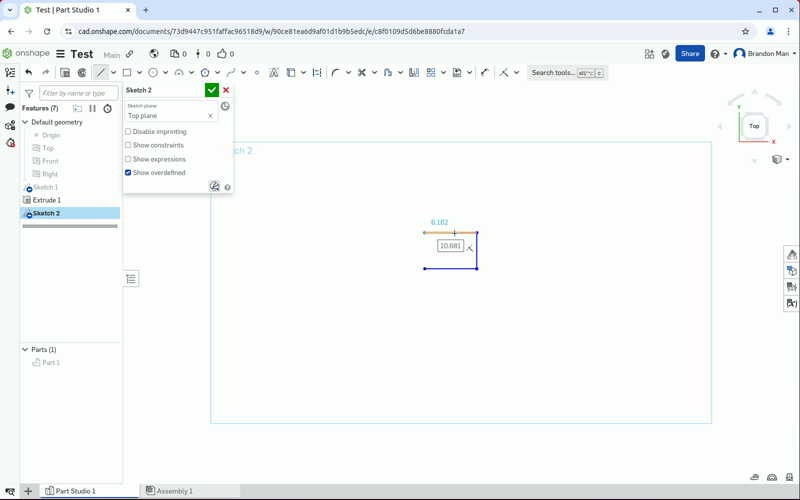
mouse_move(424, 268)
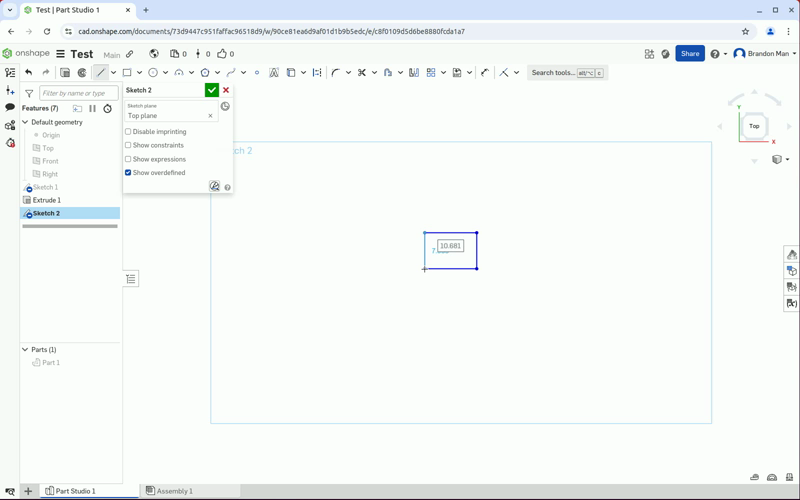
key_up(shift)
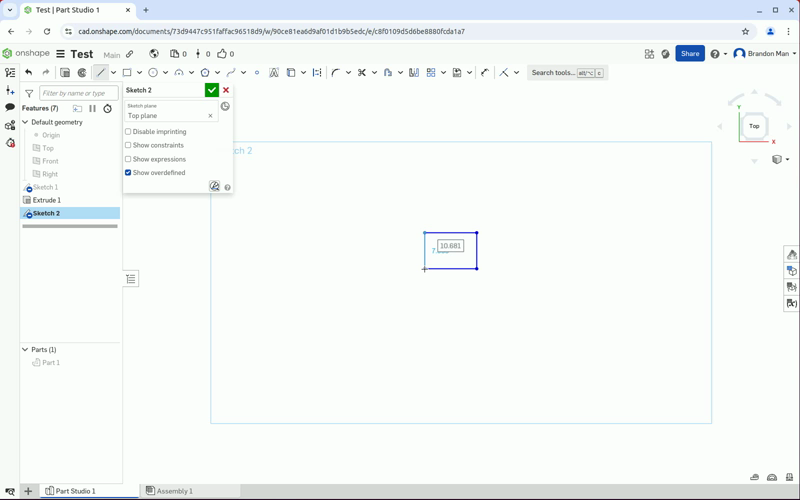
click(424, 268)
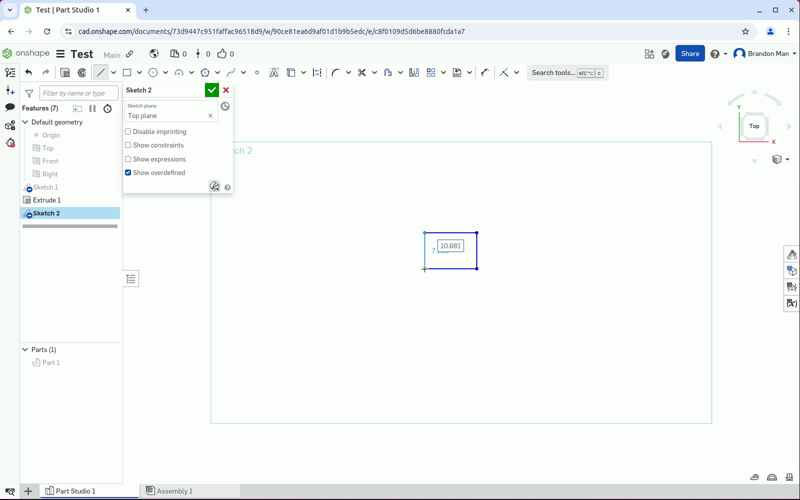
key(esc)
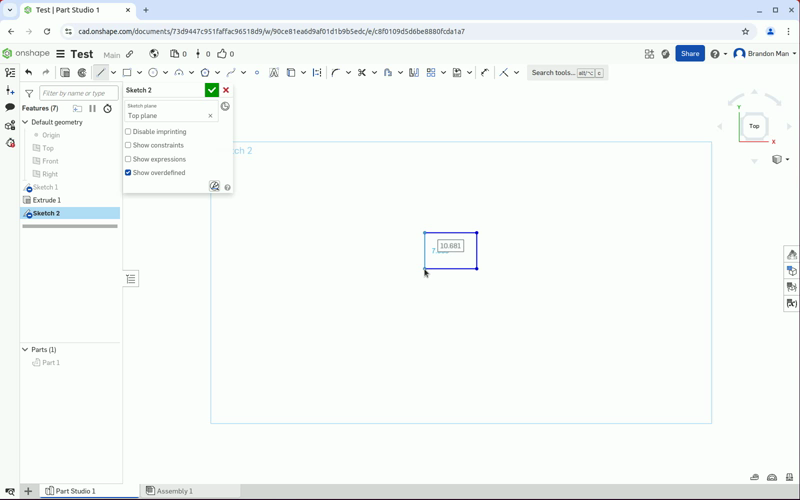
mouse_move(435, 250)
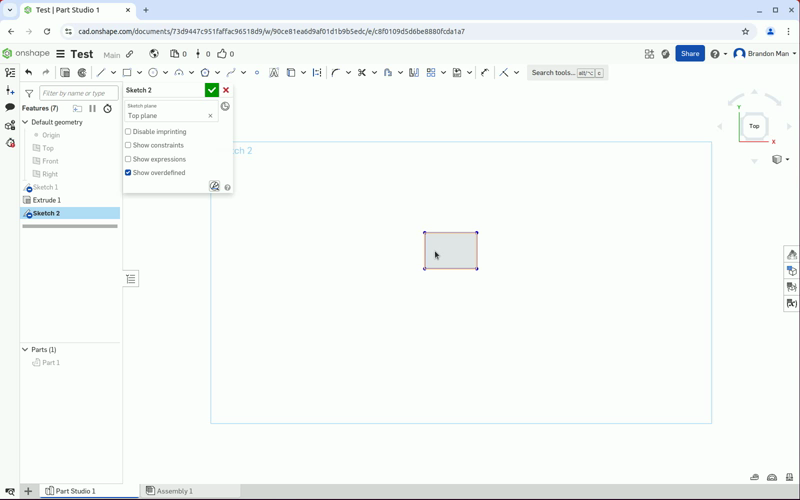
click(435, 250)
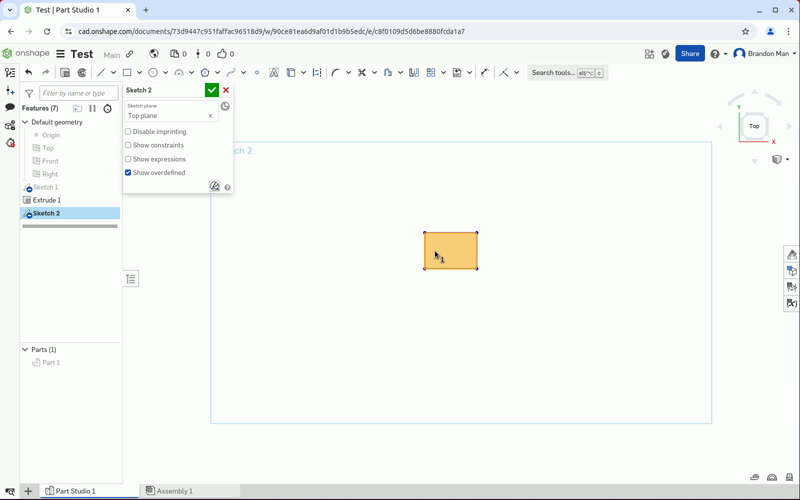
mouse_move(73, 352)
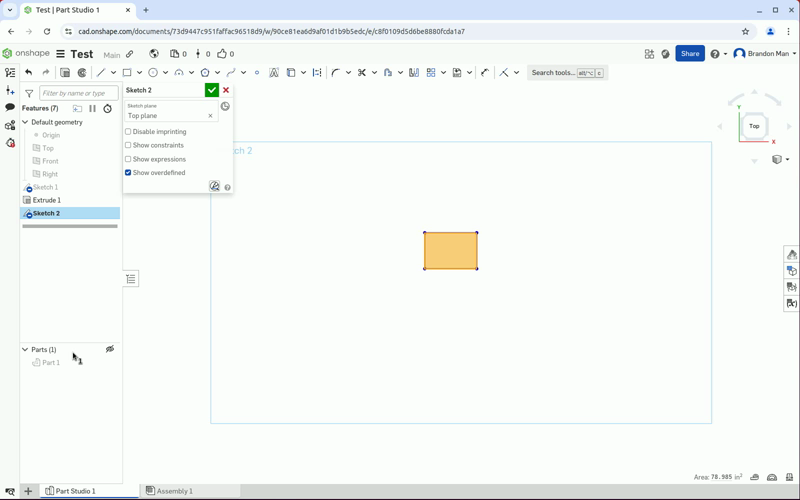
key(shift+y)
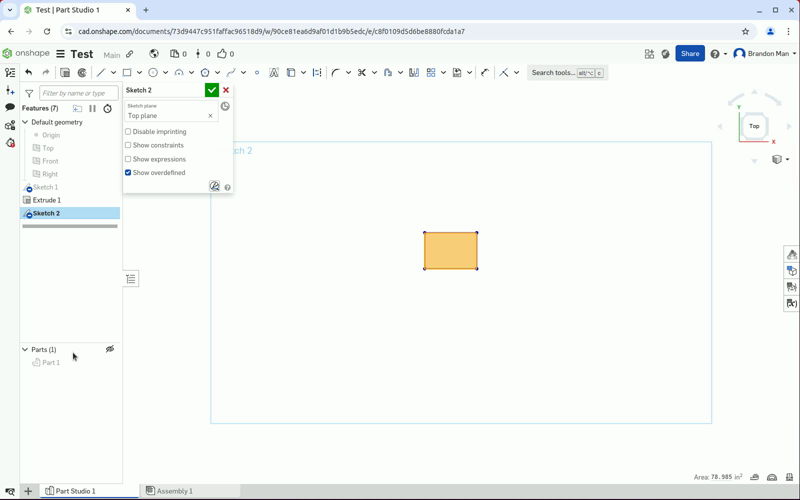
key(shift+e)
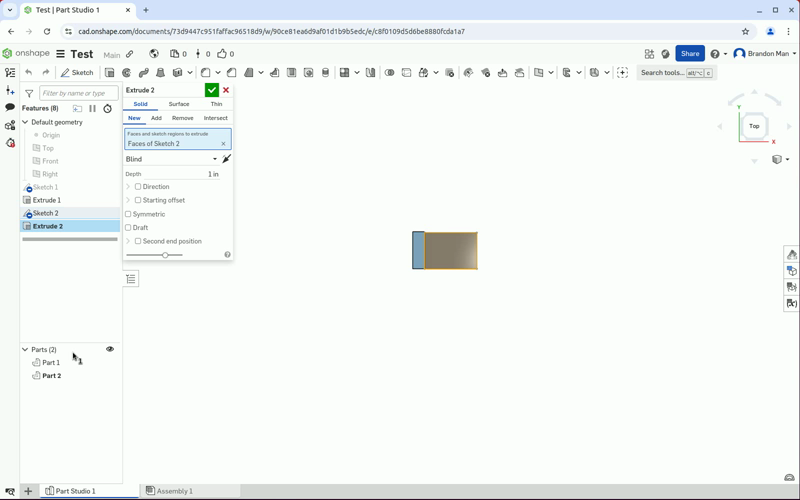
mouse_move(143, 106)
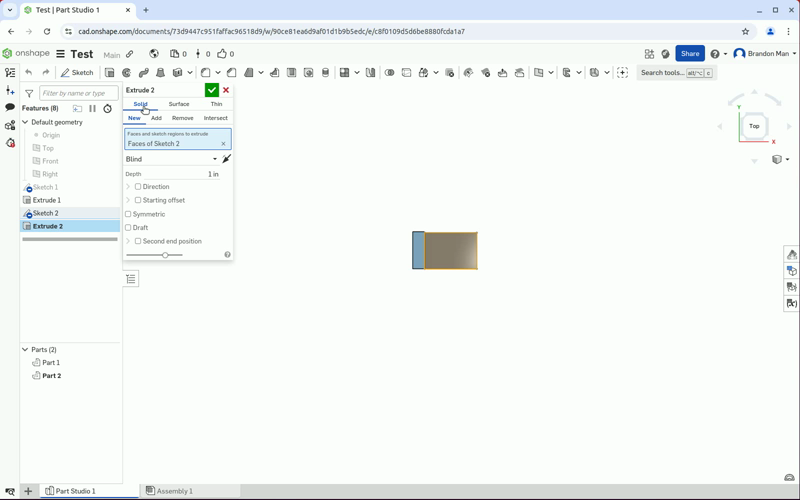
click(143, 106)
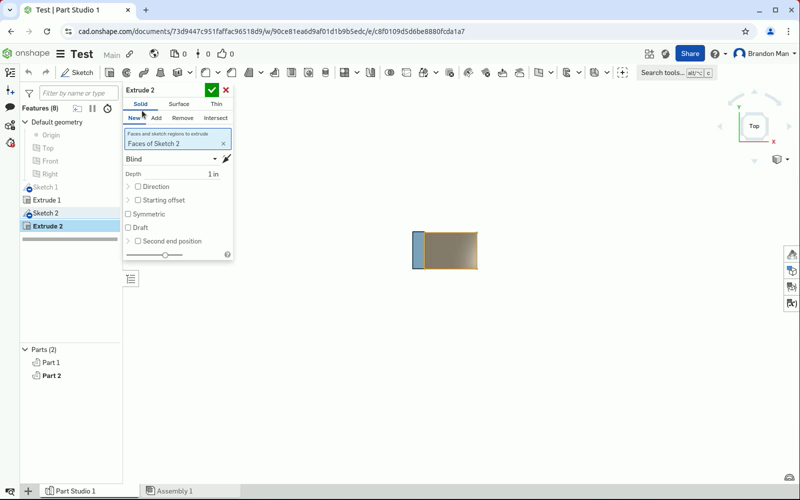
mouse_move(137, 120)
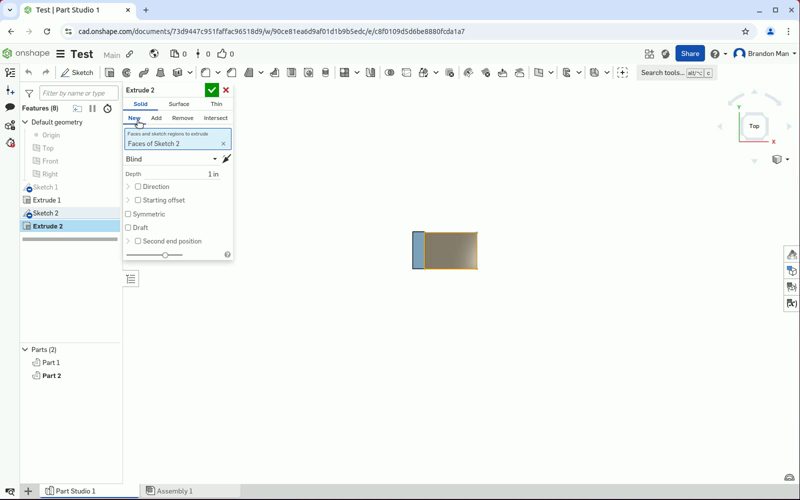
click(137, 120)
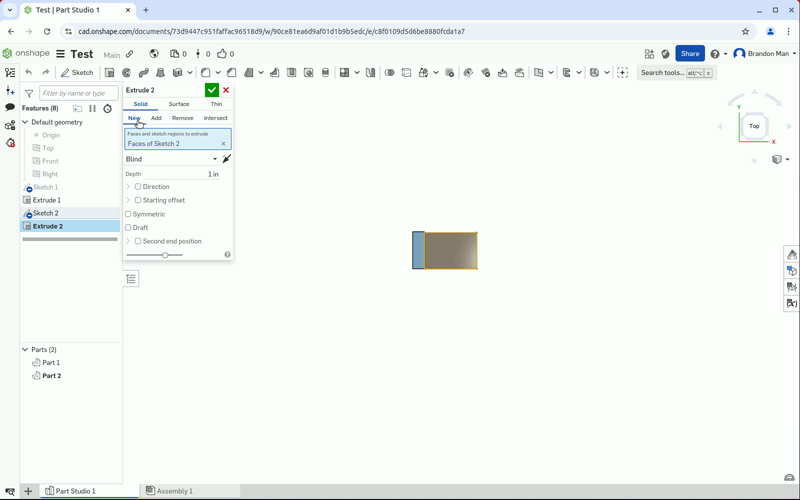
key(tab, 4)
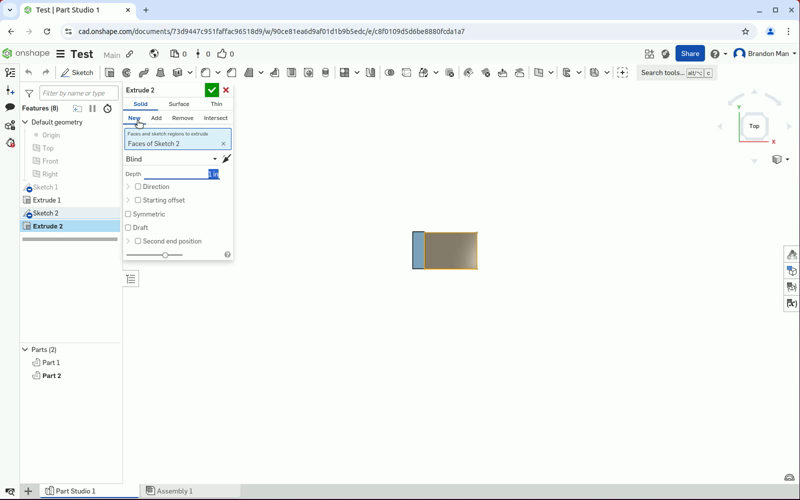
text(-2.407)
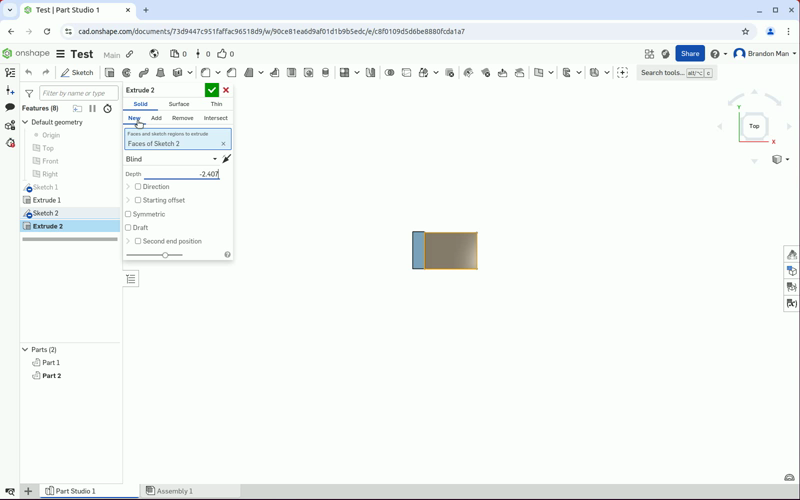
key(enter)
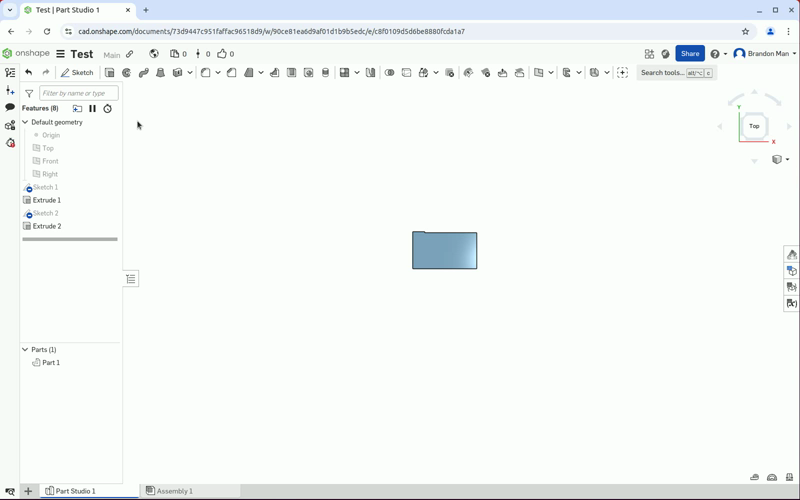
key(shift+h)
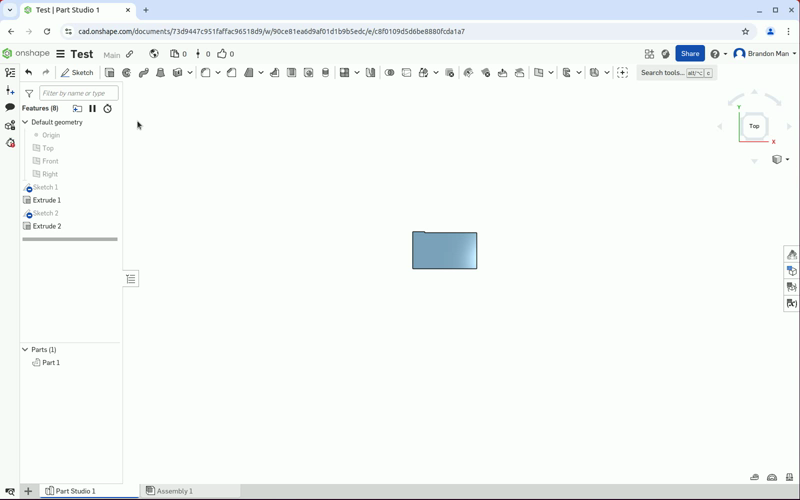
key(shift+h)
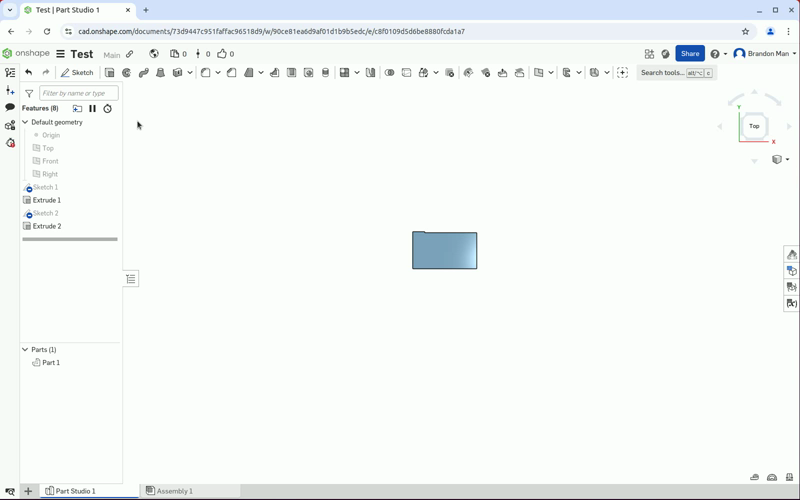
mouse_move(73, 189)
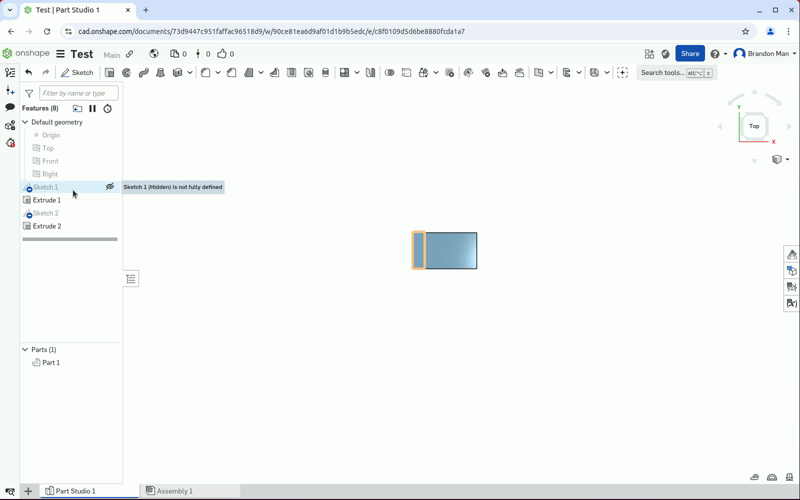
click(73, 189)
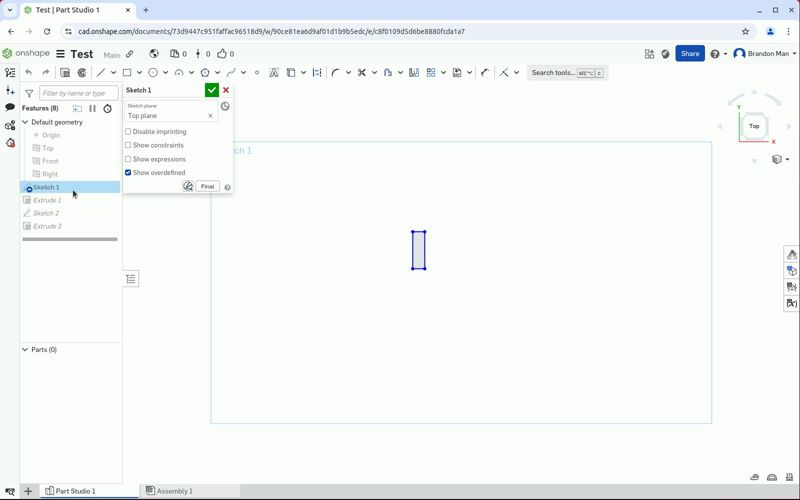
mouse_move(229, 92)
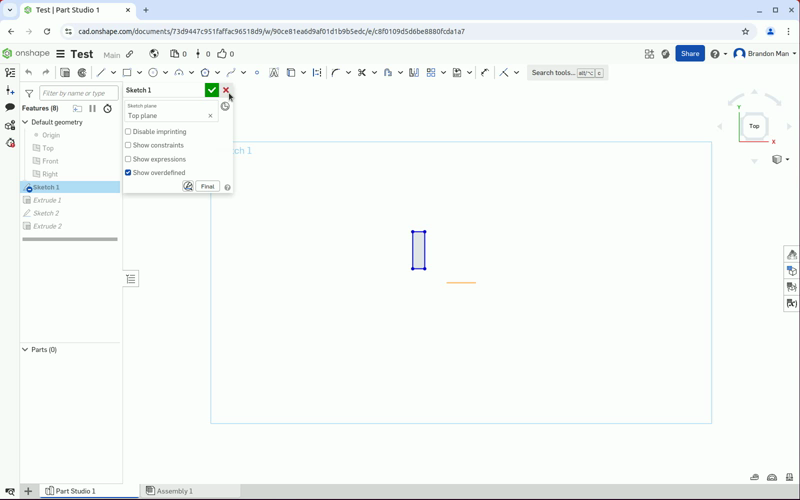
click(229, 92)
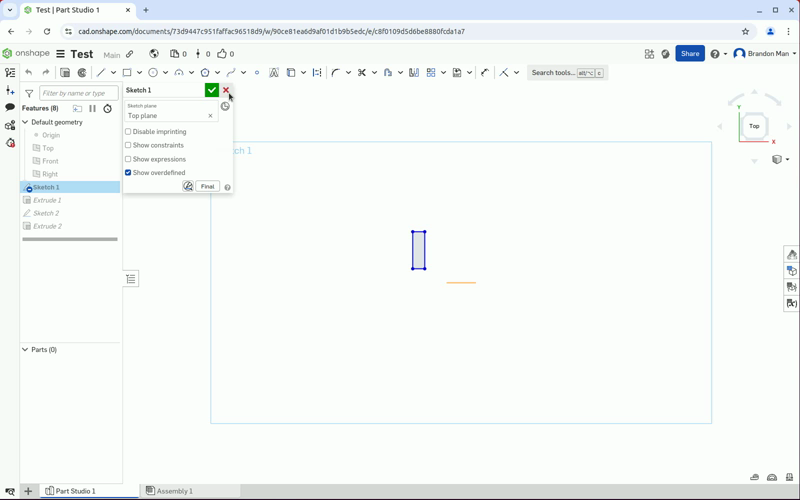
key(shift+s)
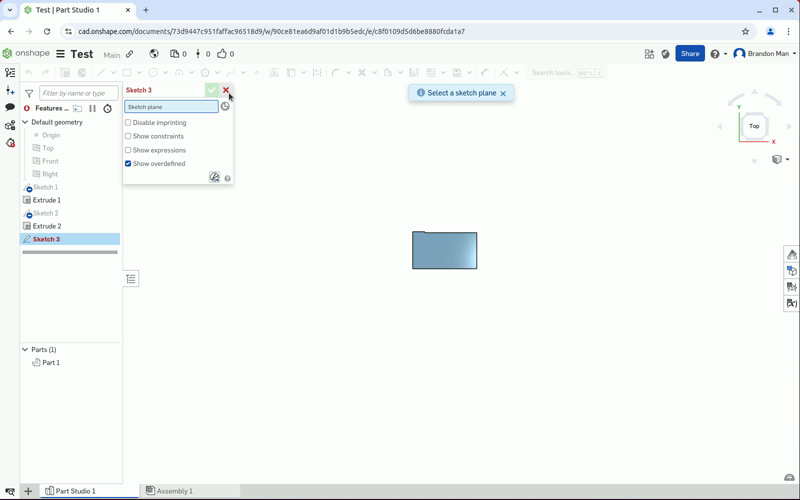
mouse_move(73, 150)
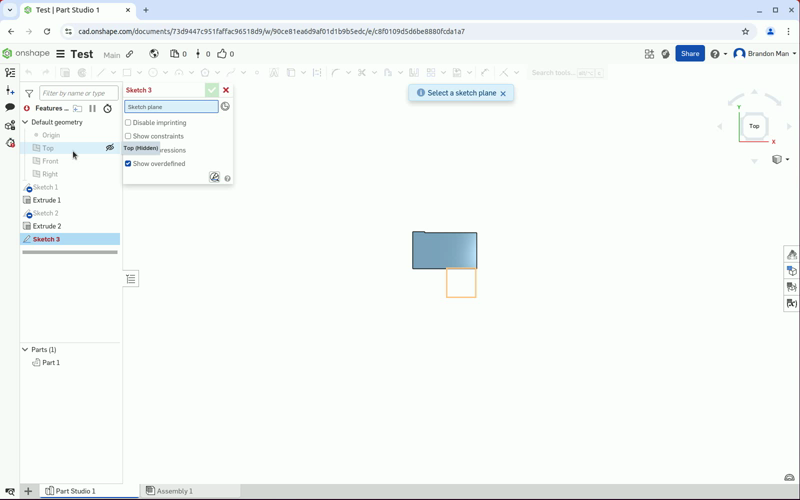
click(73, 150)
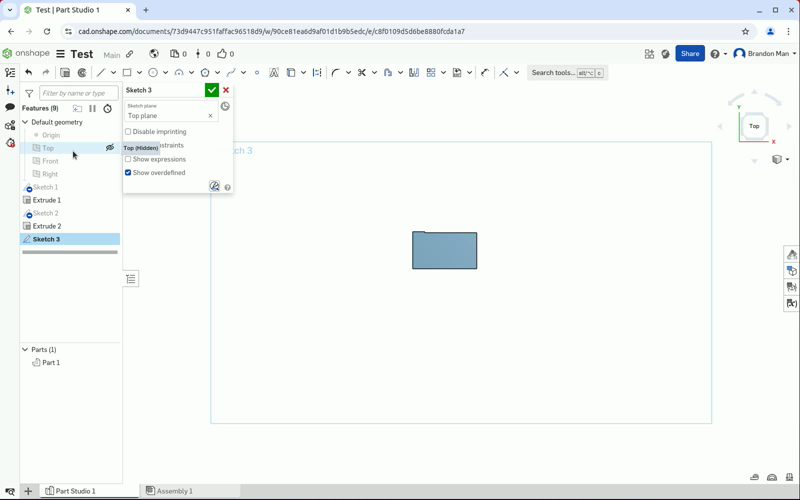
mouse_move(73, 352)
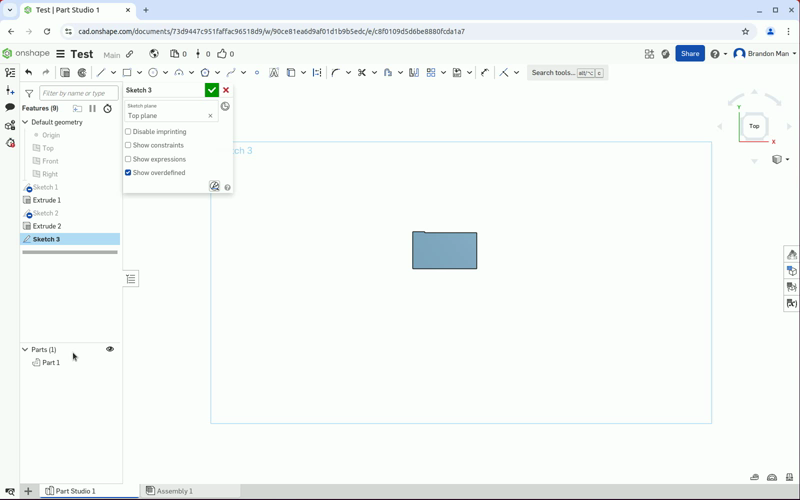
key(y)
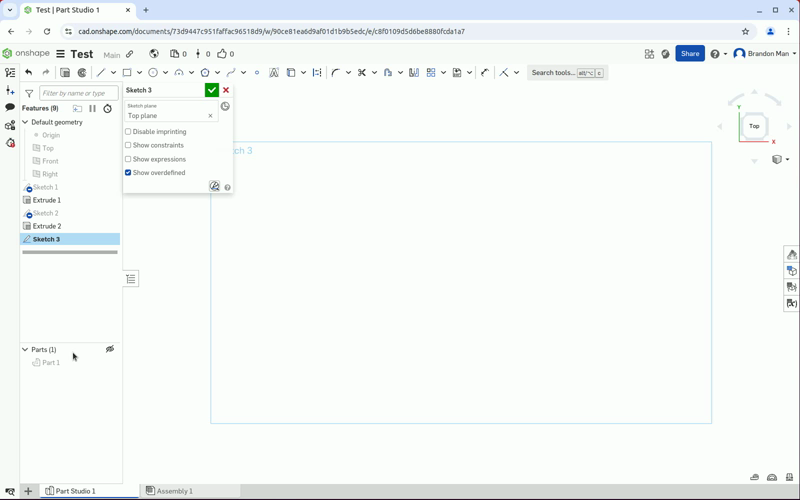
key(l)
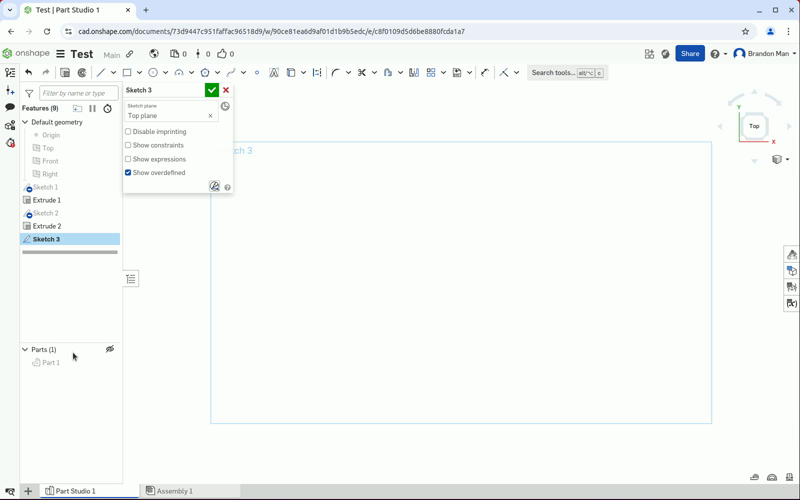
key_down(shift)
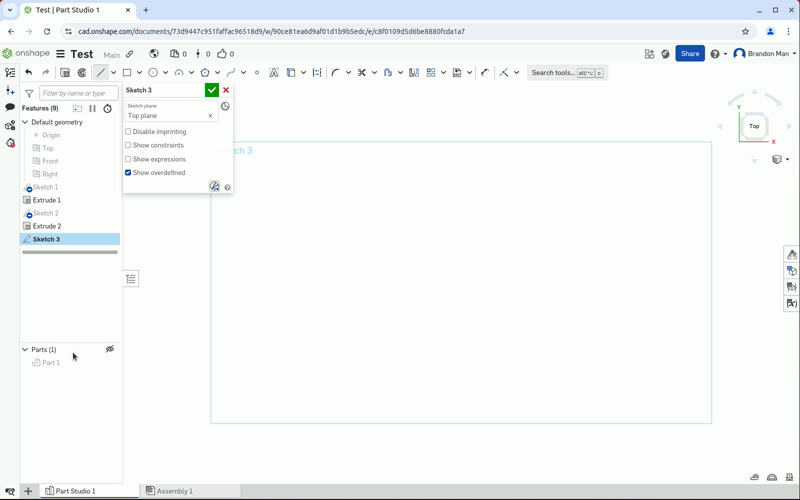
mouse_move(477, 268)
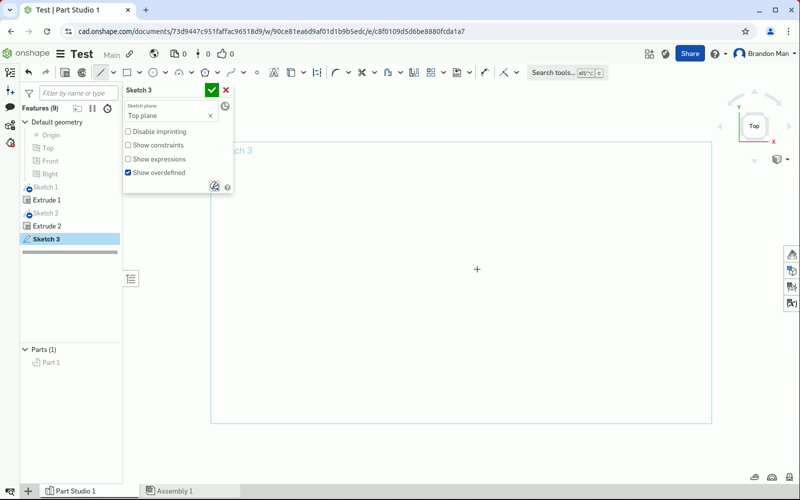
click(477, 268)
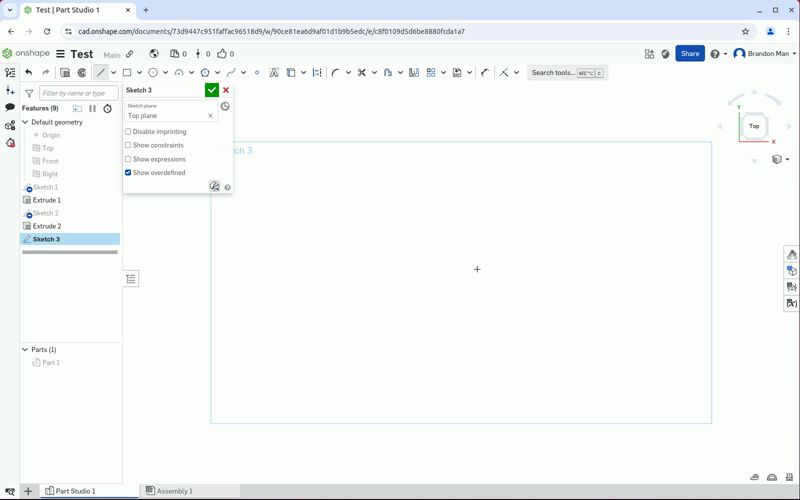
key_up(shift)
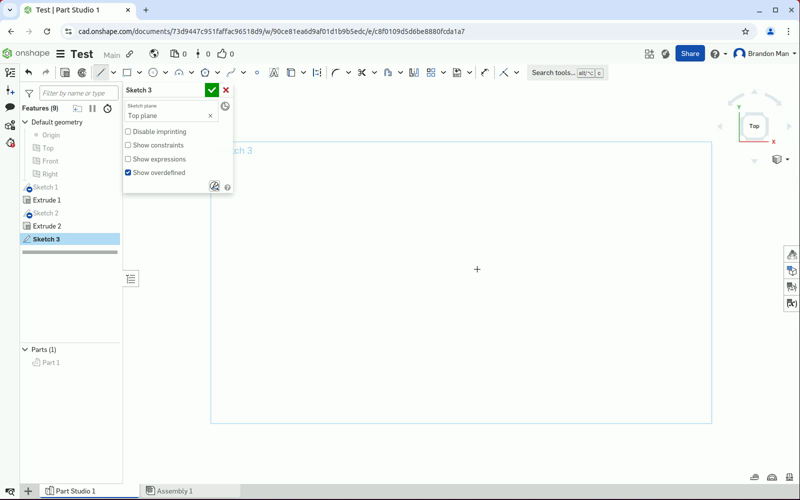
key_down(shift)
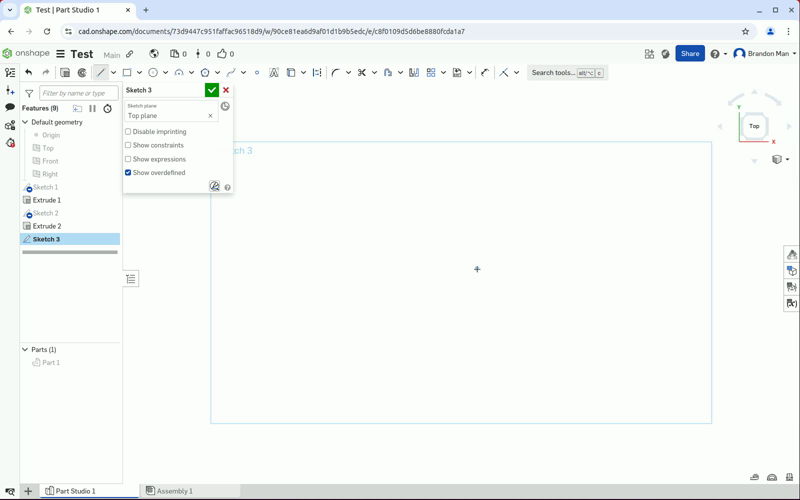
mouse_move(507, 268)
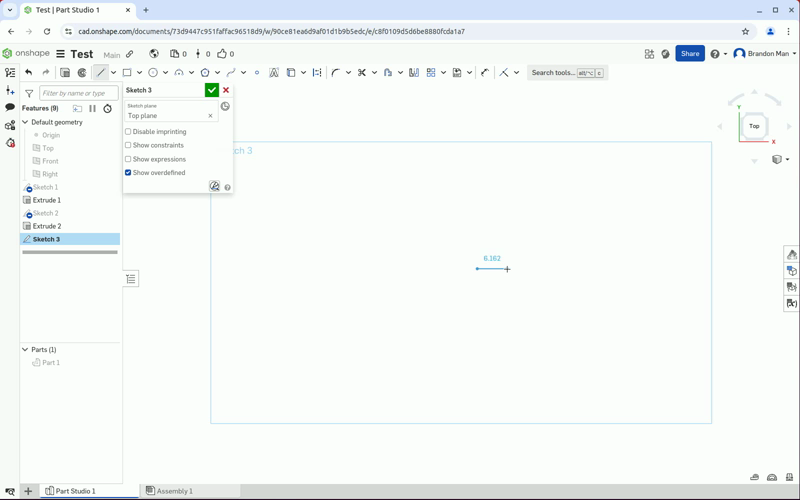
mouse_move(503, 268)
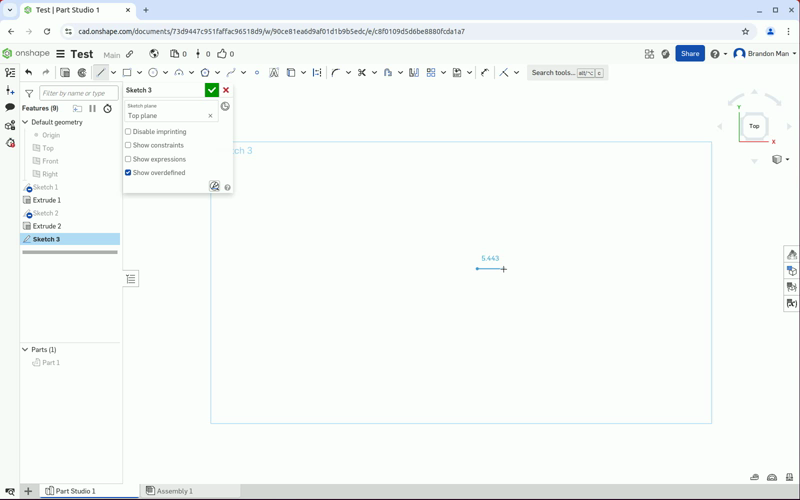
click(503, 268)
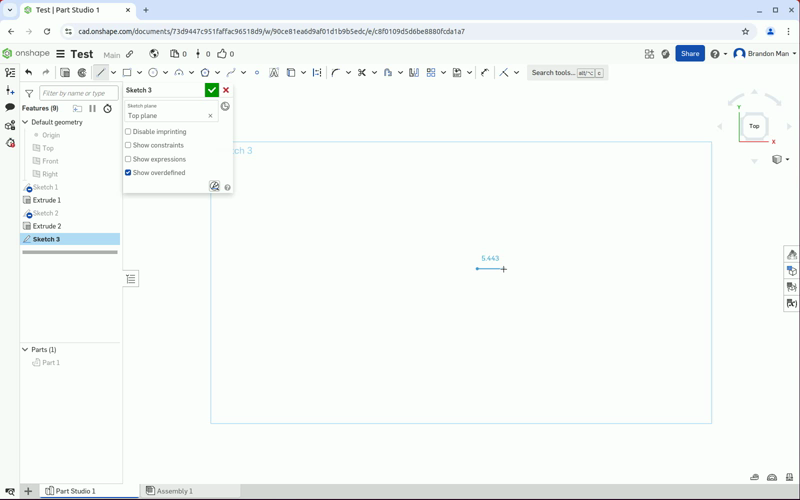
key_up(shift)
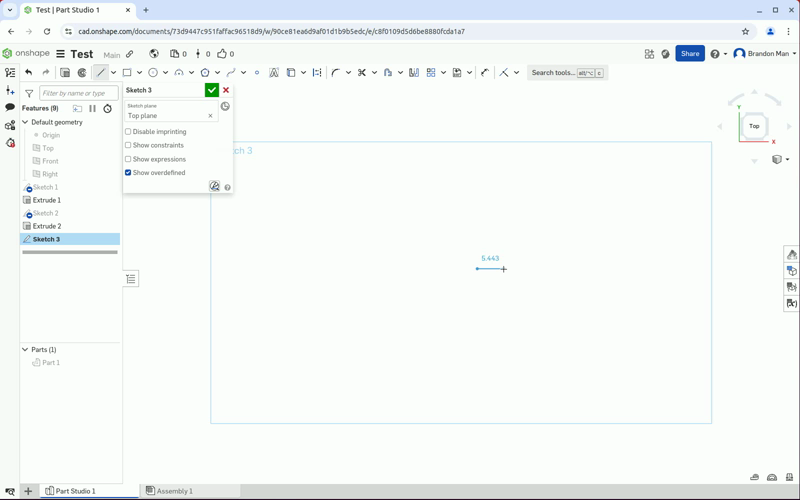
key_down(shift)
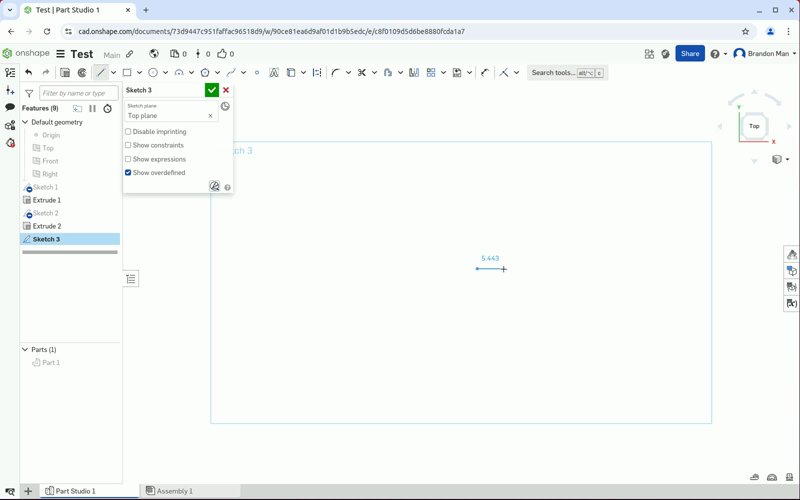
mouse_move(533, 268)
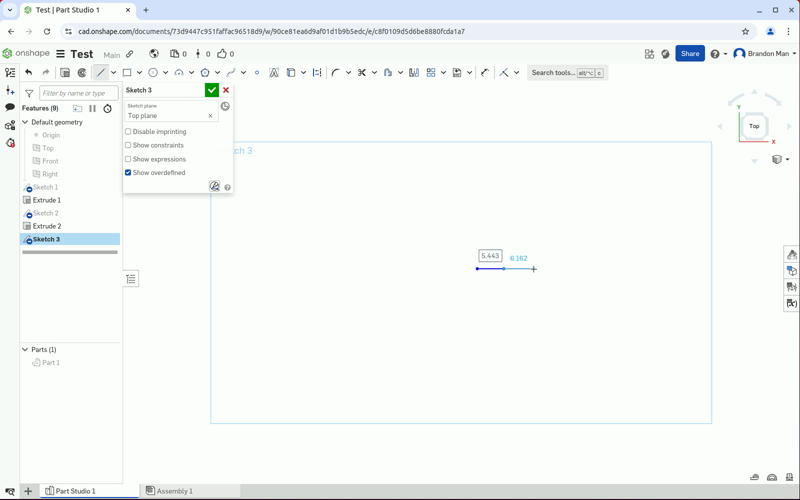
mouse_move(503, 231)
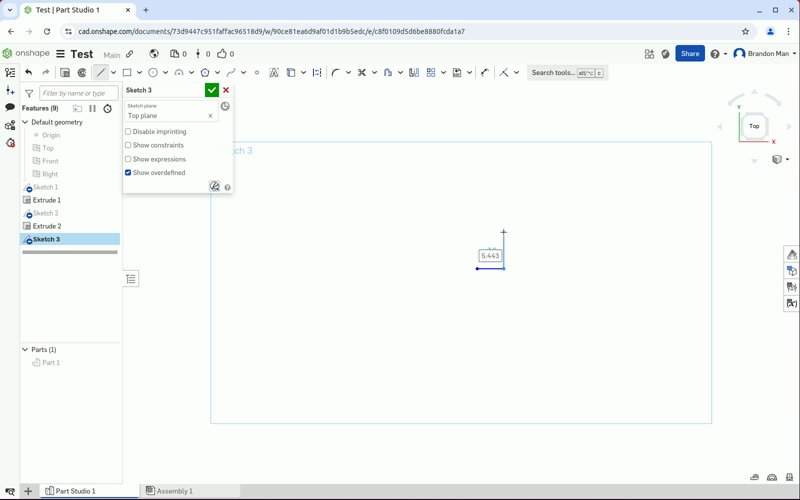
click(503, 231)
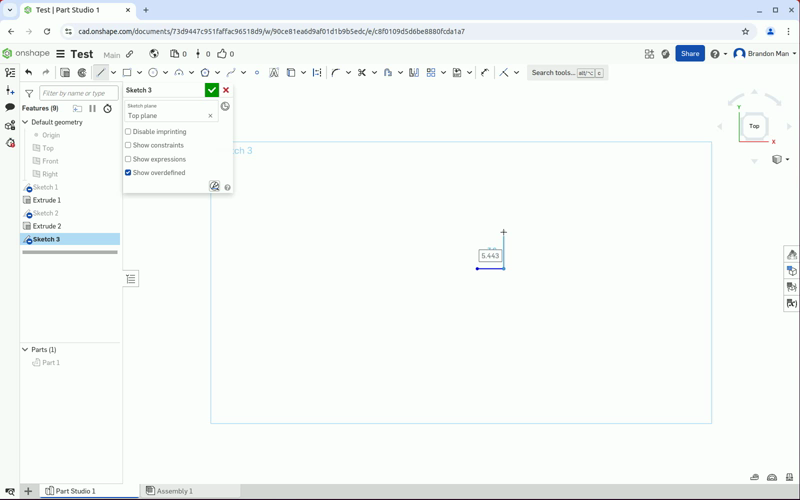
key_up(shift)
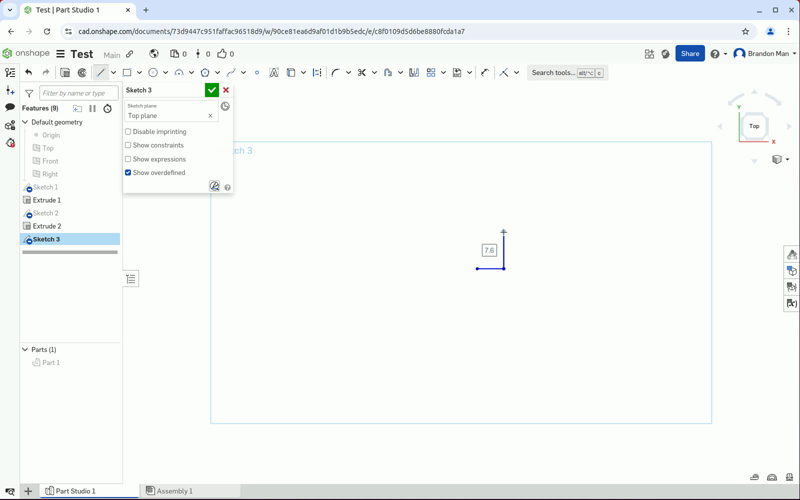
key_down(shift)
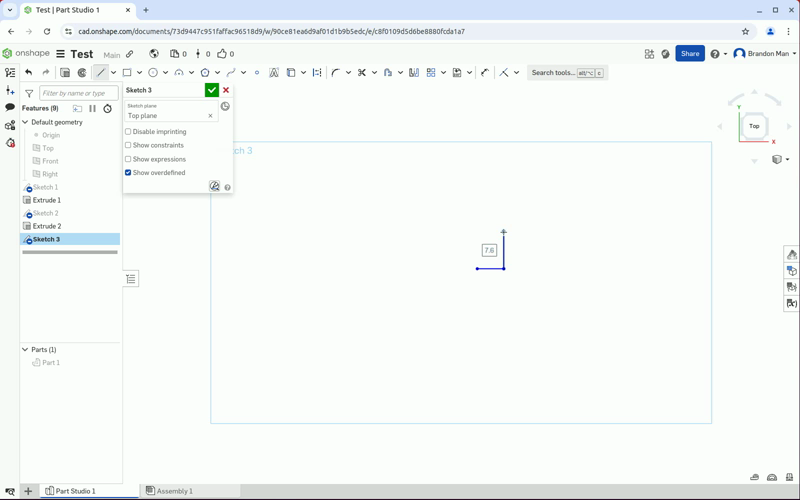
mouse_move(533, 231)
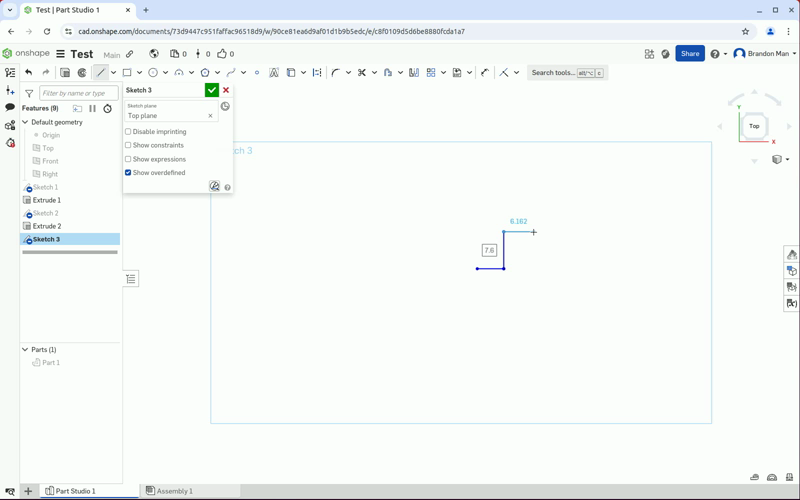
mouse_move(477, 231)
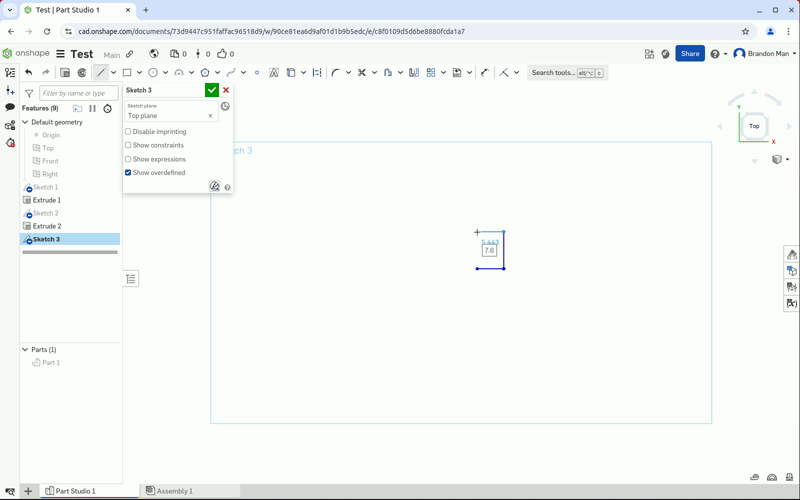
click(477, 231)
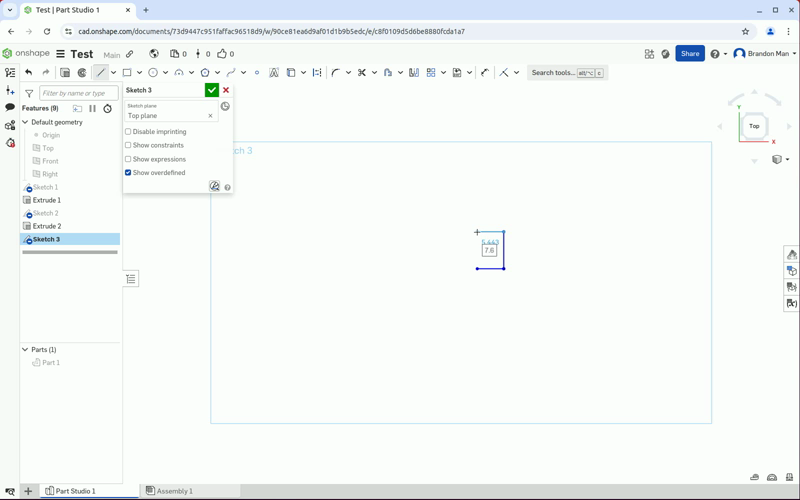
key_up(shift)
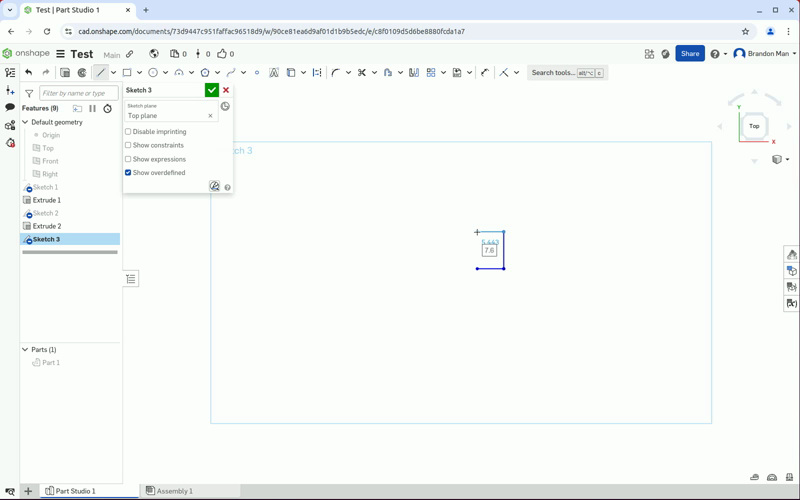
mouse_move(507, 231)
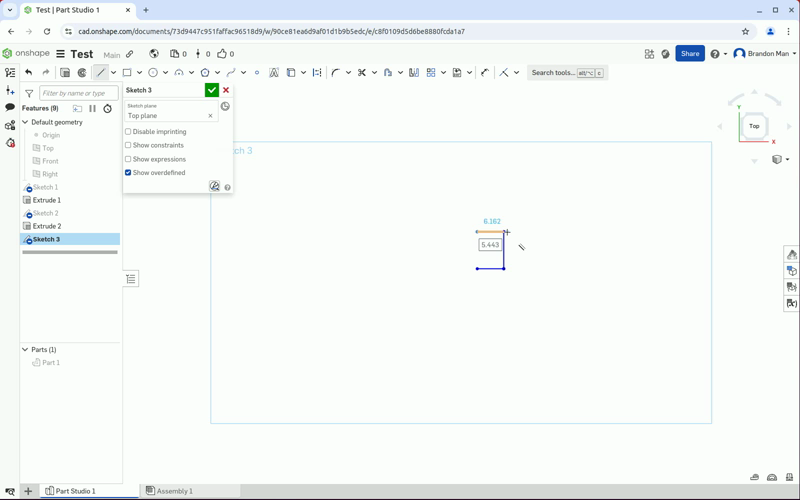
key_down(shift)
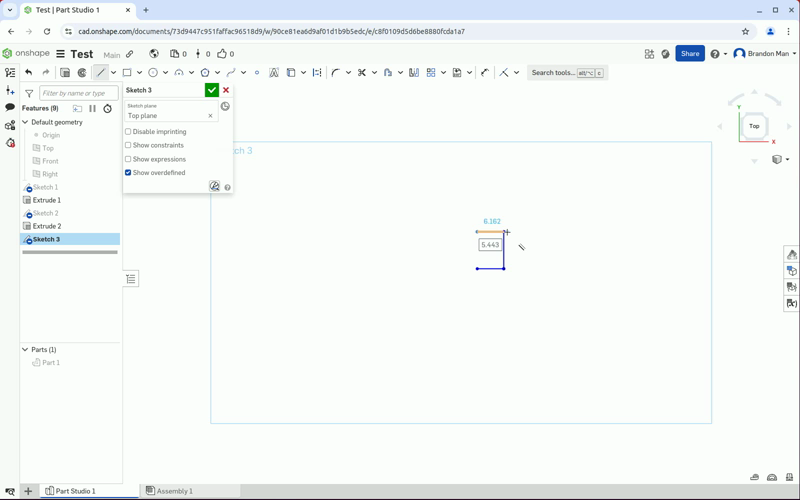
mouse_move(477, 268)
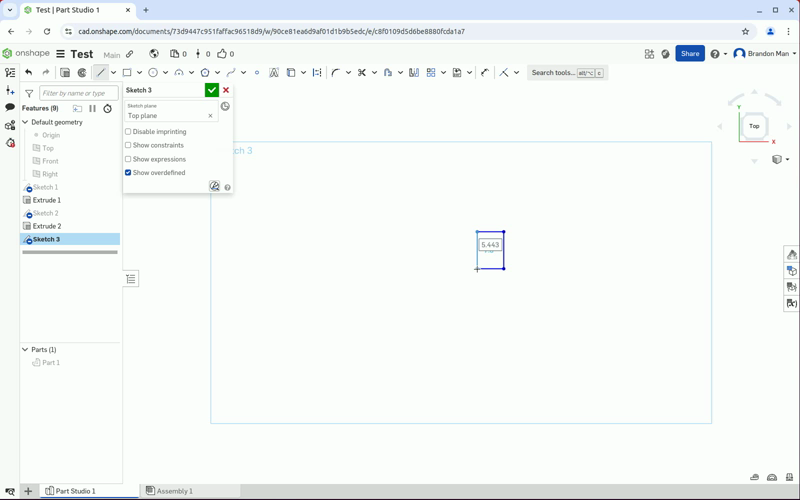
key_up(shift)
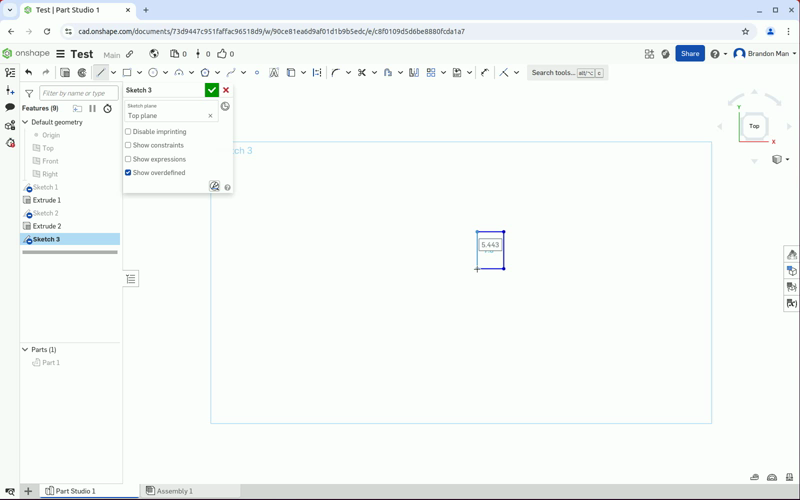
click(477, 268)
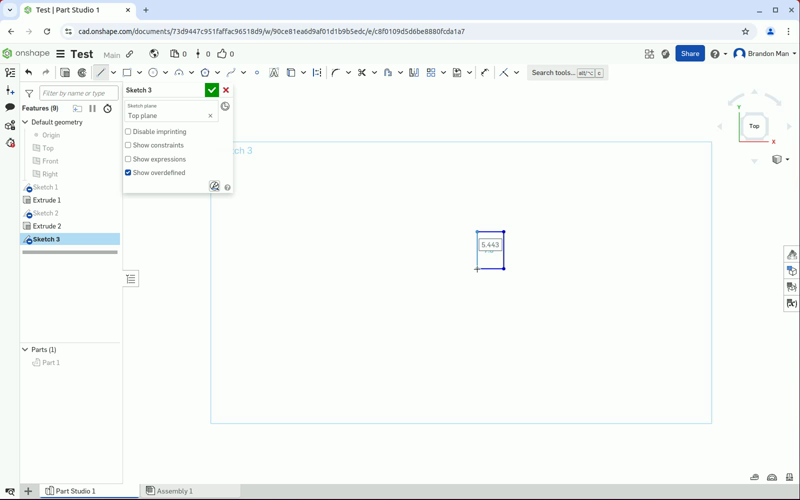
key(esc)
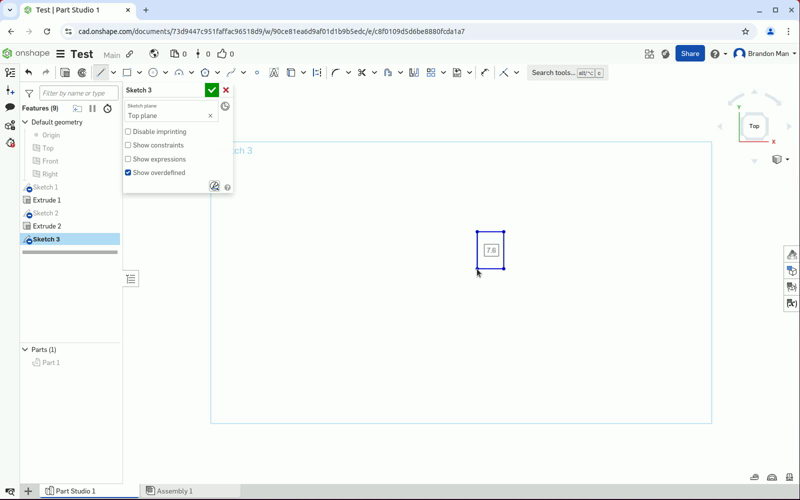
mouse_move(492, 233)
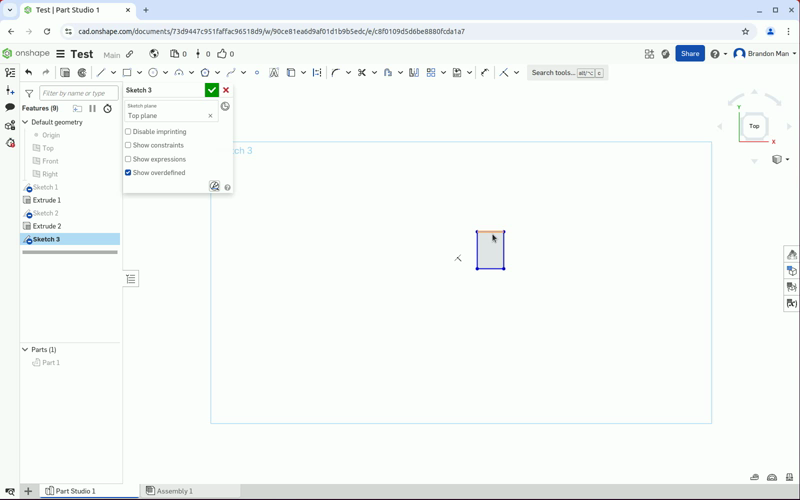
scroll(6)
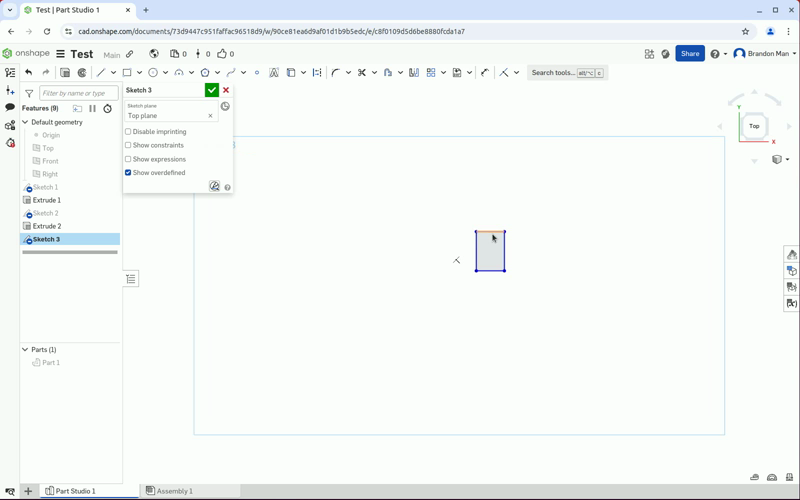
scroll(6)
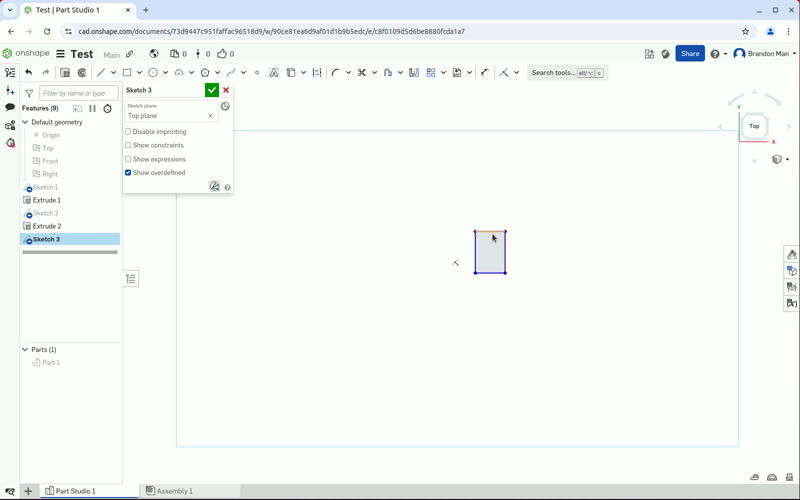
scroll(6)
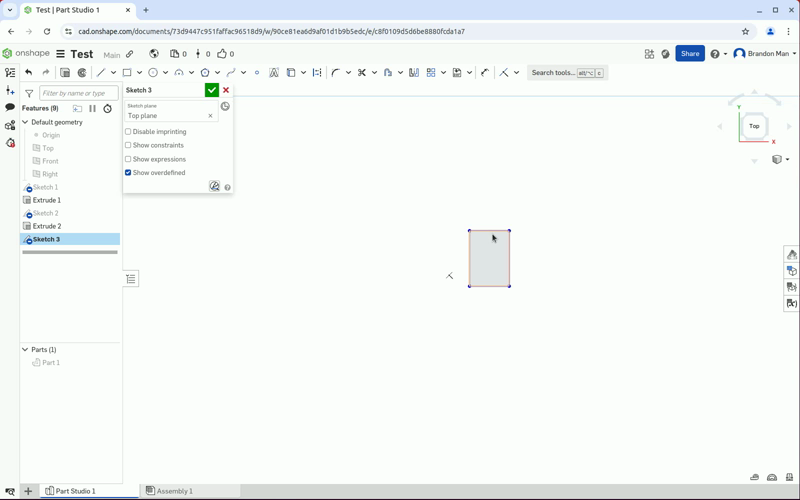
scroll(6)
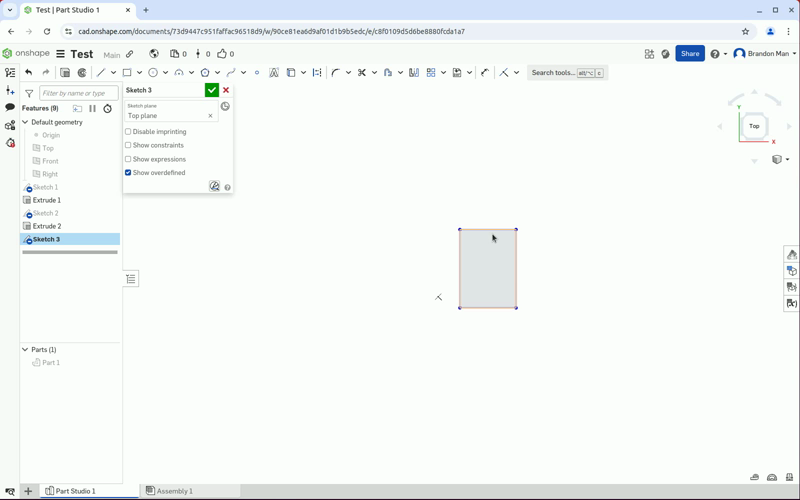
scroll(6)
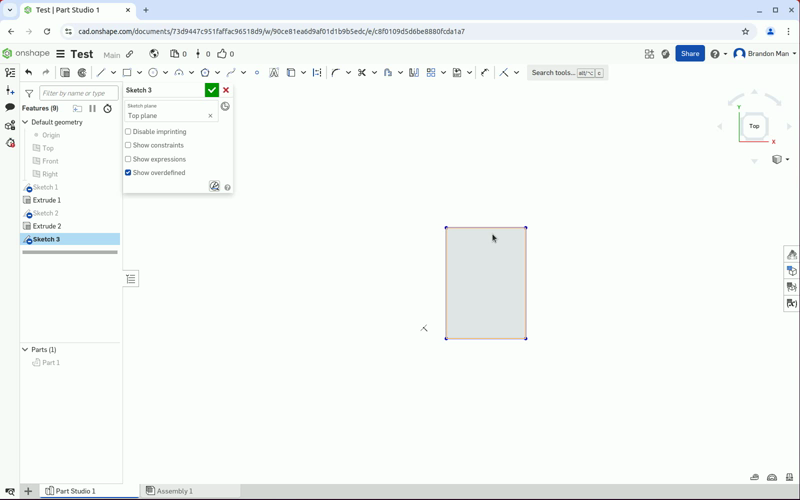
scroll(6)
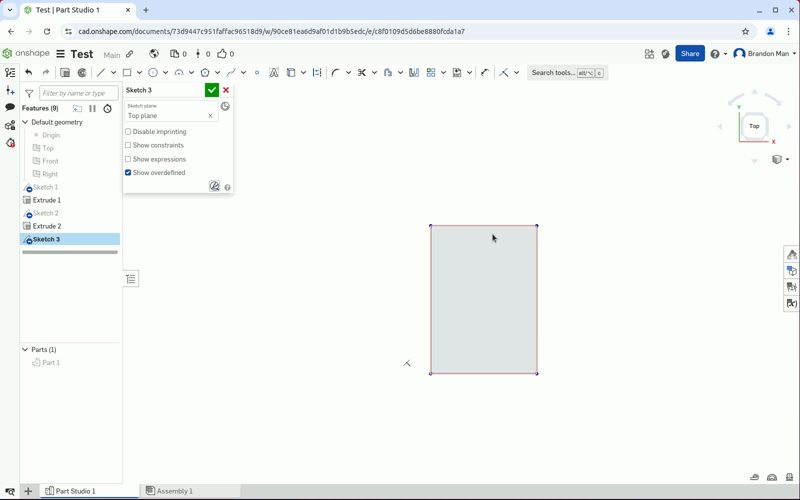
scroll(6)
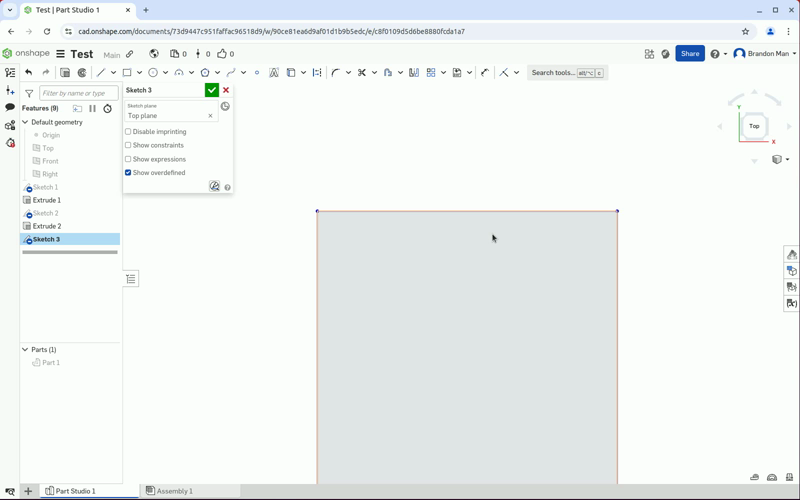
click(492, 233)
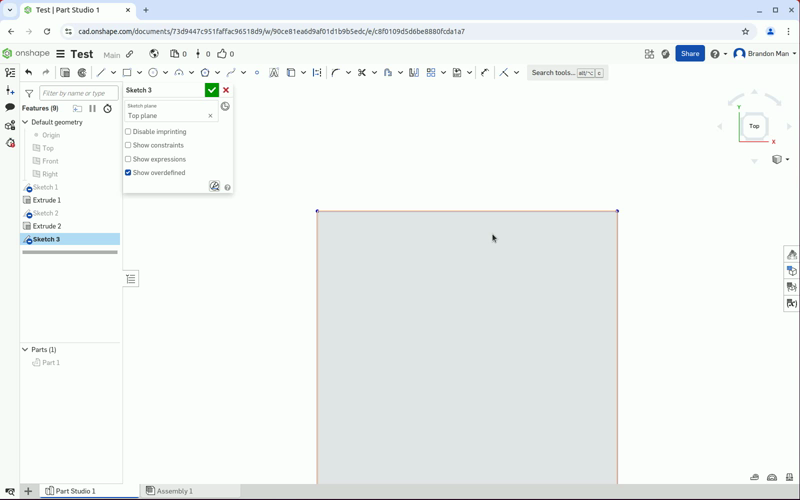
scroll(-6)
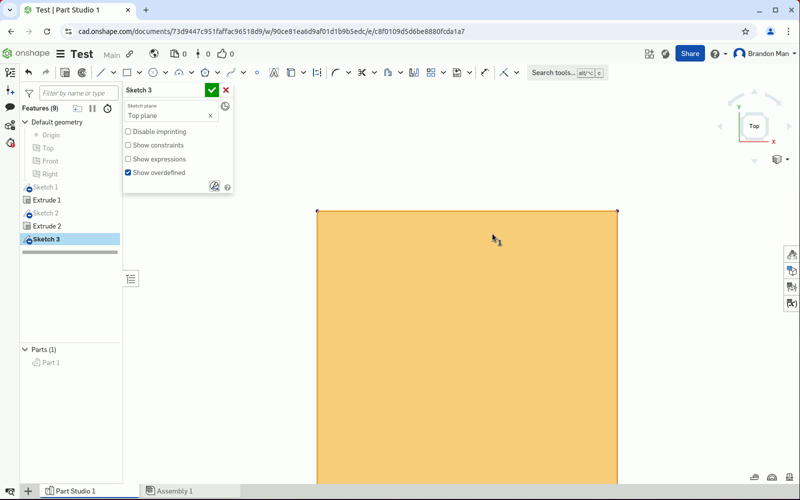
scroll(-6)
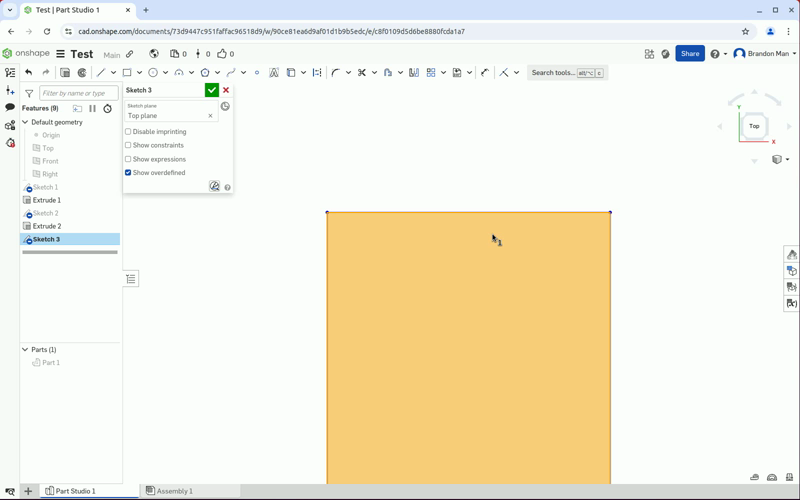
scroll(-6)
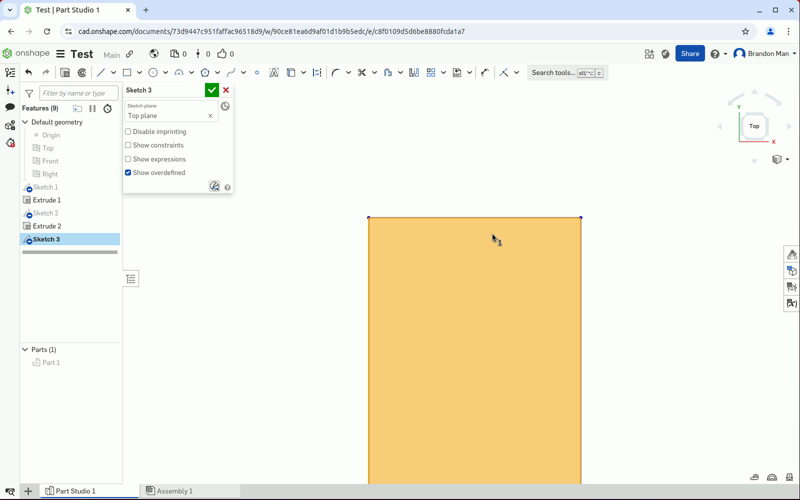
scroll(-6)
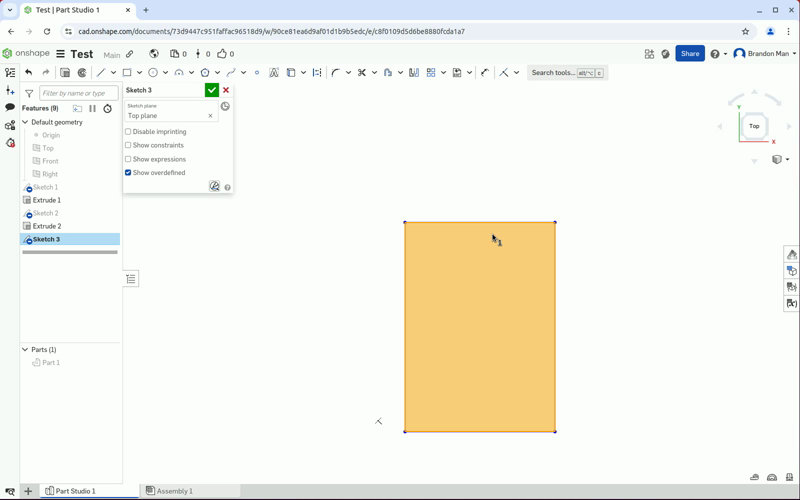
scroll(-6)
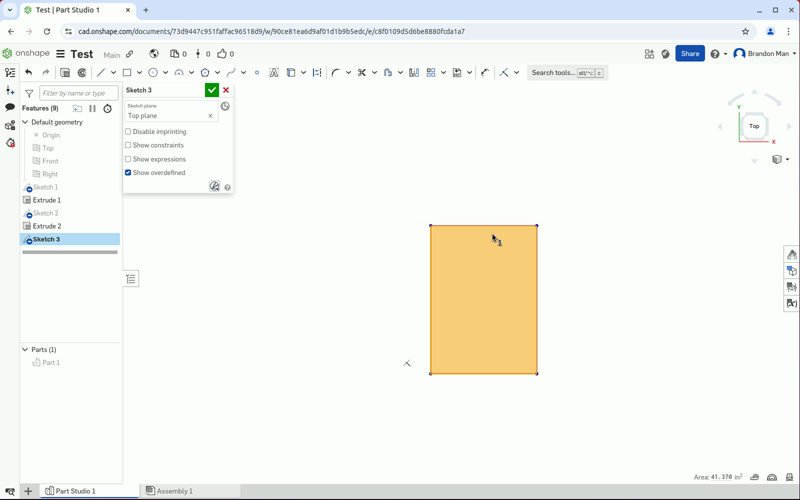
scroll(-6)
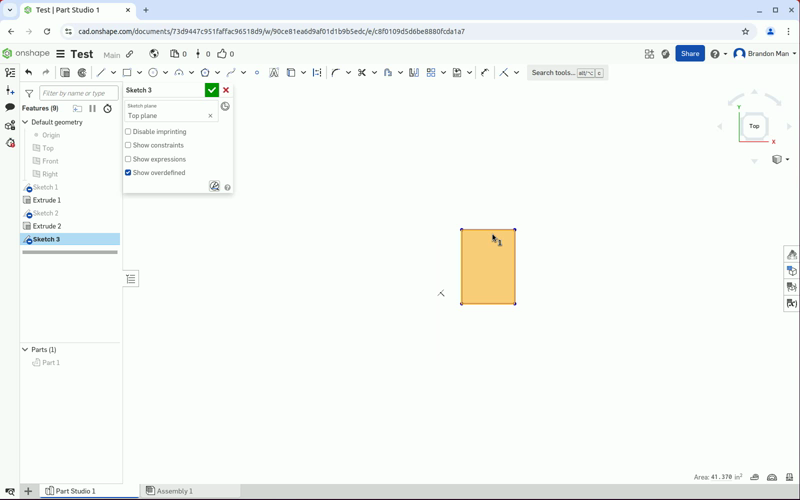
scroll(-6)
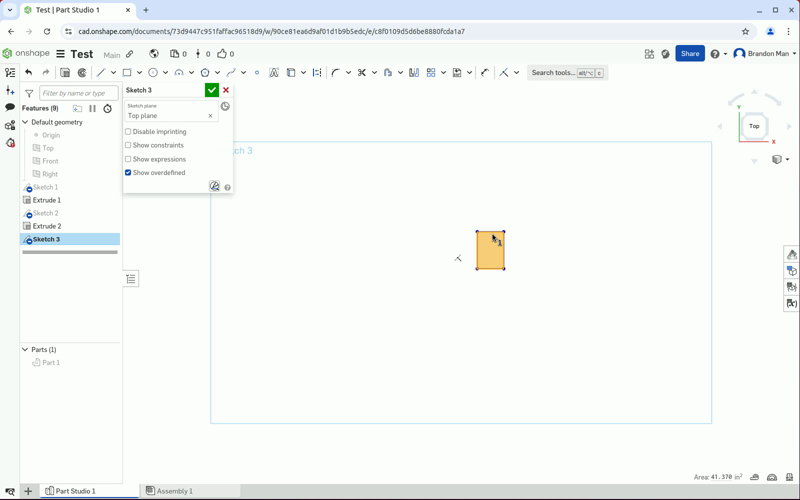
mouse_move(73, 352)
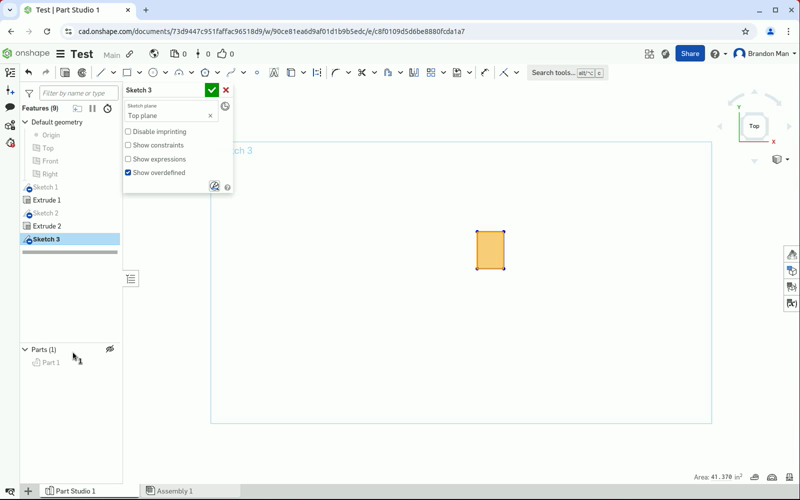
key(shift+y)
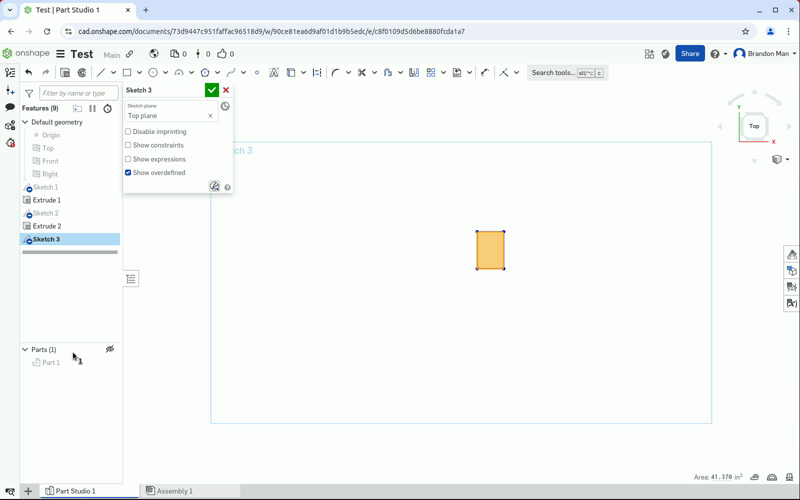
key(shift+e)
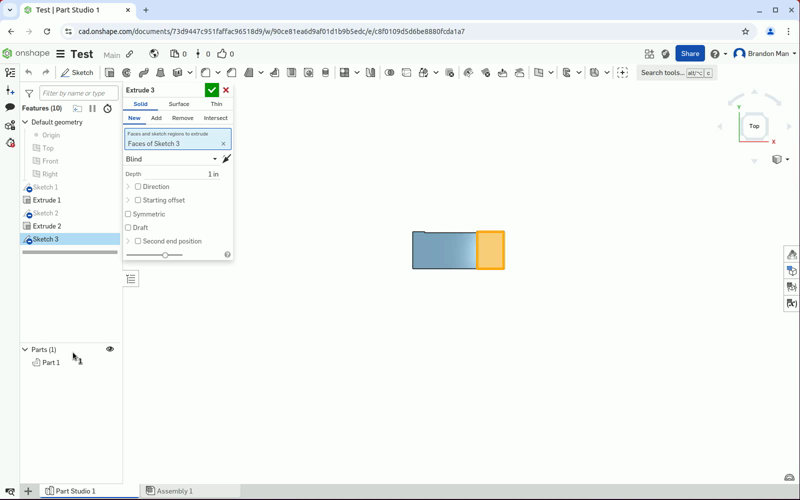
mouse_move(143, 106)
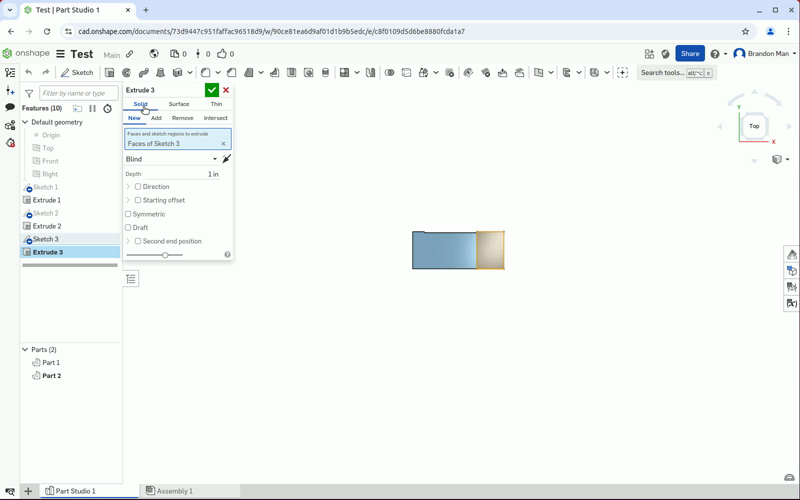
click(143, 106)
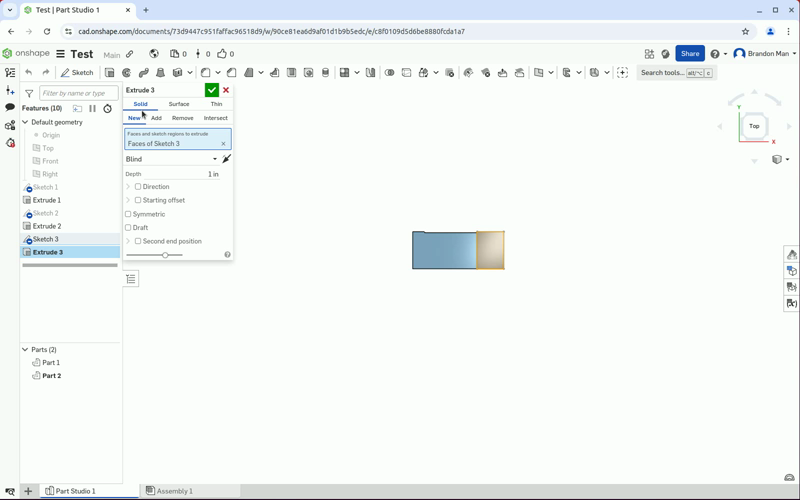
mouse_move(137, 120)
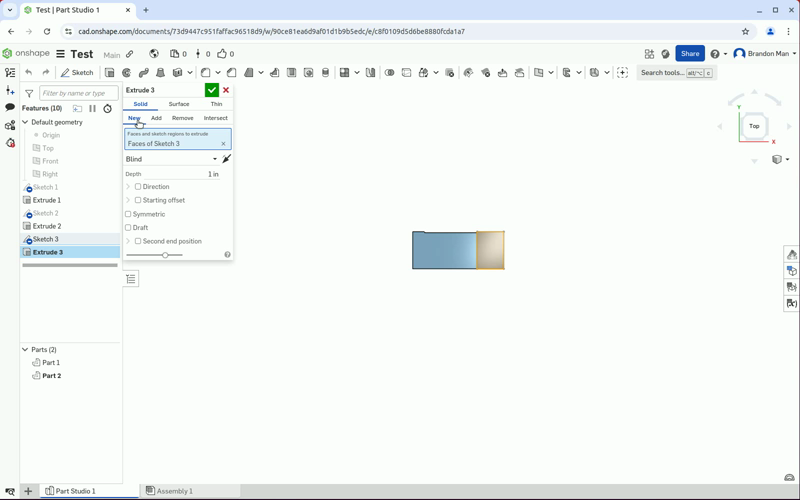
click(137, 120)
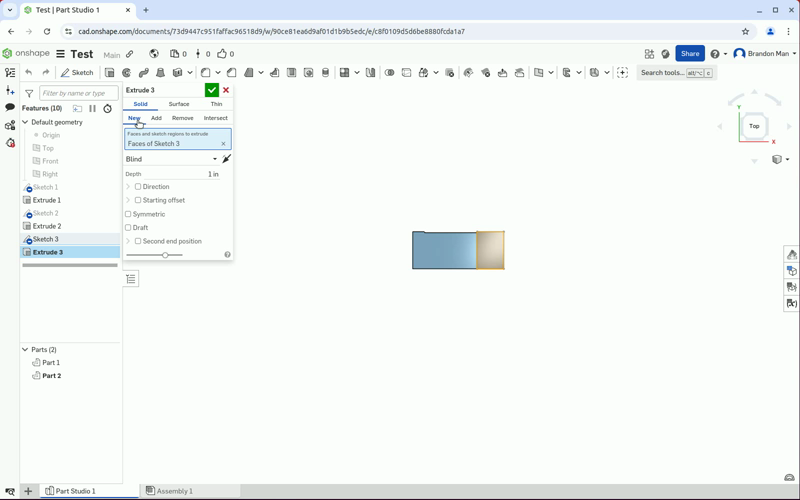
key(tab, 4)
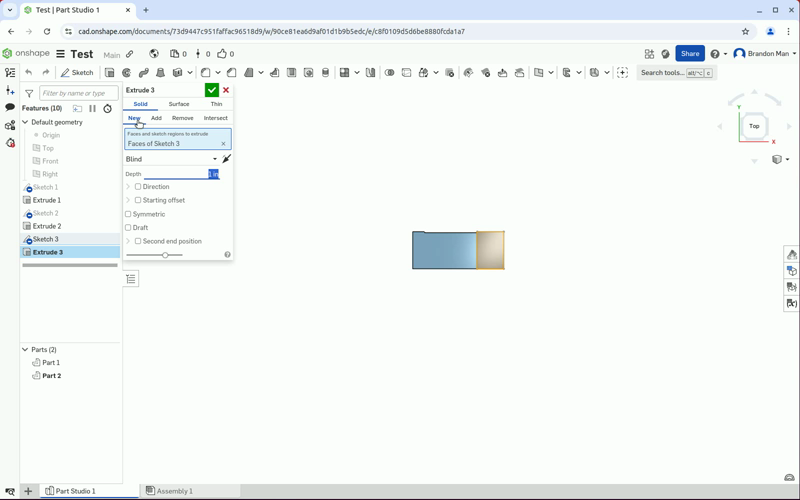
text(-2.407)
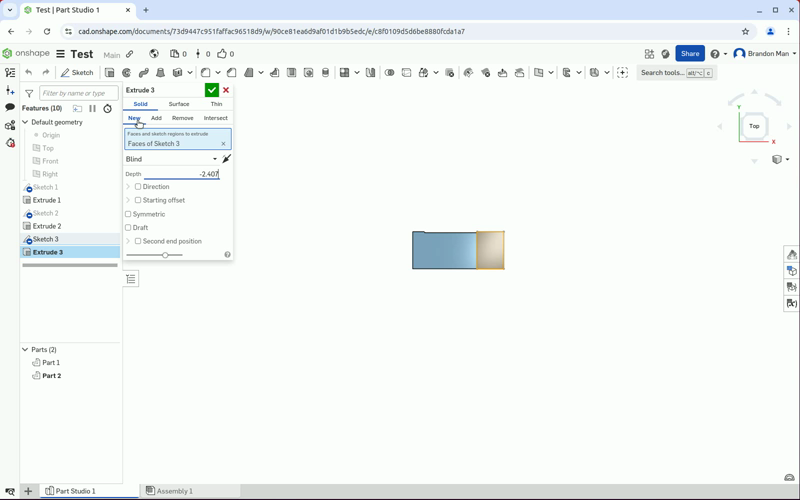
key(enter)
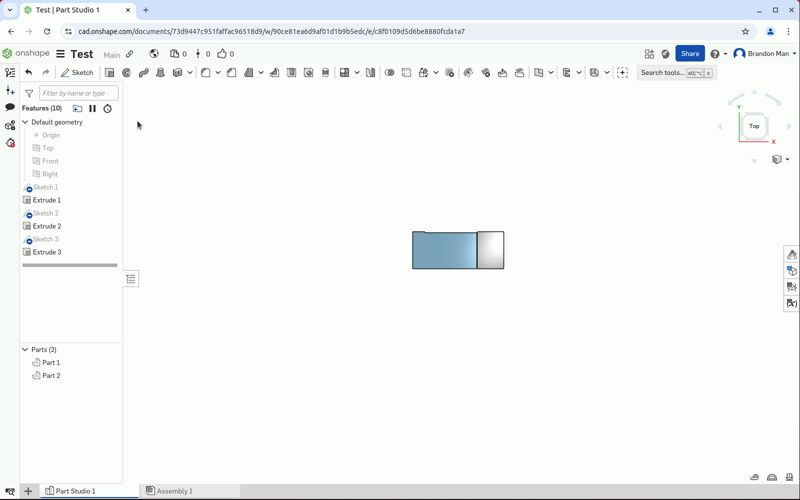
key(shift+h)
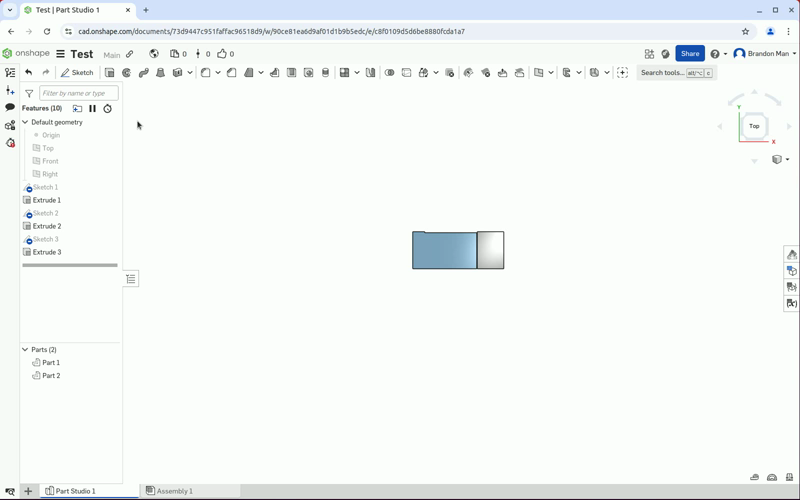
key(shift+h)
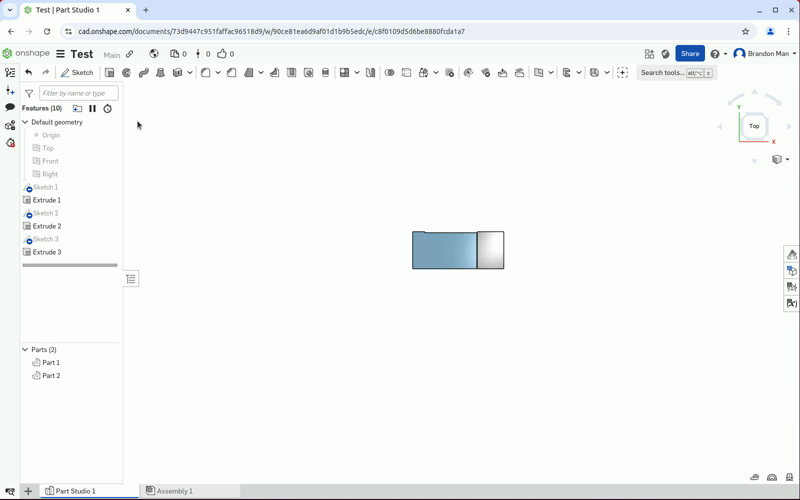
mouse_move(73, 189)
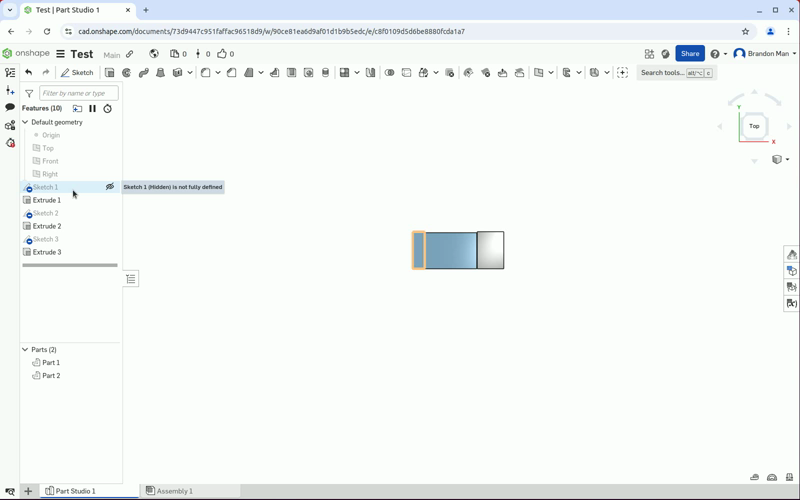
click(73, 189)
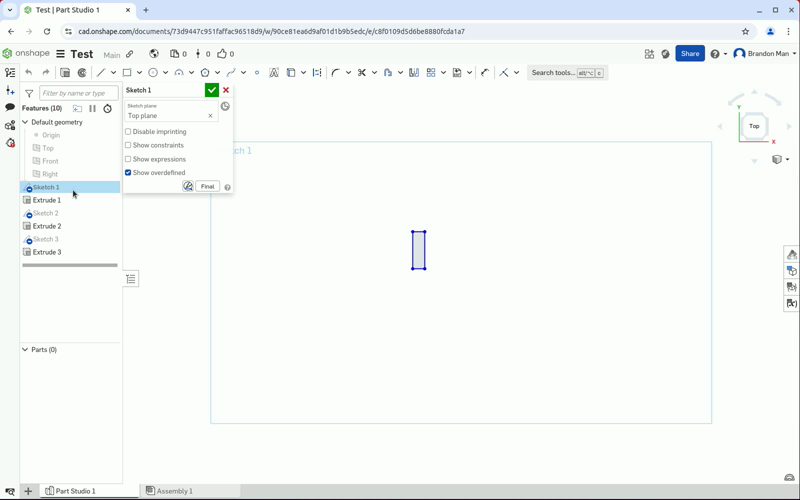
mouse_move(229, 92)
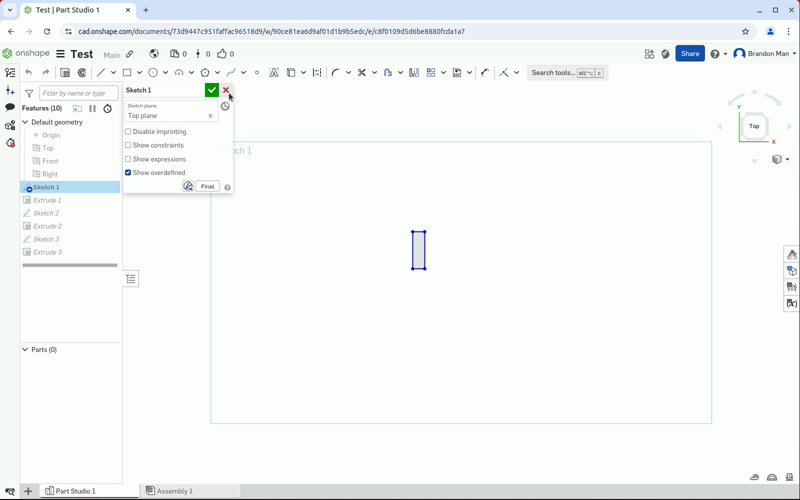
click(229, 92)
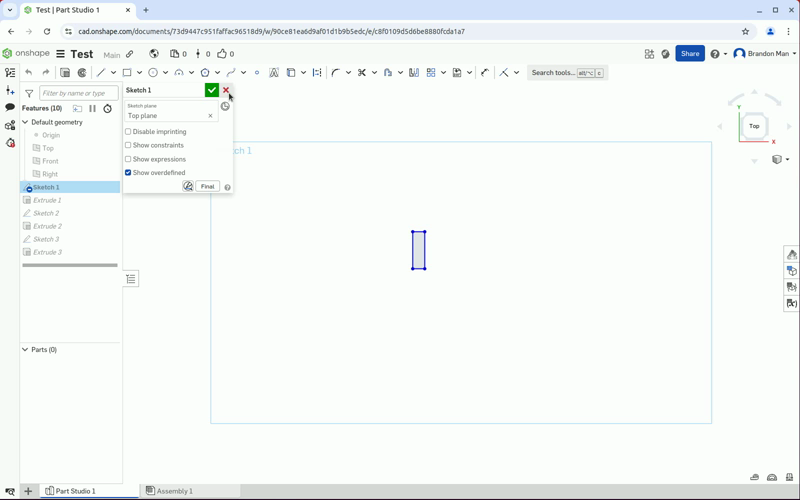
key(shift+s)
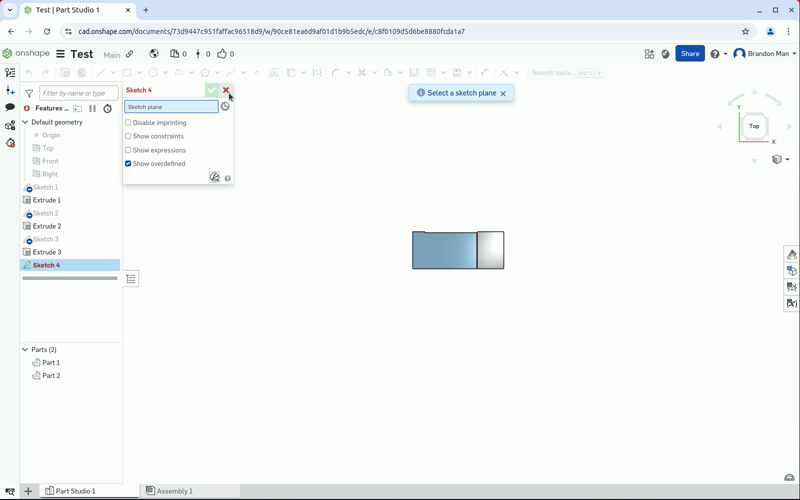
mouse_move(73, 150)
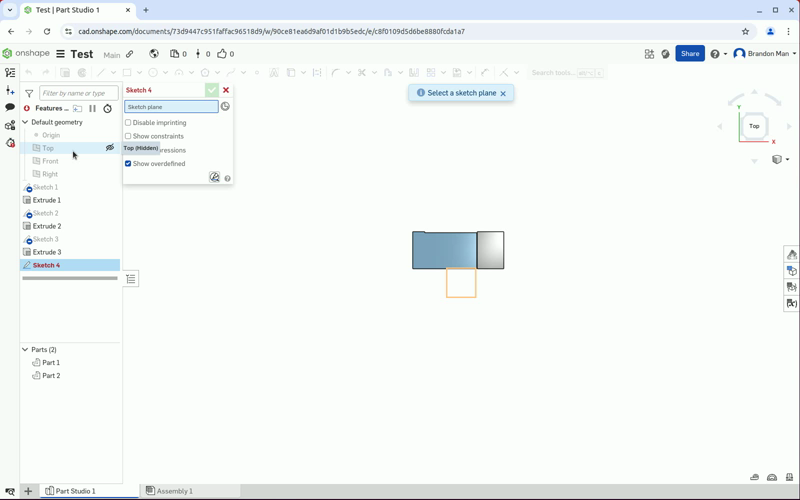
click(73, 150)
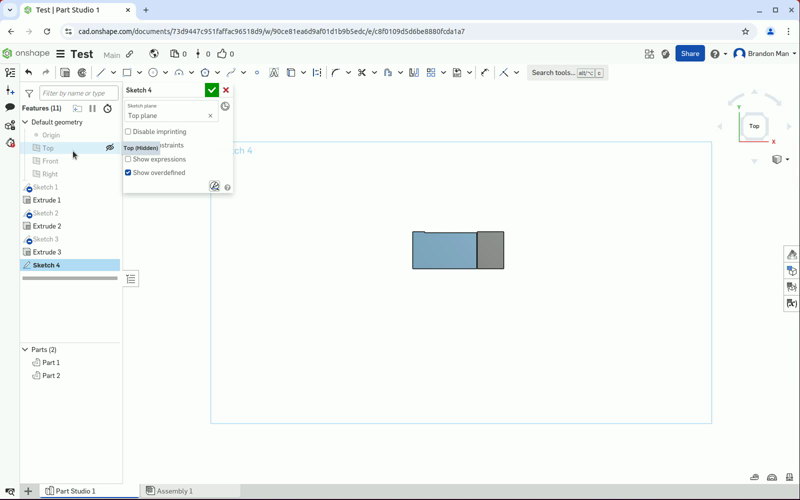
mouse_move(73, 352)
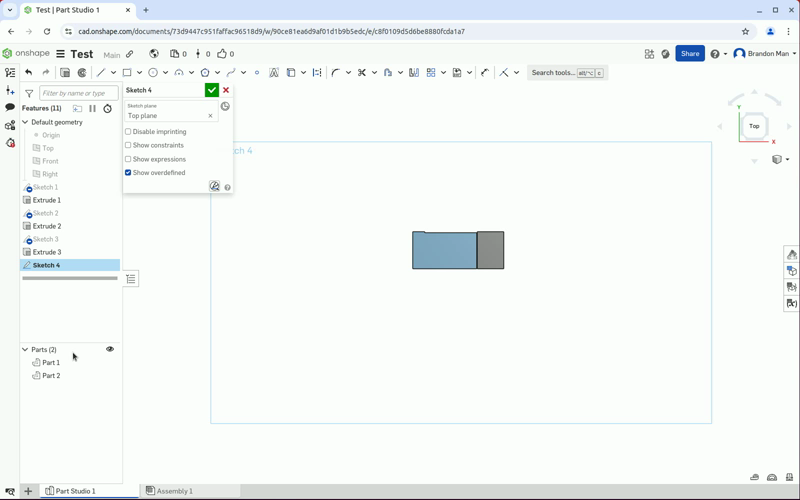
key(y)
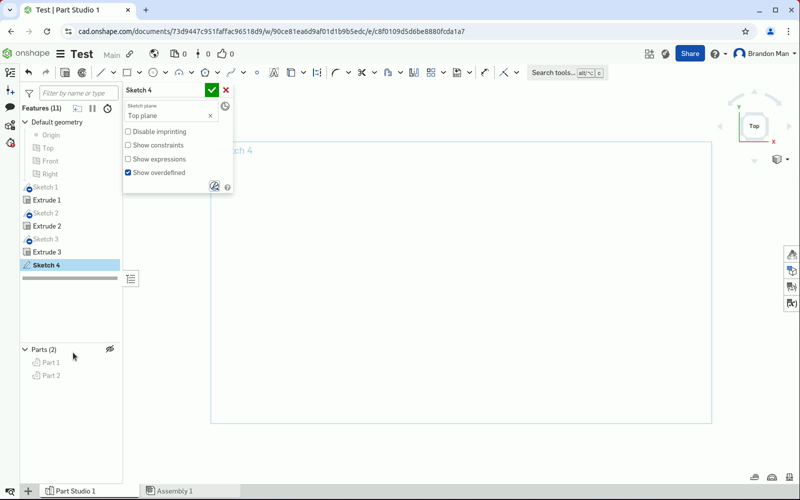
key(l)
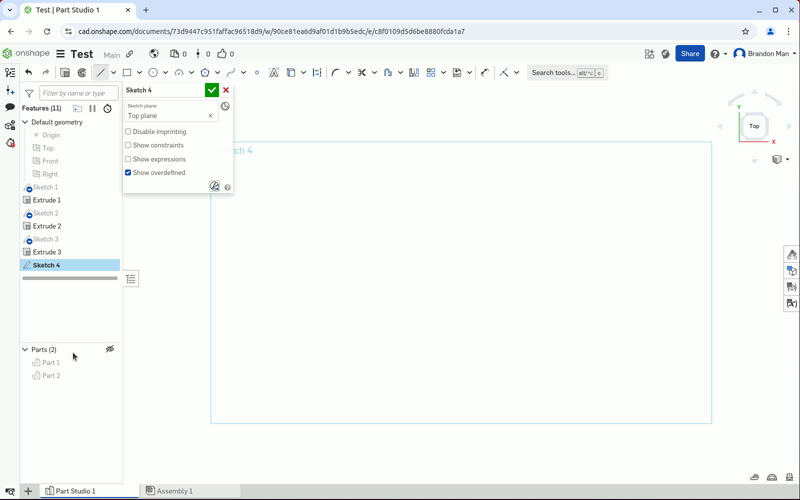
key_down(shift)
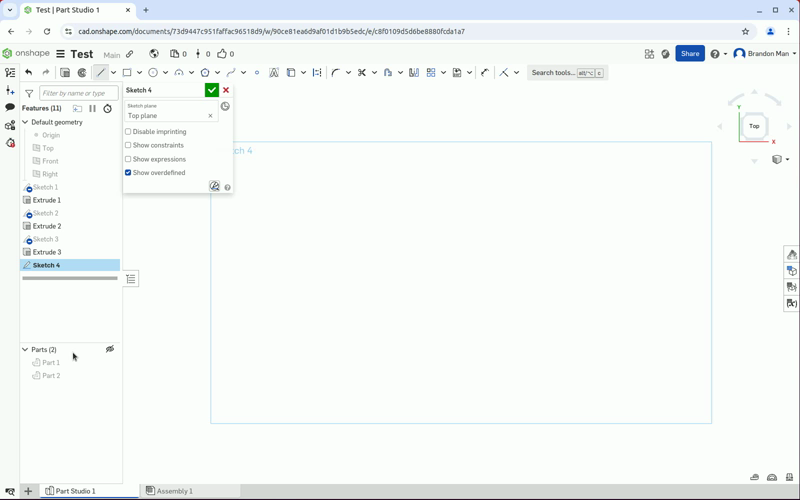
mouse_move(412, 268)
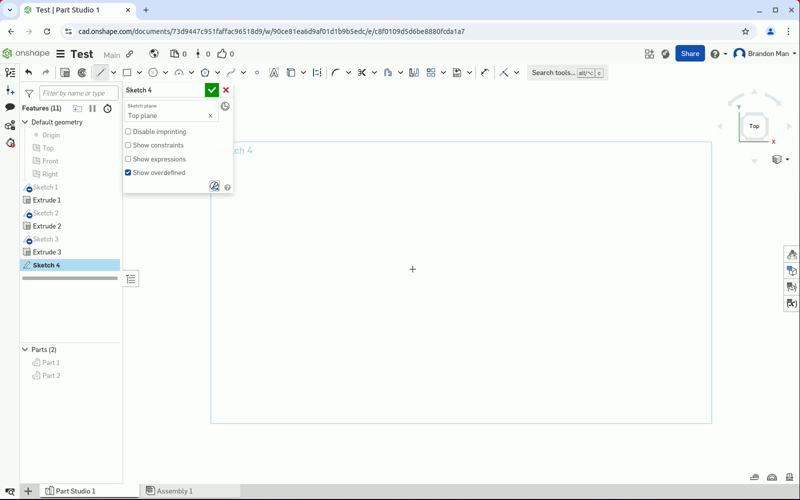
click(412, 268)
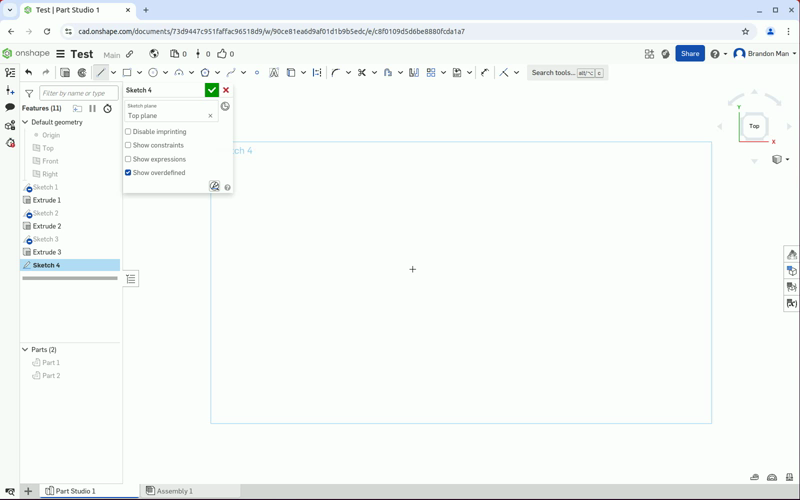
key_up(shift)
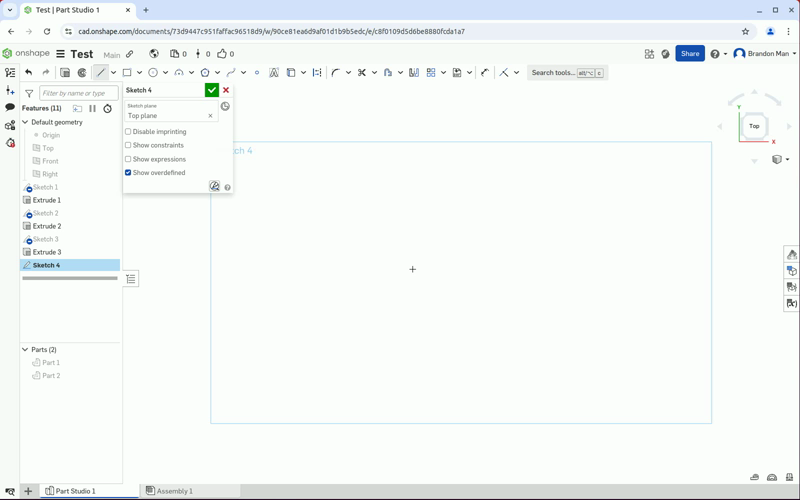
key_down(shift)
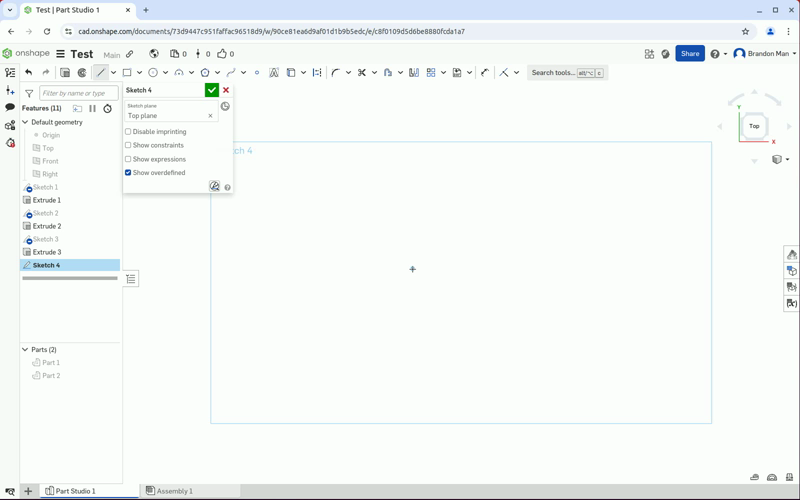
mouse_move(442, 268)
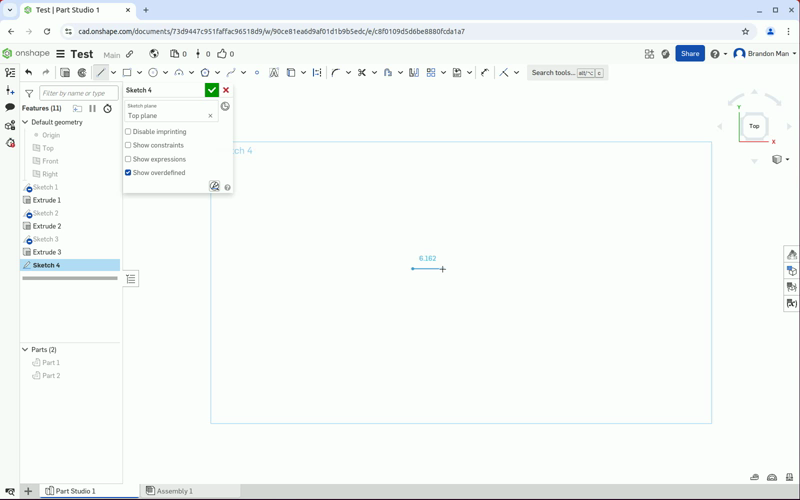
mouse_move(424, 268)
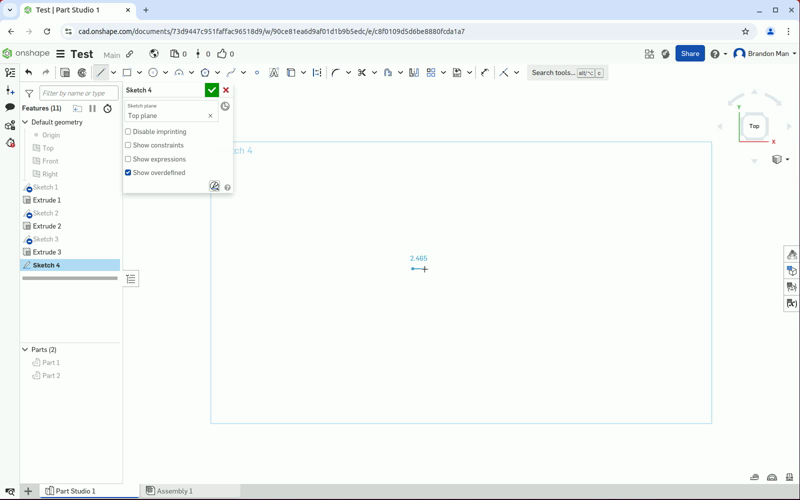
click(424, 268)
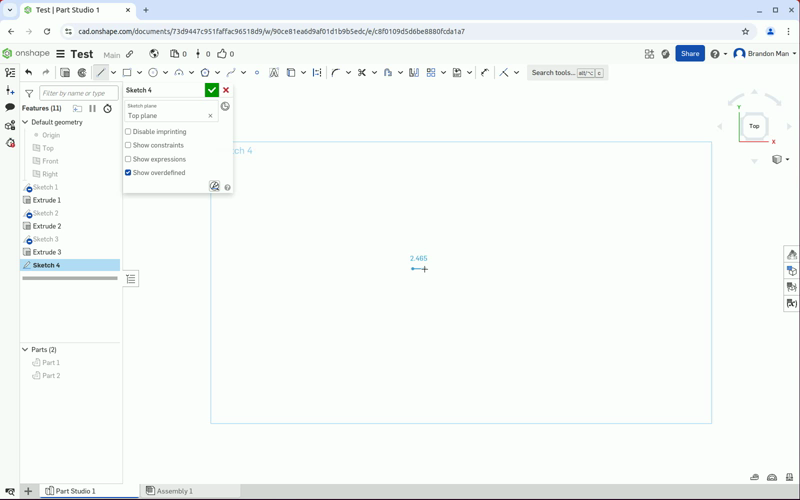
key_up(shift)
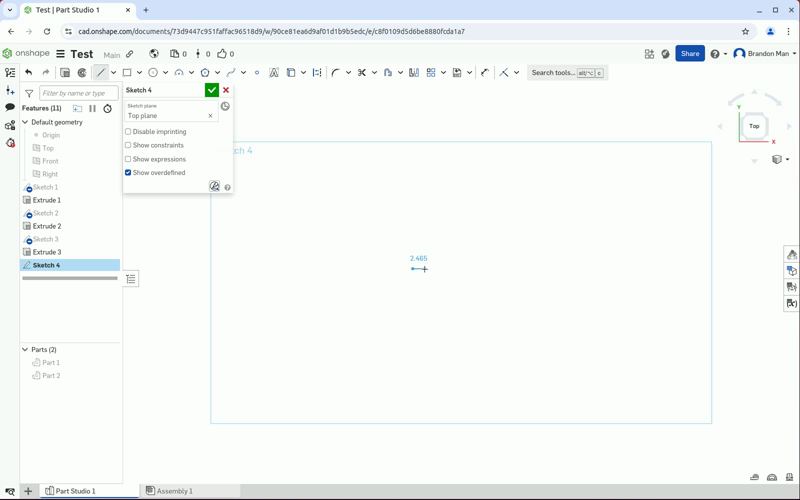
key_down(shift)
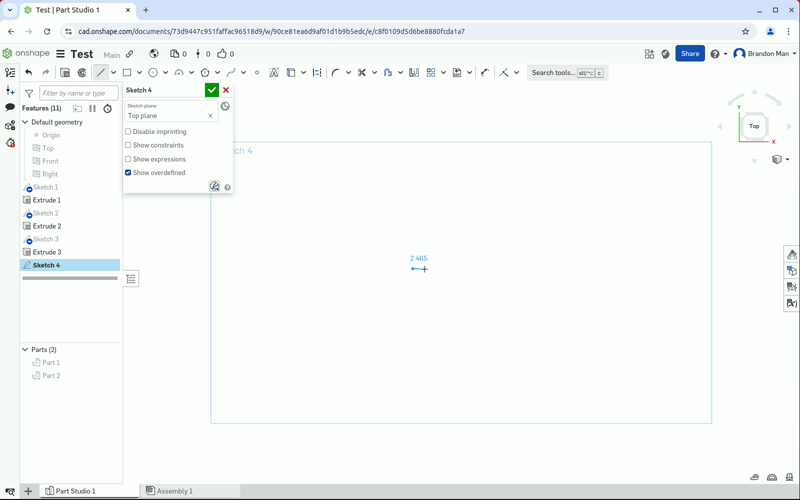
mouse_move(454, 268)
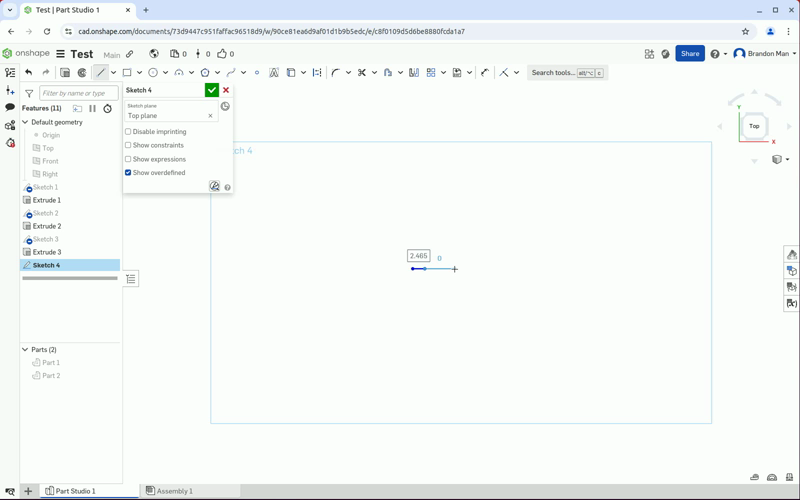
mouse_move(424, 231)
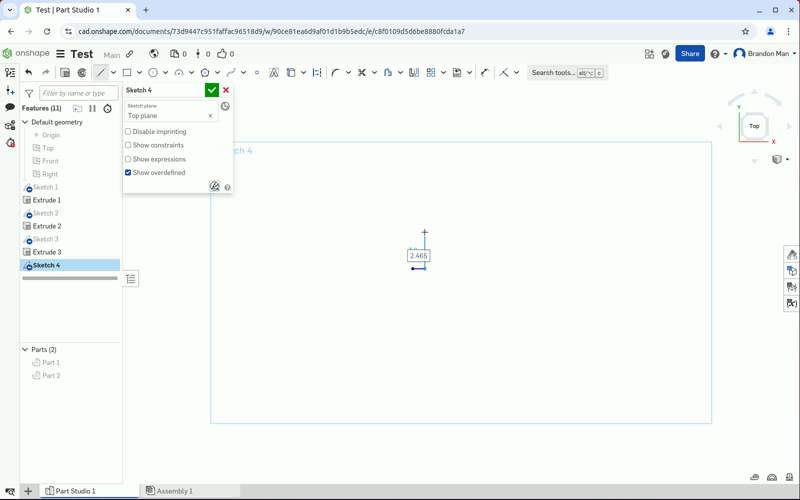
click(424, 231)
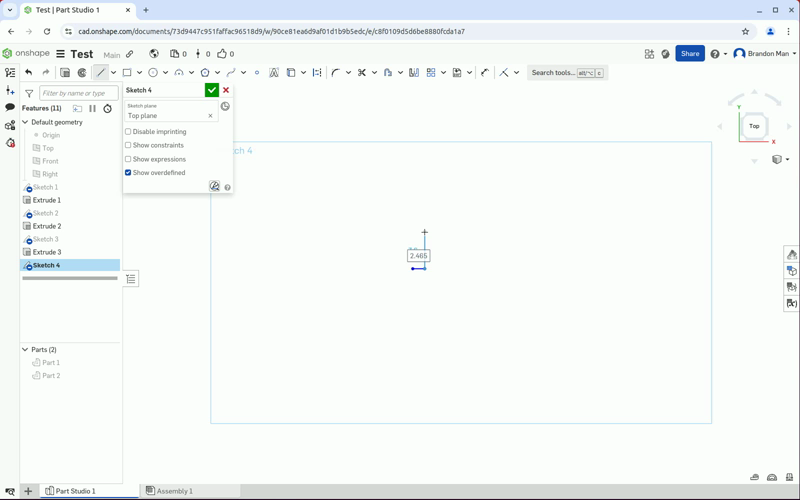
key_up(shift)
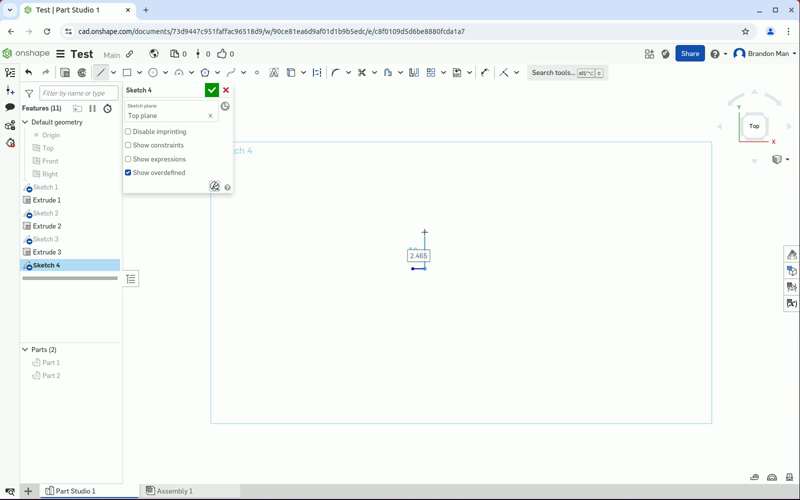
key_down(shift)
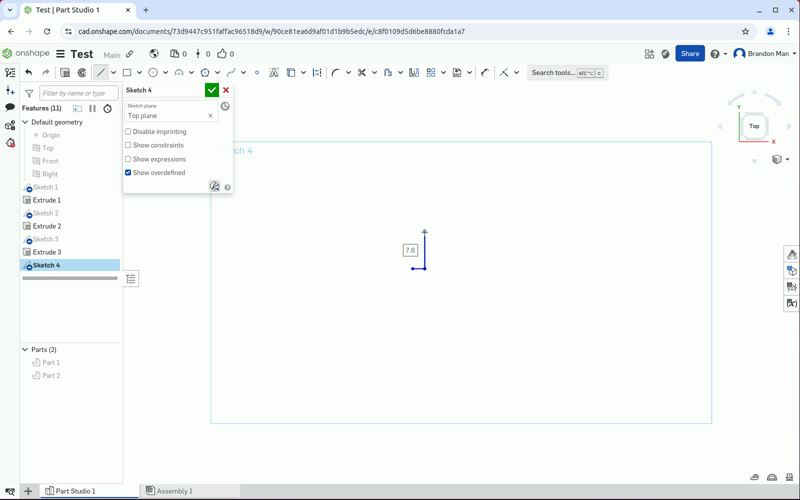
mouse_move(454, 231)
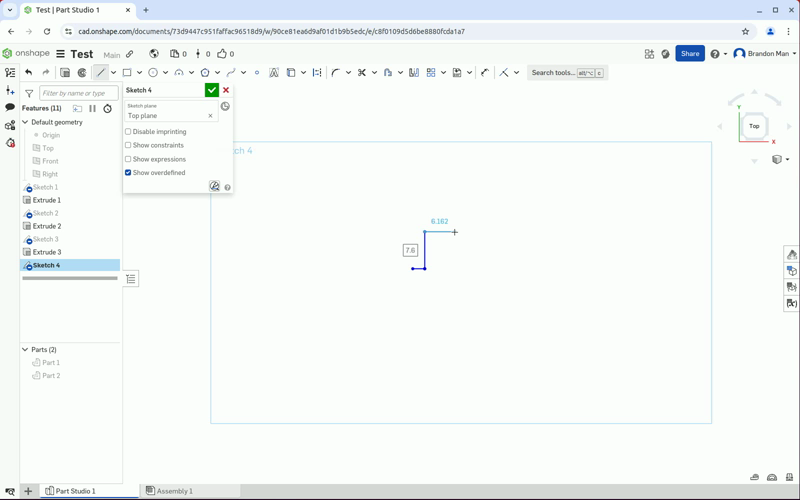
mouse_move(412, 231)
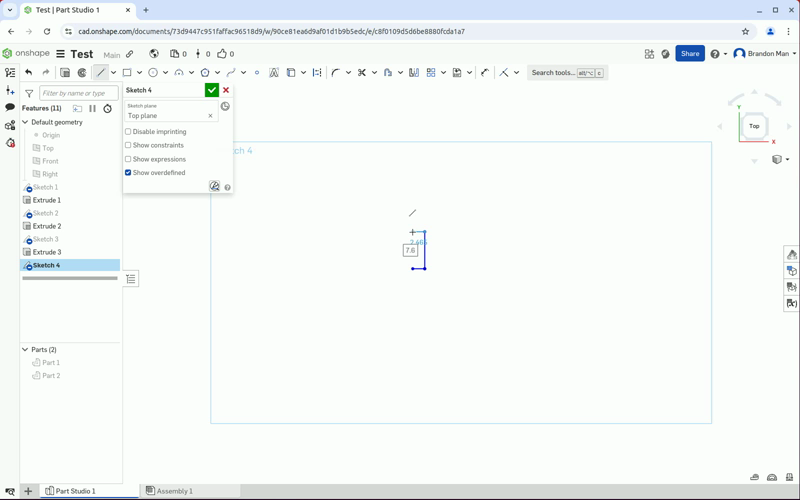
click(412, 231)
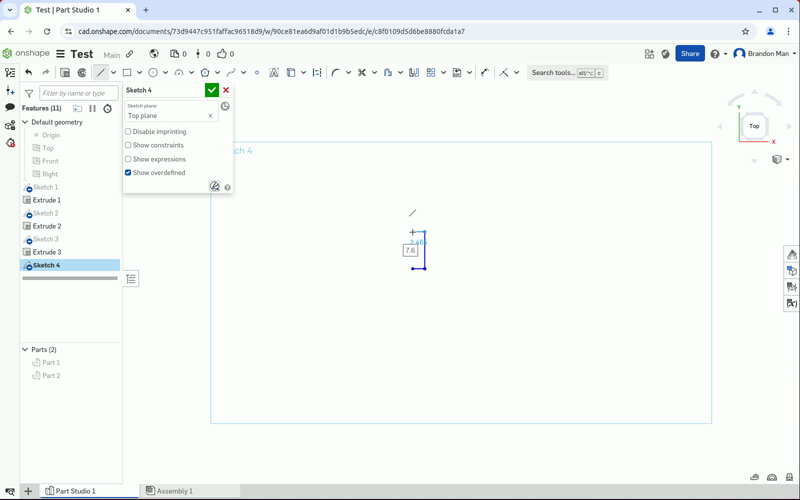
key_up(shift)
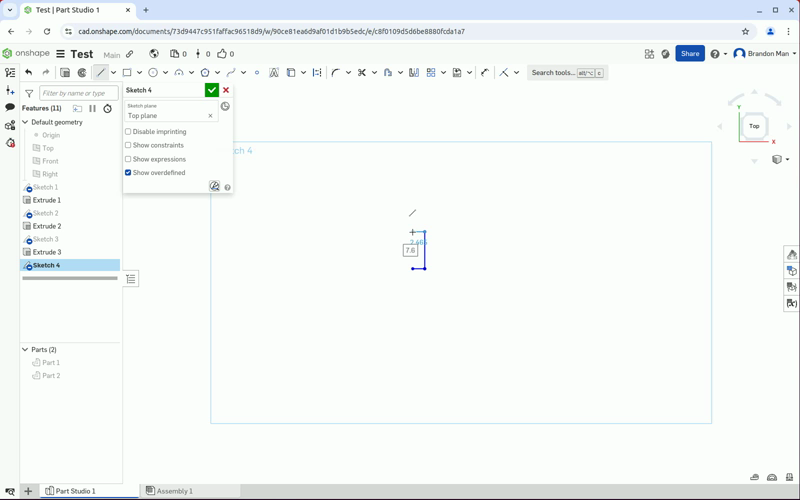
mouse_move(442, 231)
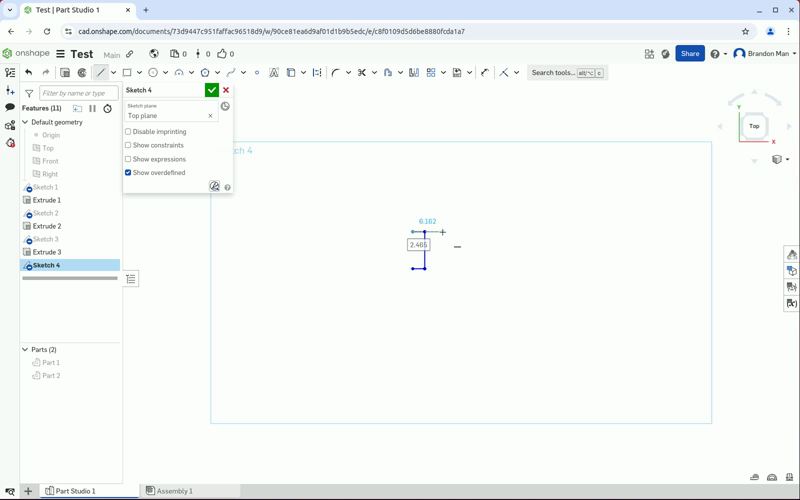
key_down(shift)
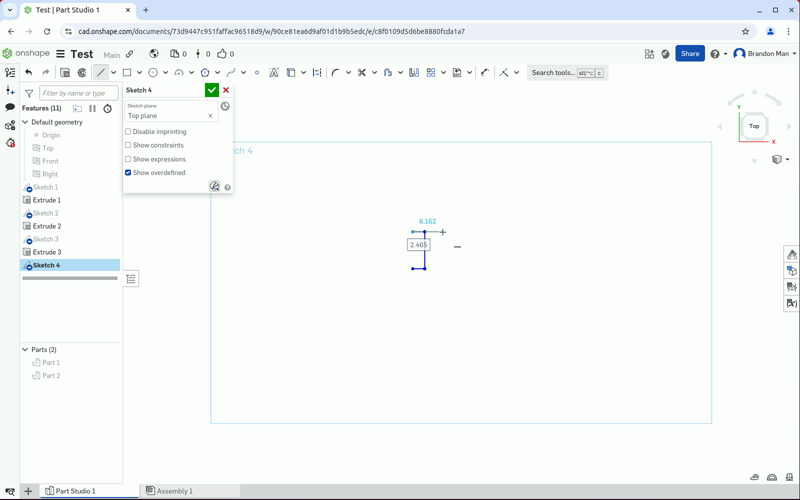
mouse_move(412, 268)
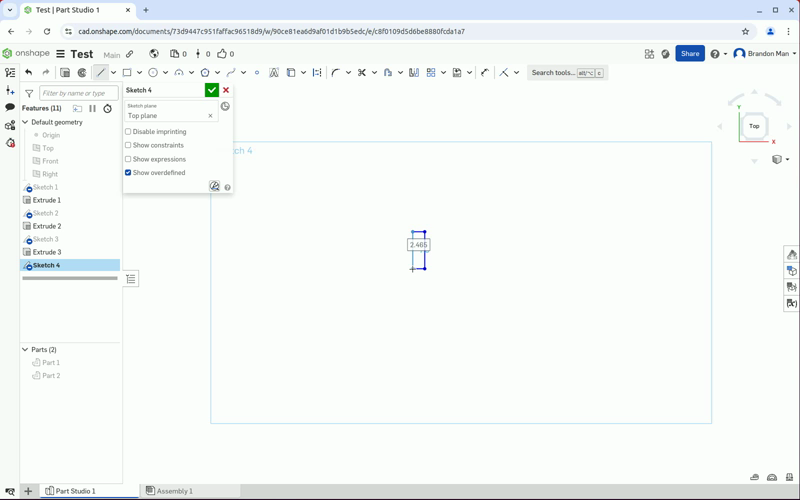
key_up(shift)
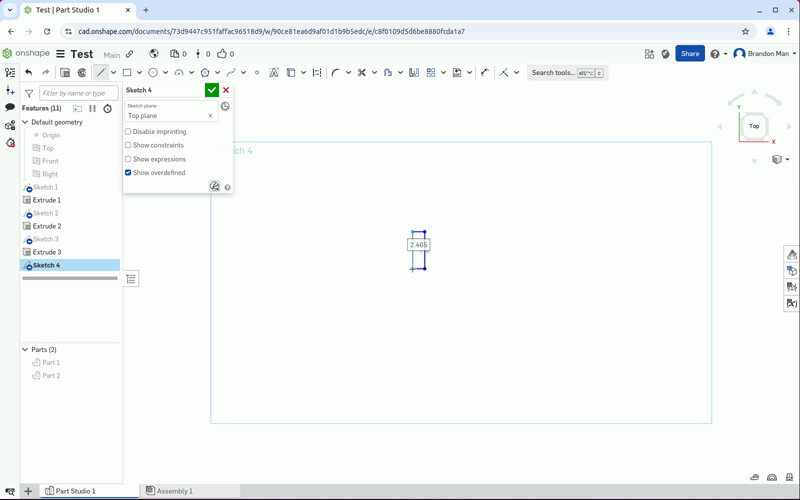
click(412, 268)
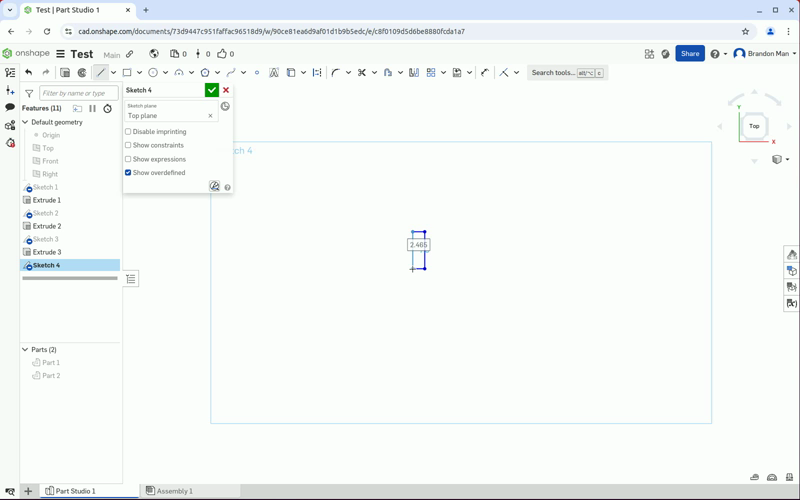
key(esc)
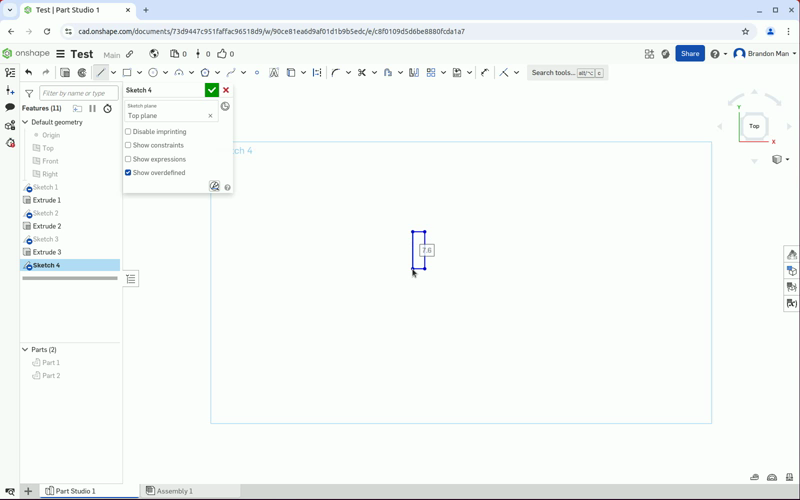
mouse_move(414, 237)
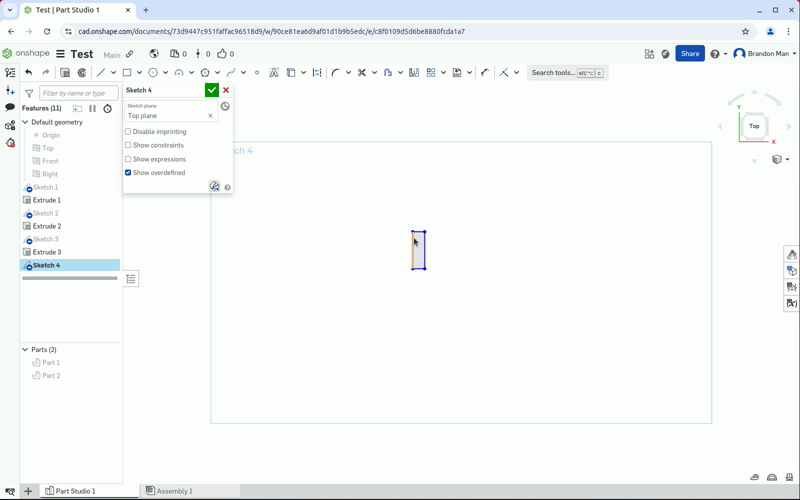
scroll(6)
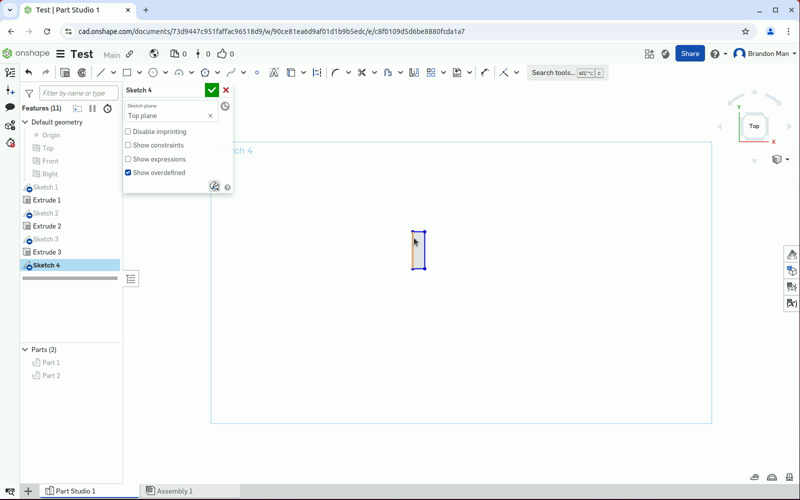
scroll(6)
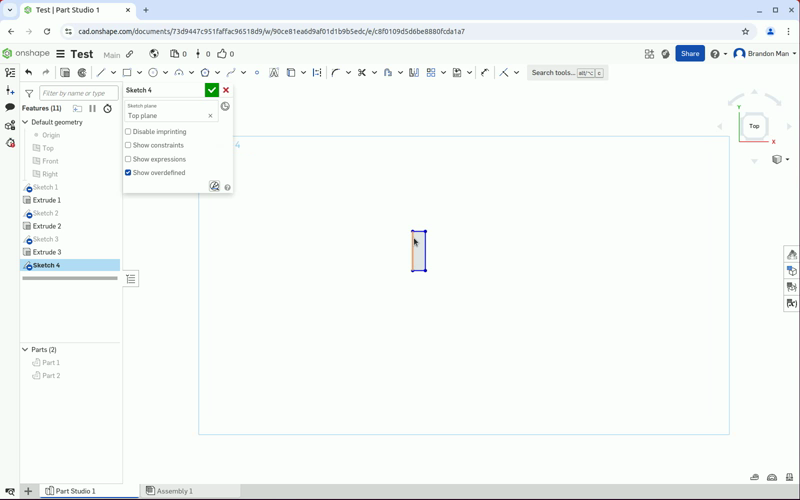
scroll(6)
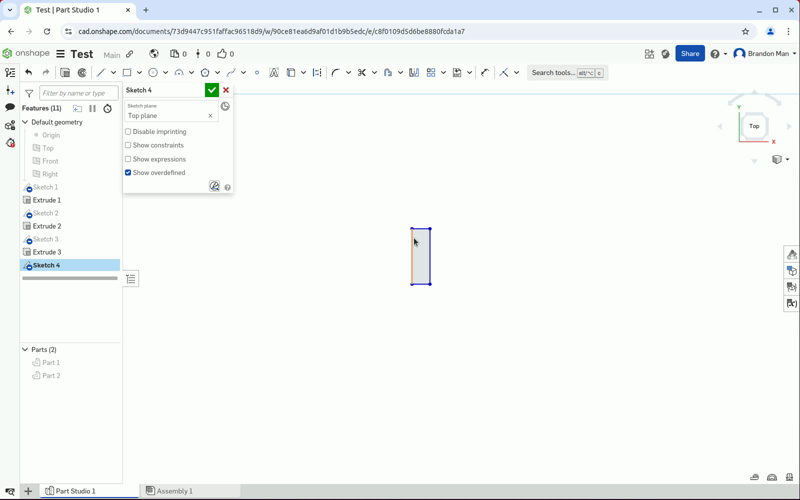
scroll(6)
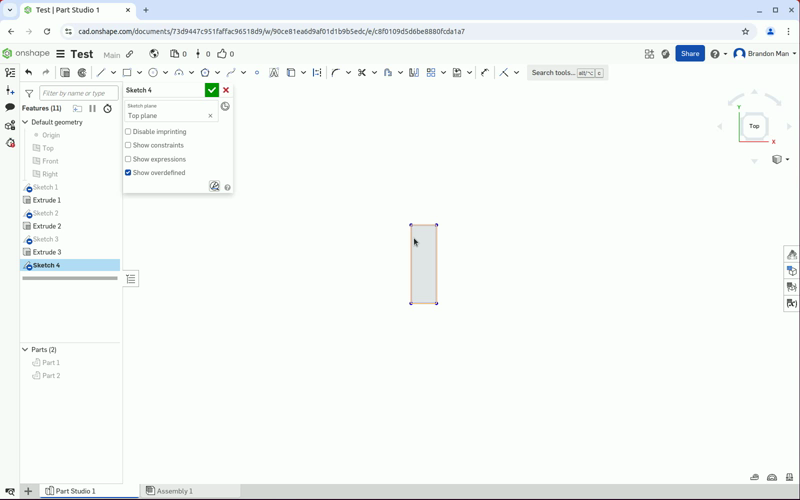
scroll(6)
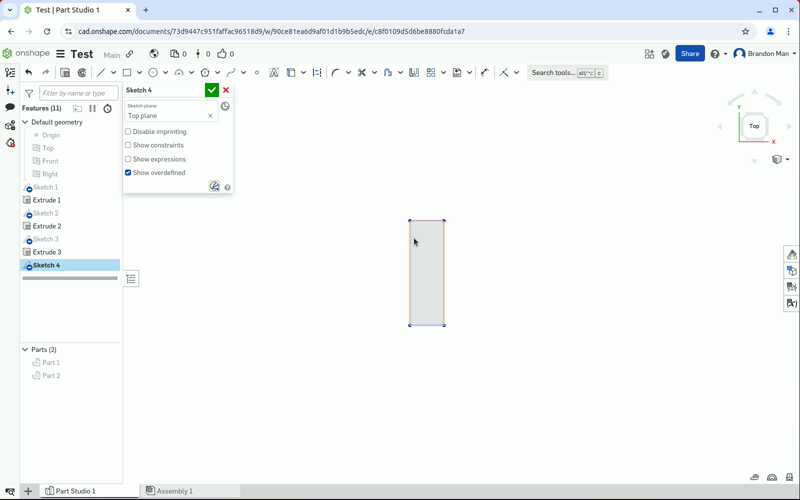
scroll(6)
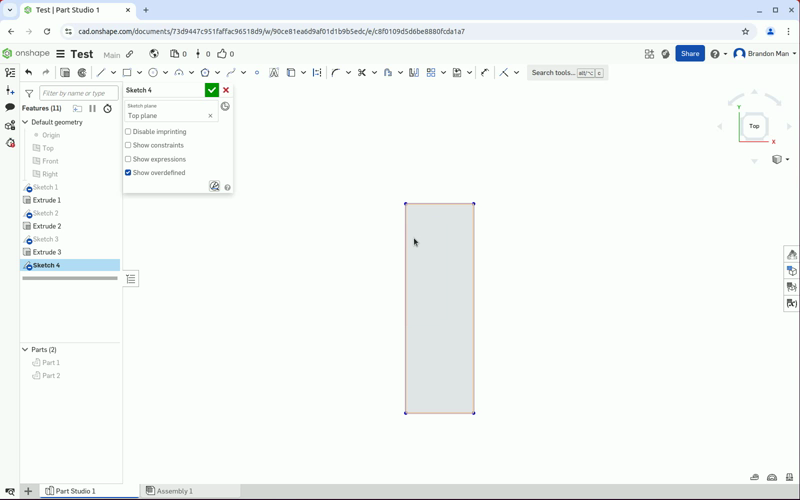
scroll(6)
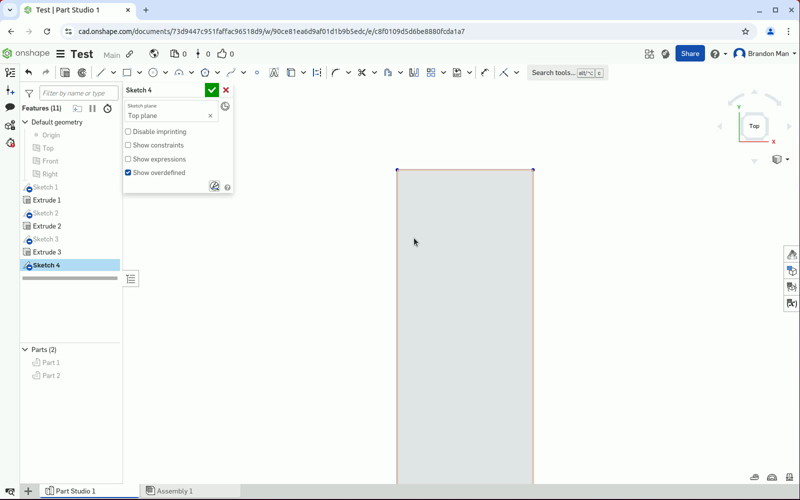
click(414, 237)
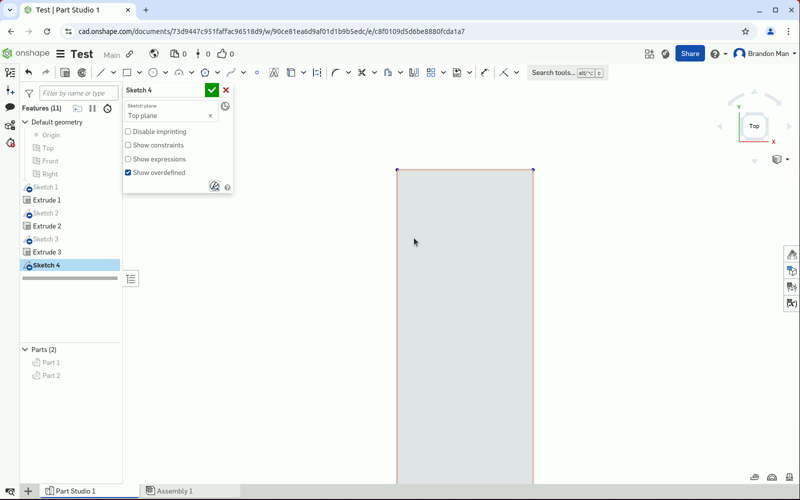
scroll(-6)
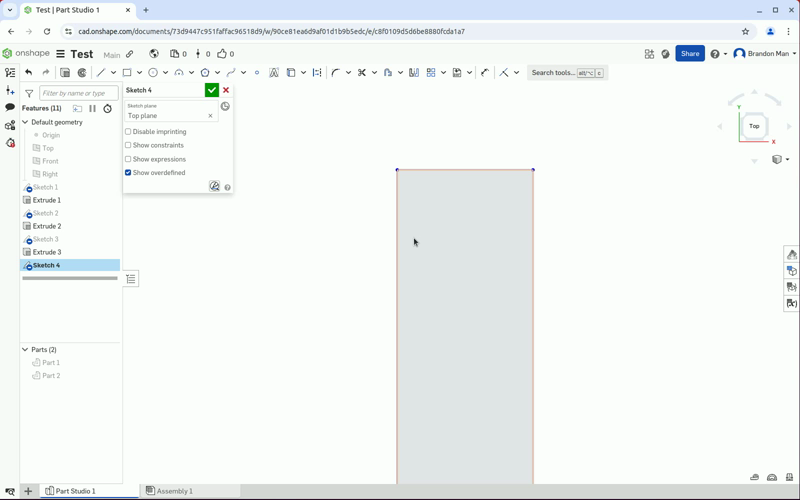
scroll(-6)
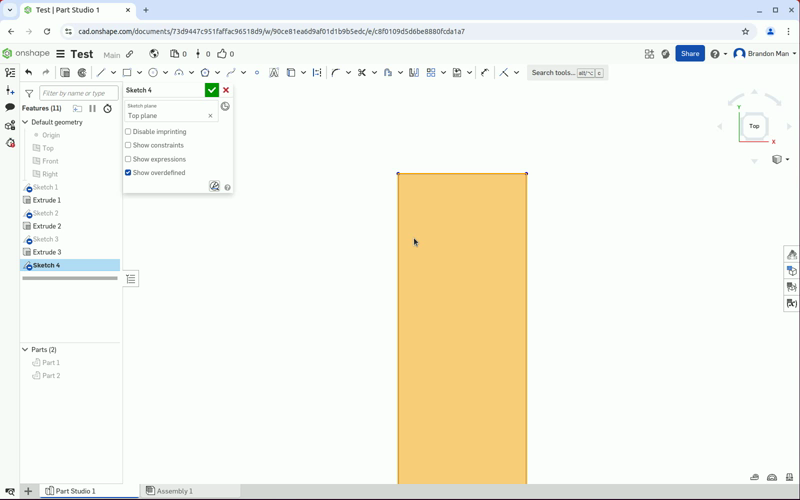
scroll(-6)
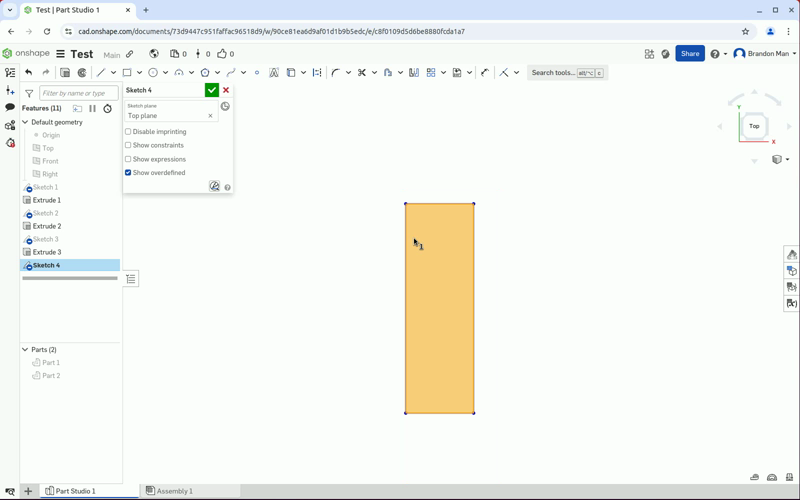
scroll(-6)
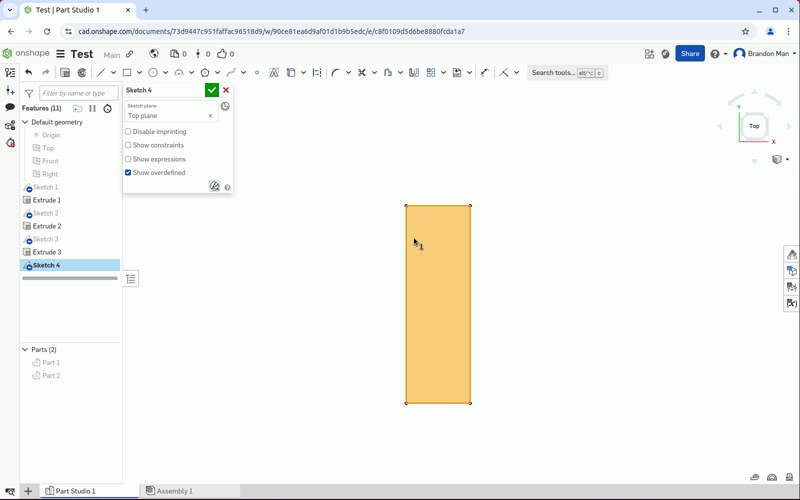
scroll(-6)
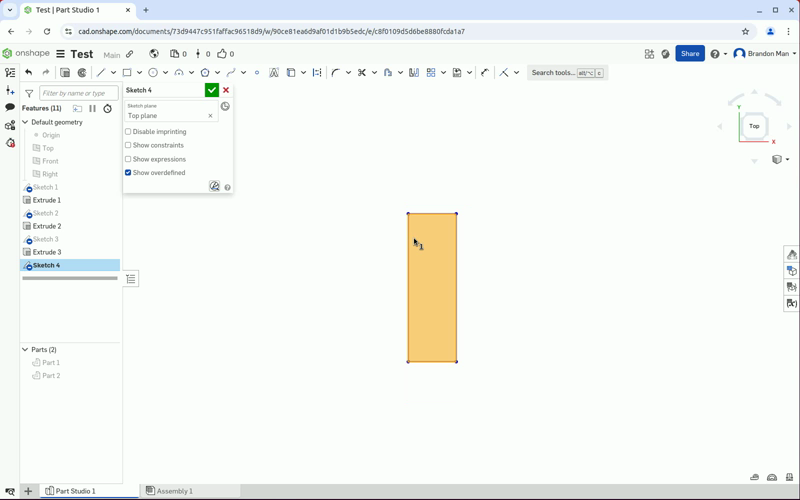
scroll(-6)
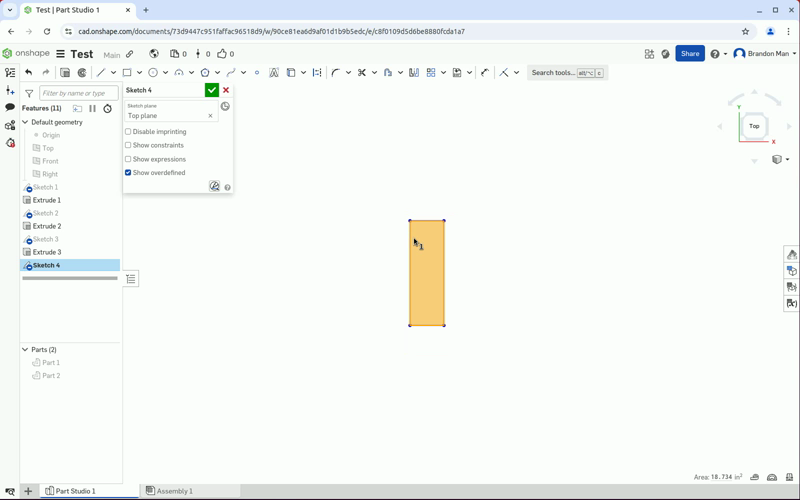
scroll(-6)
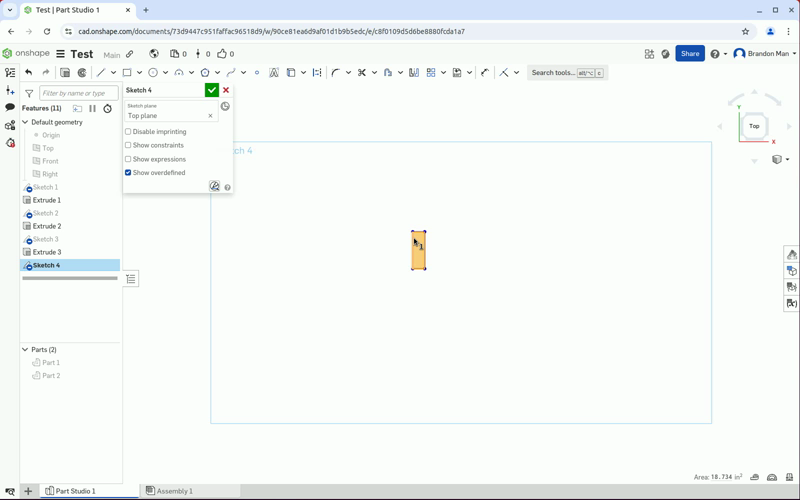
mouse_move(73, 352)
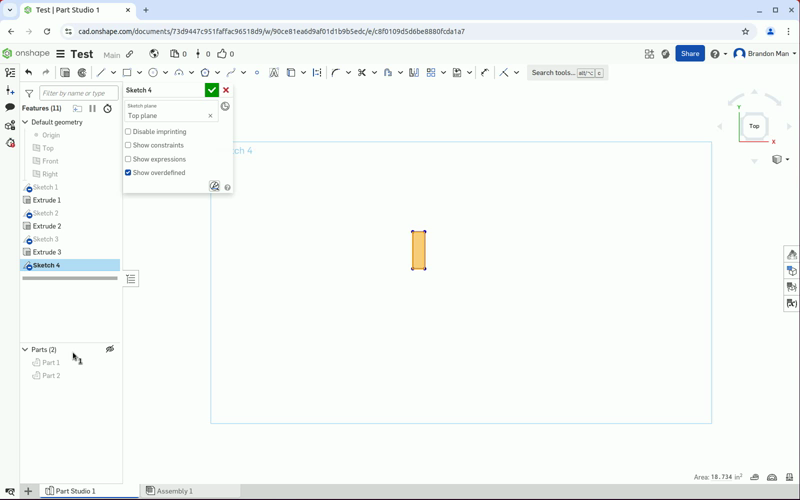
key(shift+y)
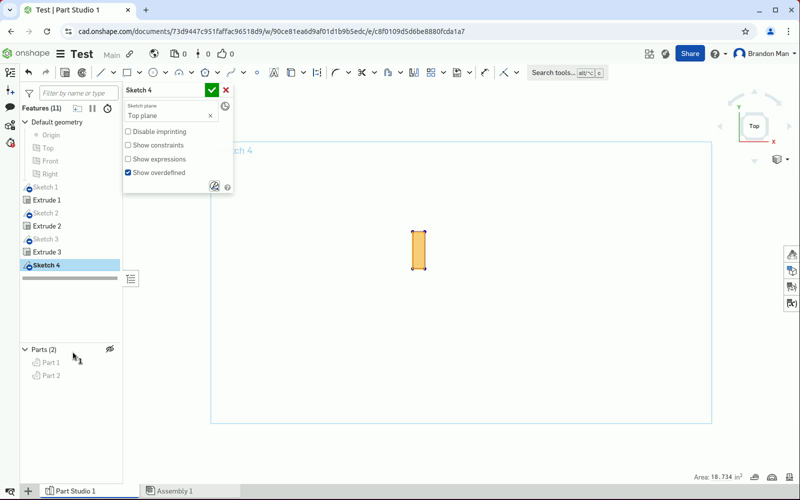
key(shift+e)
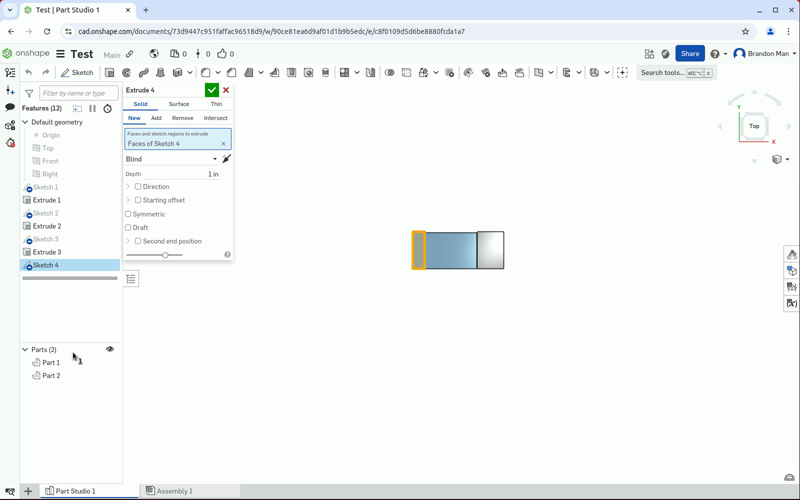
mouse_move(143, 106)
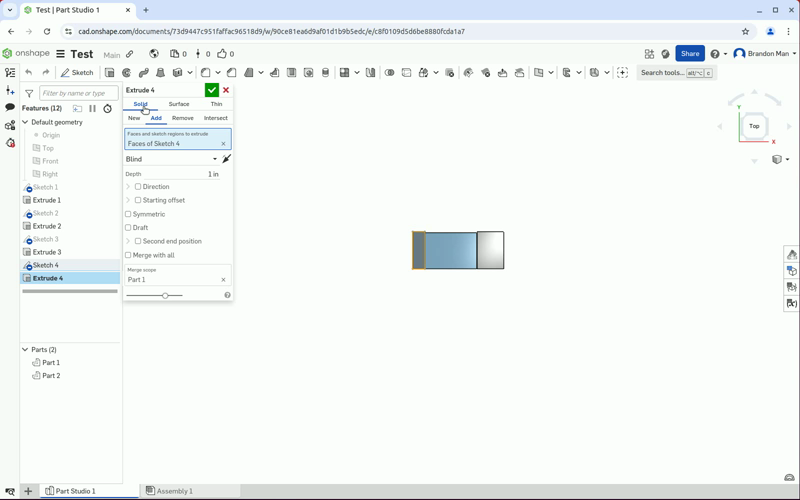
click(143, 106)
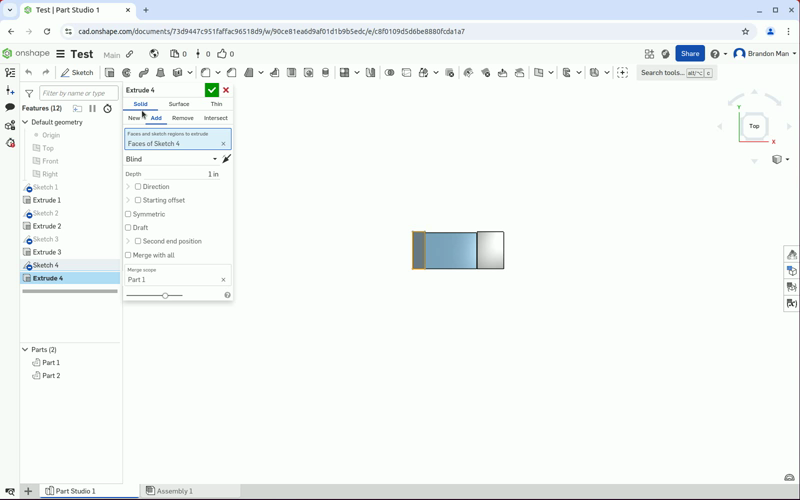
mouse_move(137, 120)
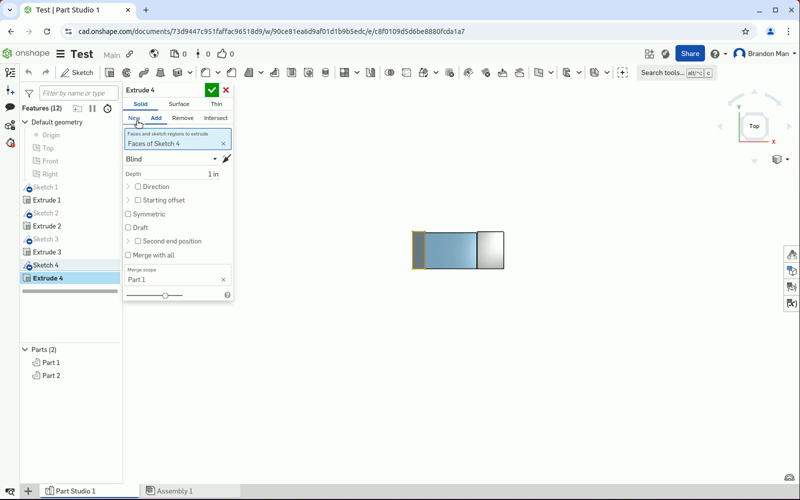
click(137, 120)
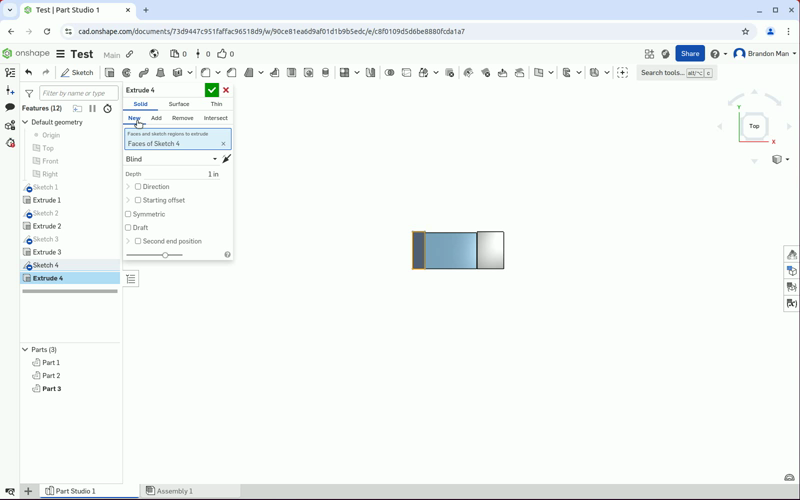
key(tab, 4)
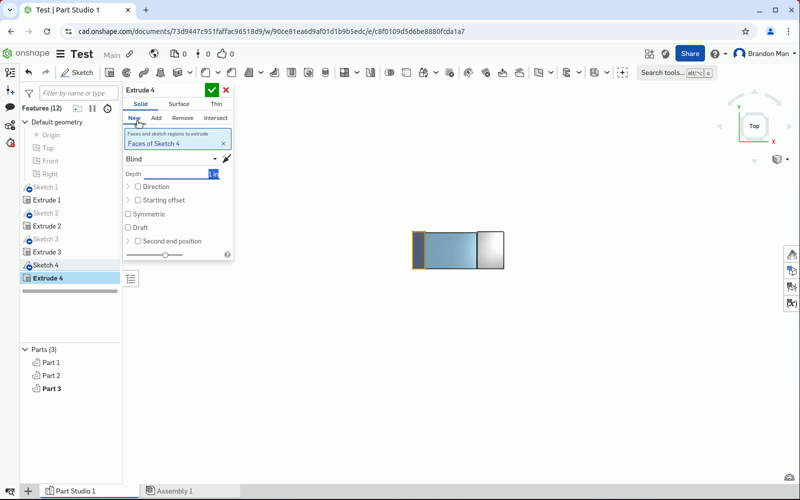
text(2.407)
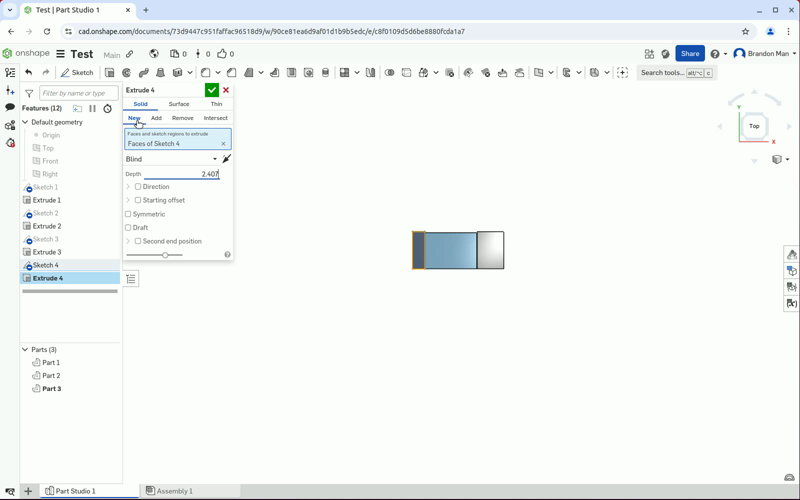
key(enter)
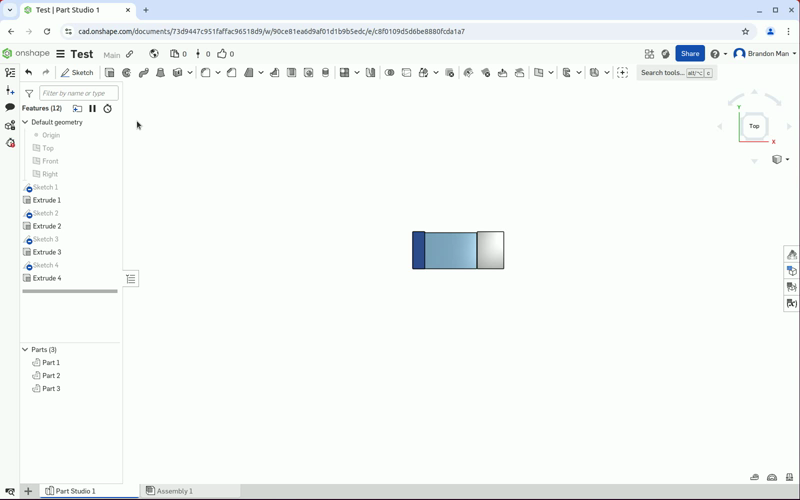
key(shift+h)
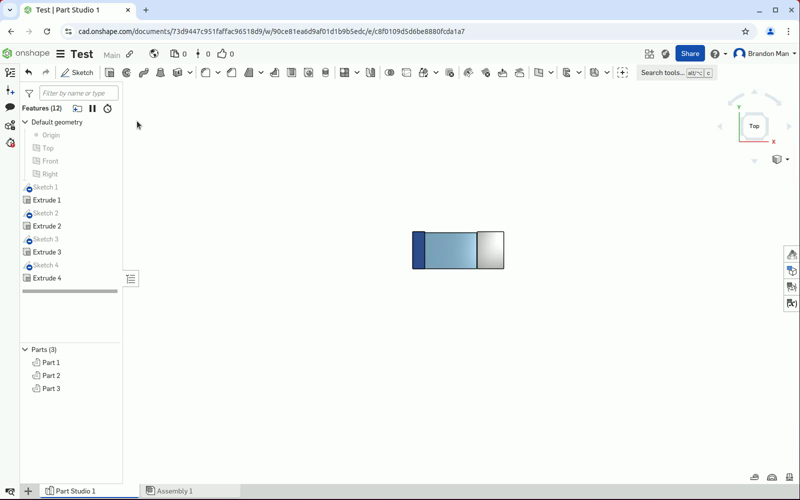
key(shift+h)
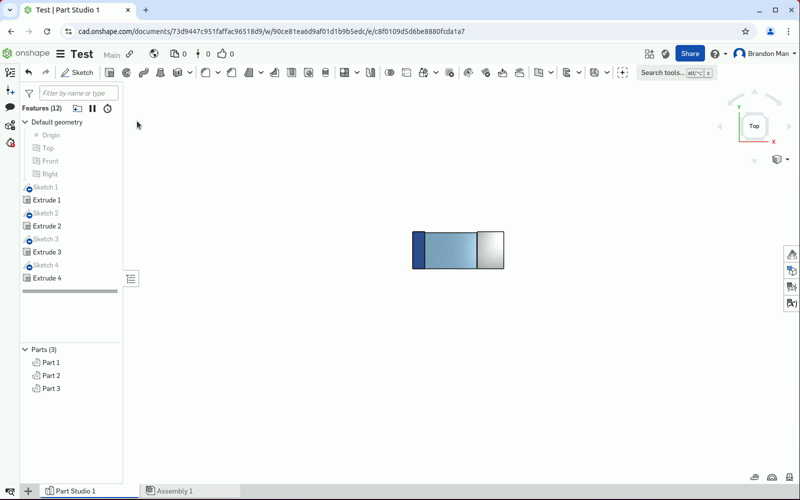
mouse_move(73, 189)
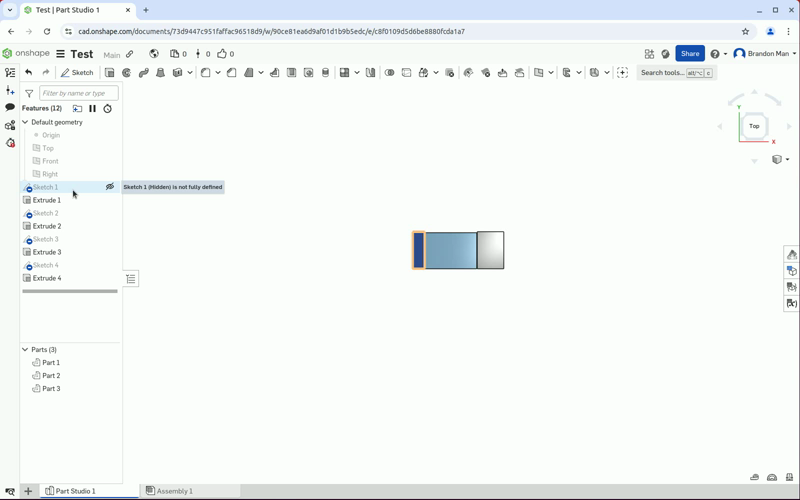
click(73, 189)
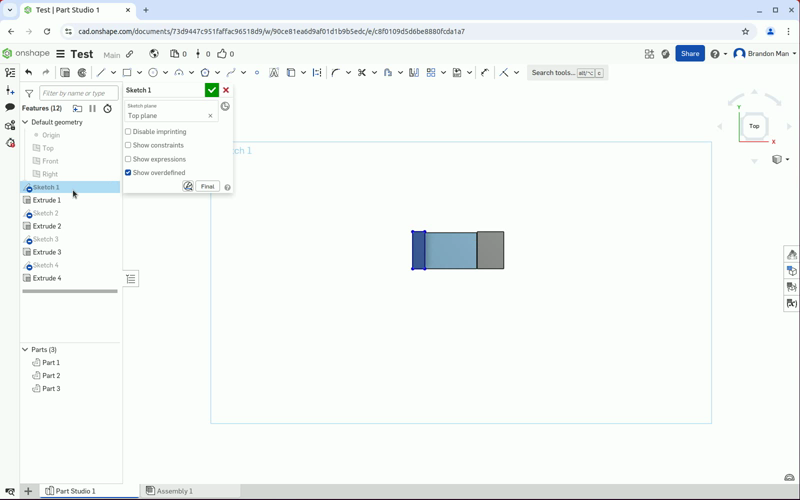
mouse_move(229, 92)
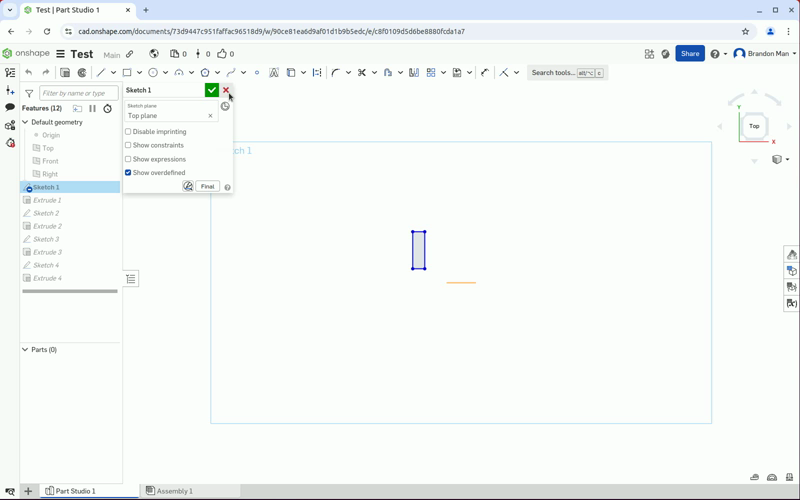
click(229, 92)
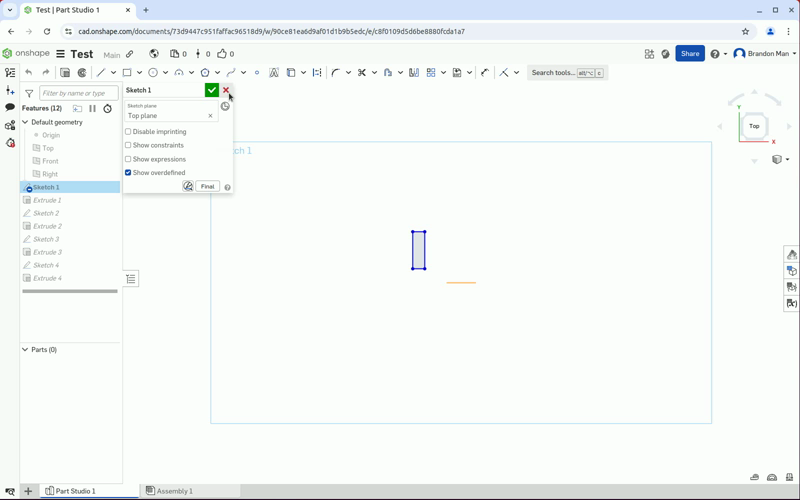
key(shift+s)
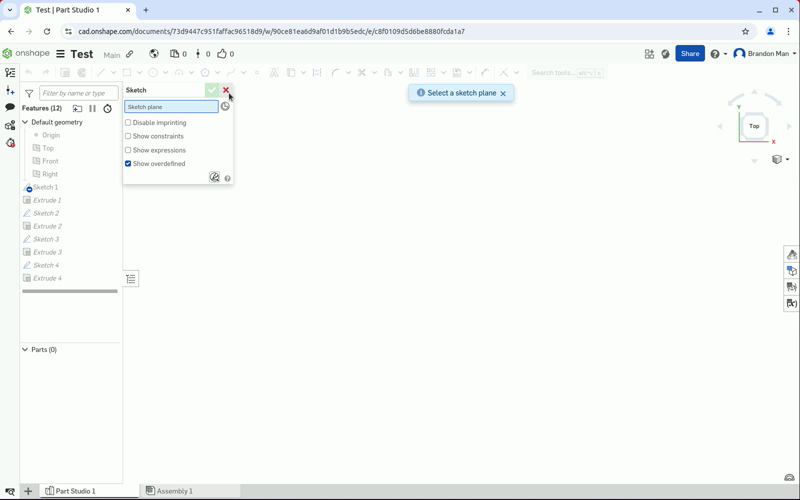
mouse_move(73, 150)
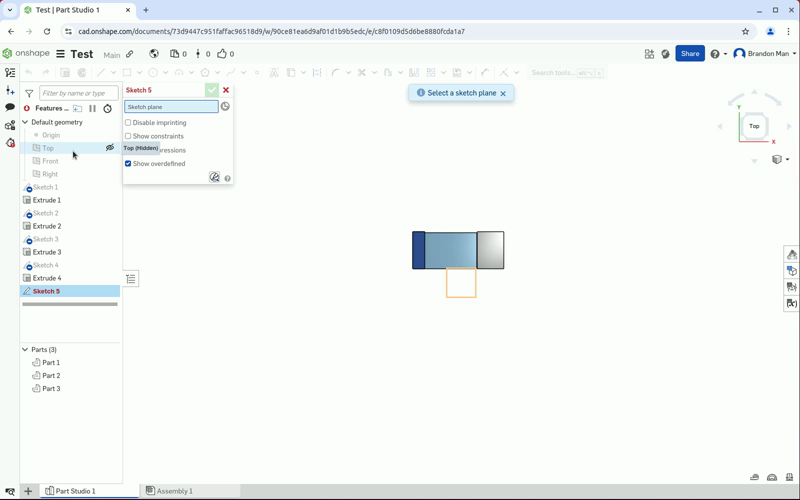
click(73, 150)
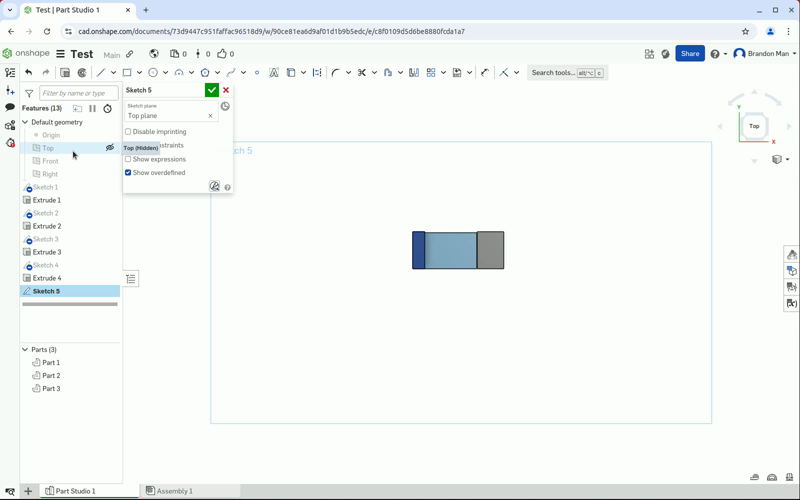
mouse_move(73, 352)
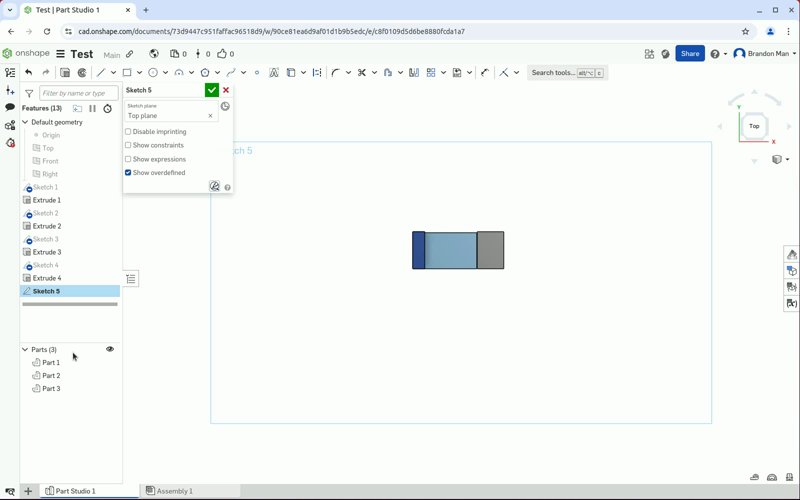
key(y)
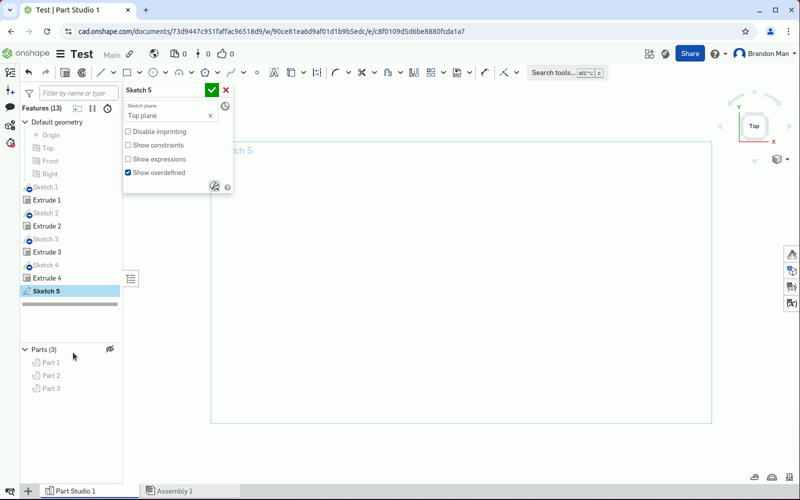
key(l)
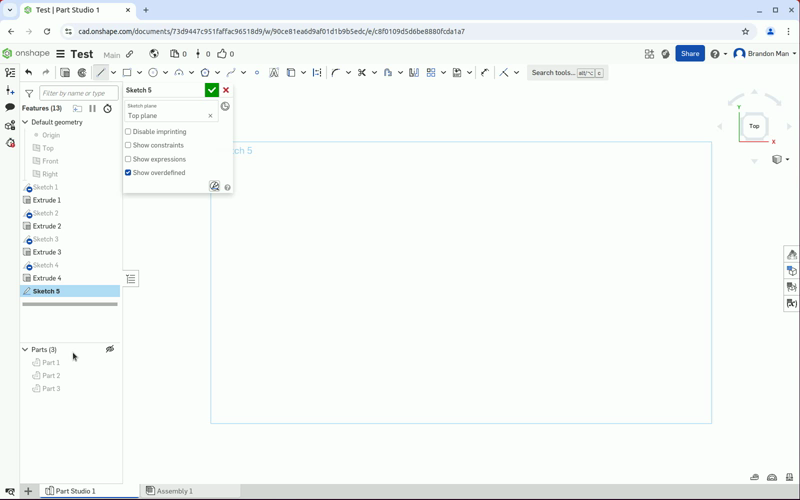
key_down(shift)
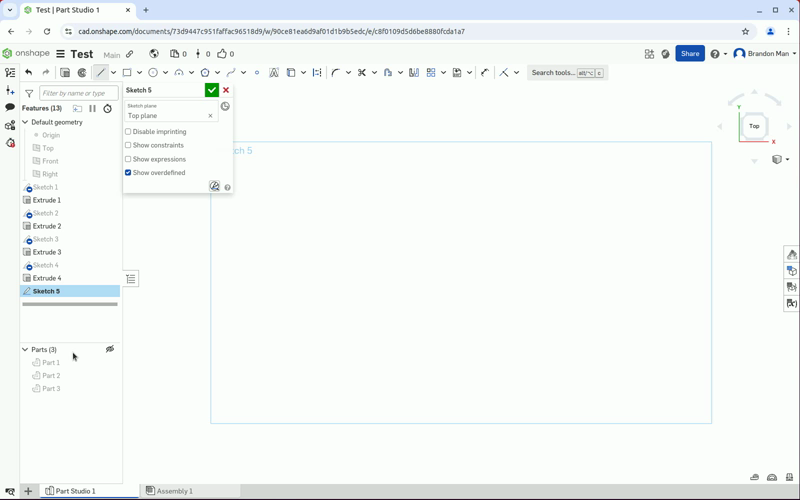
mouse_move(477, 268)
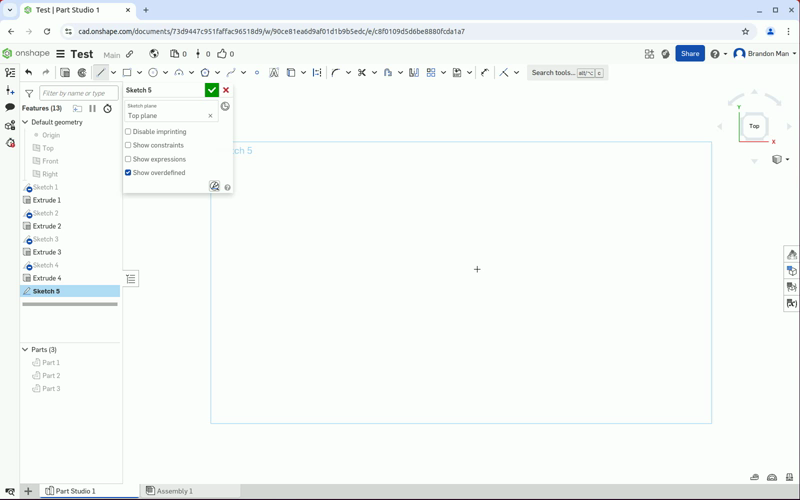
click(477, 268)
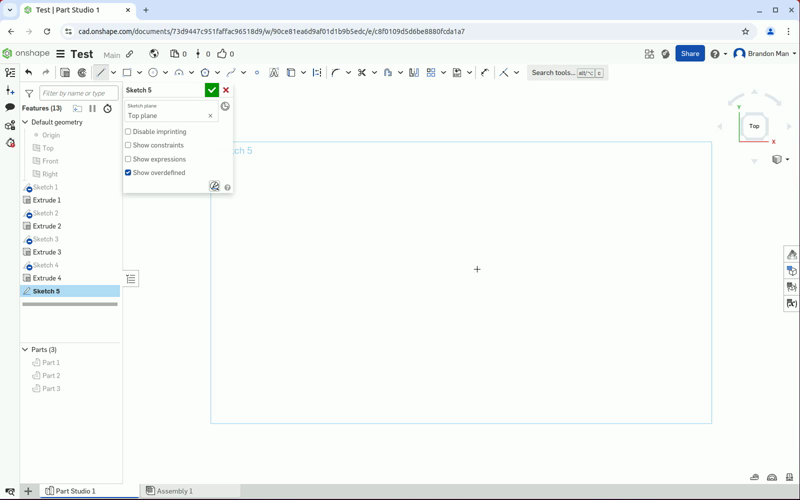
key_up(shift)
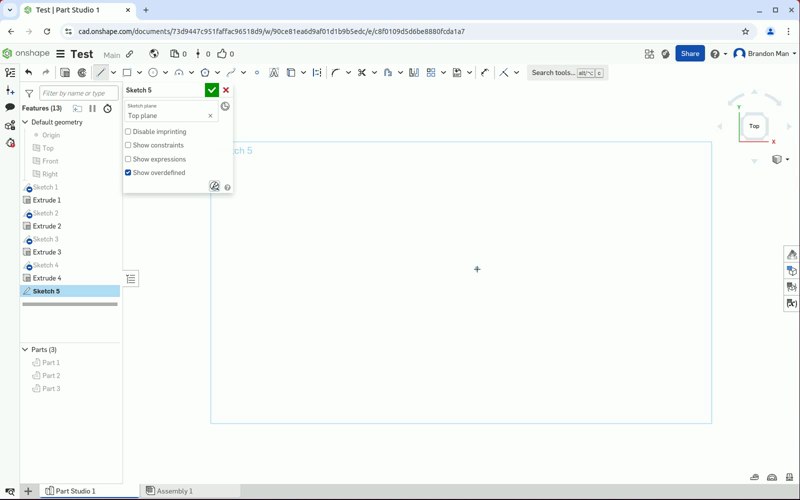
key_down(shift)
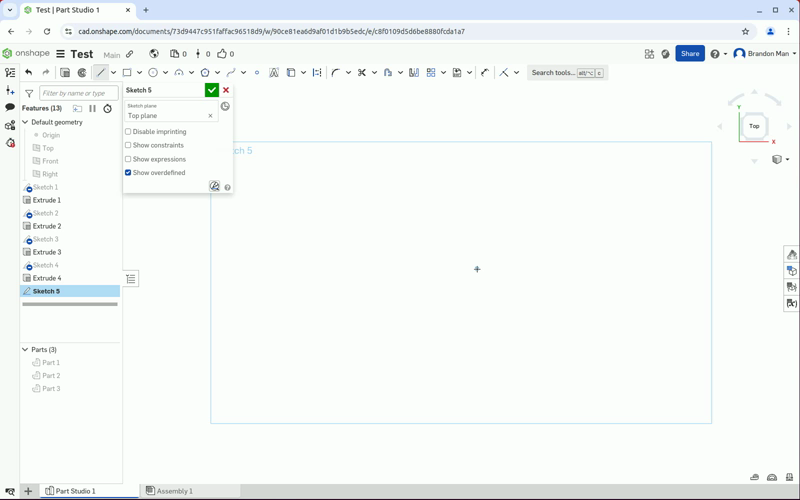
mouse_move(507, 268)
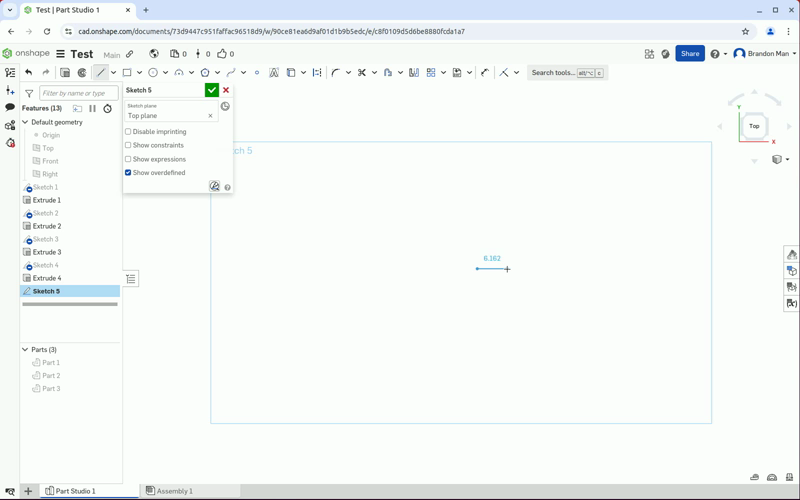
mouse_move(503, 268)
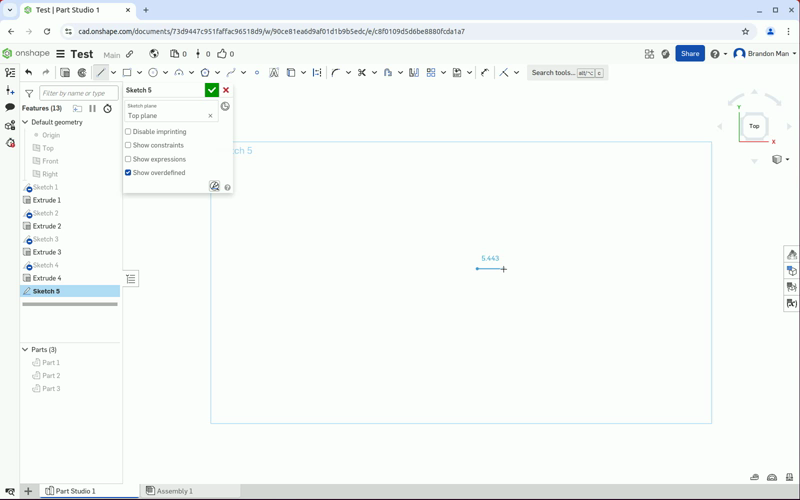
click(503, 268)
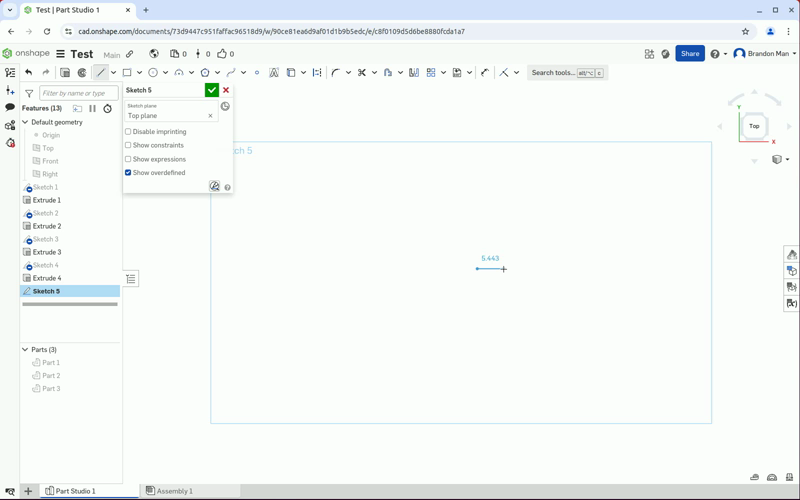
key_up(shift)
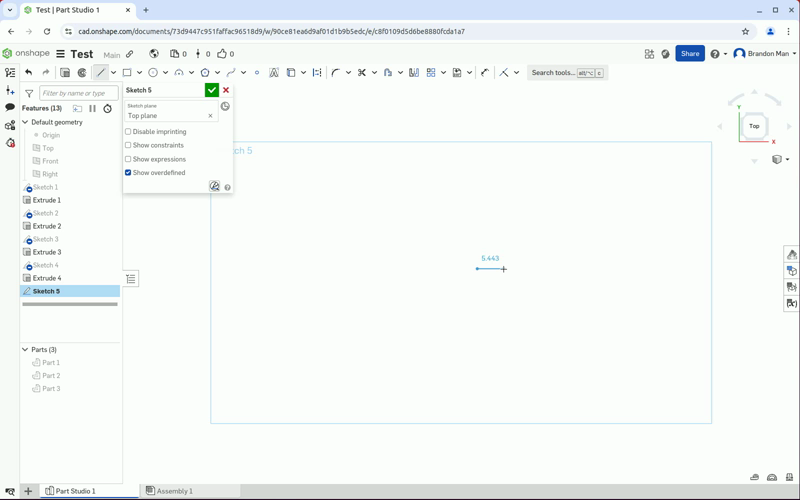
key_down(shift)
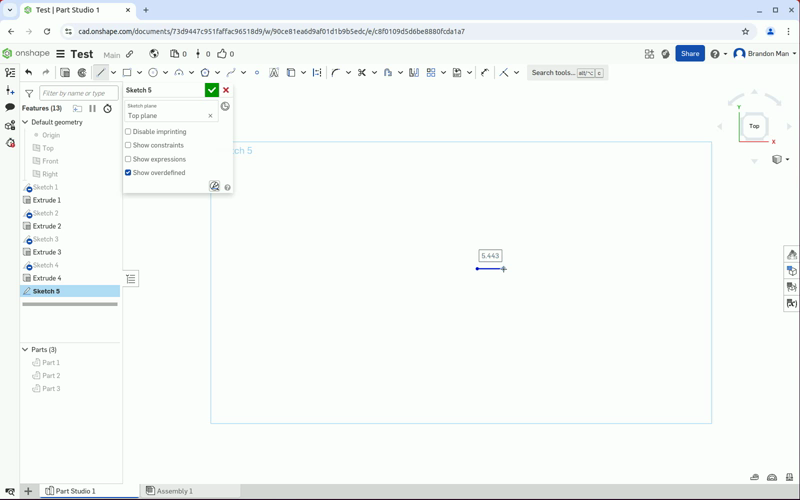
mouse_move(533, 268)
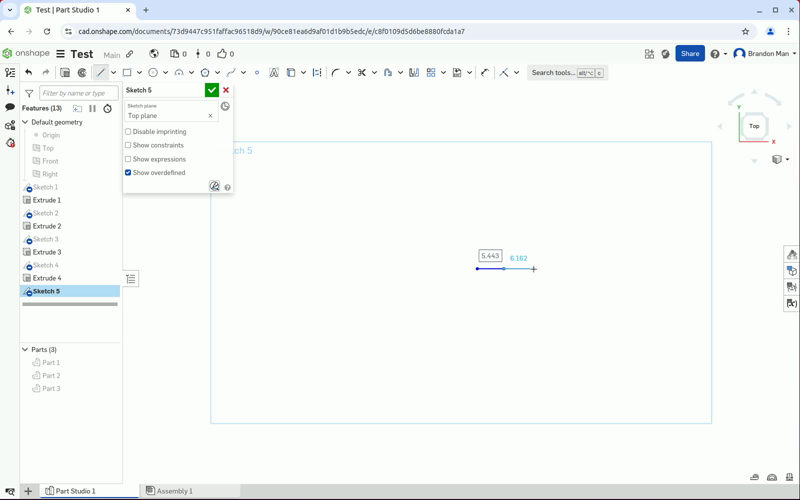
mouse_move(503, 231)
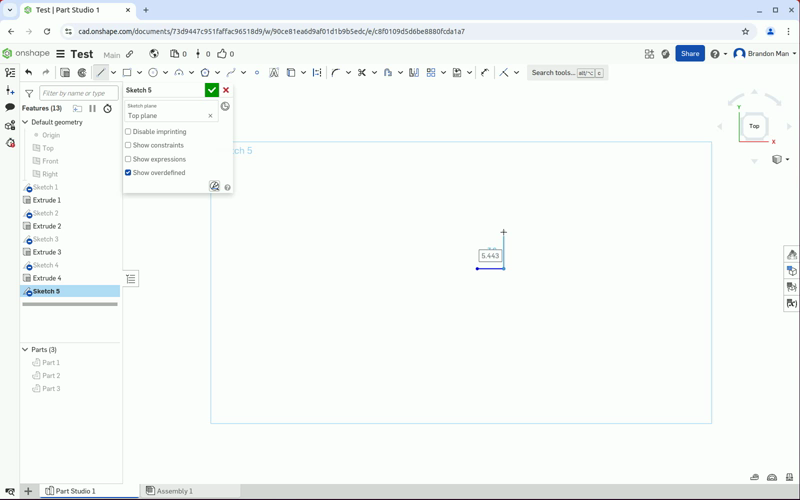
click(503, 231)
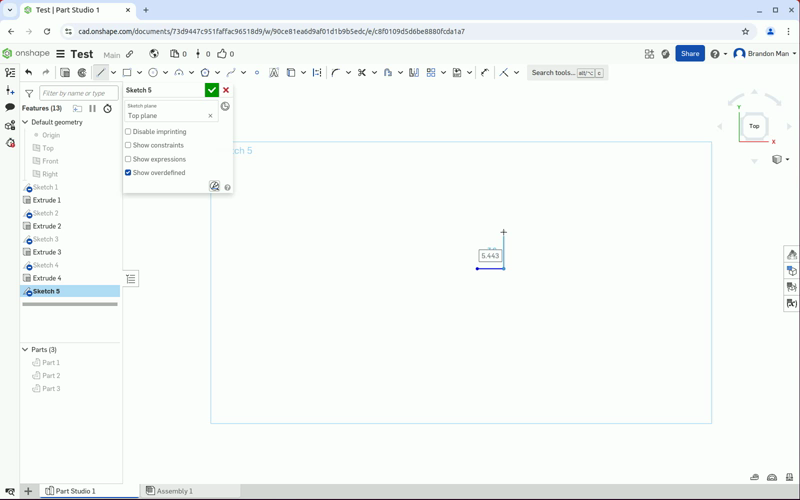
key_up(shift)
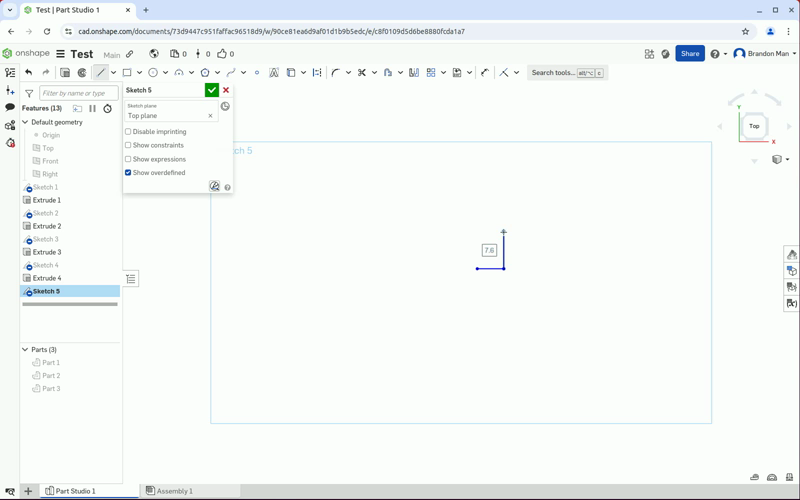
key_down(shift)
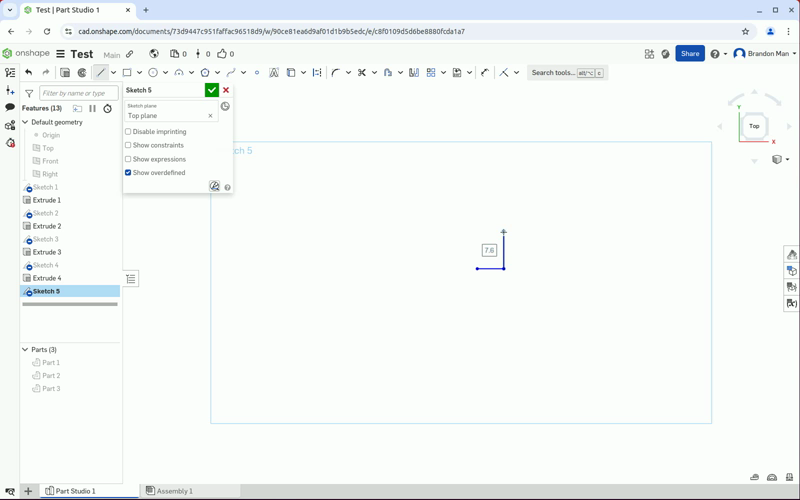
mouse_move(533, 231)
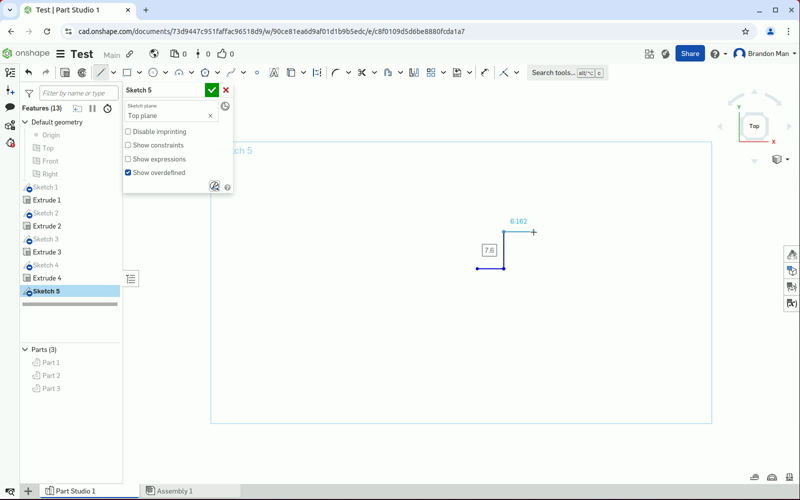
mouse_move(477, 231)
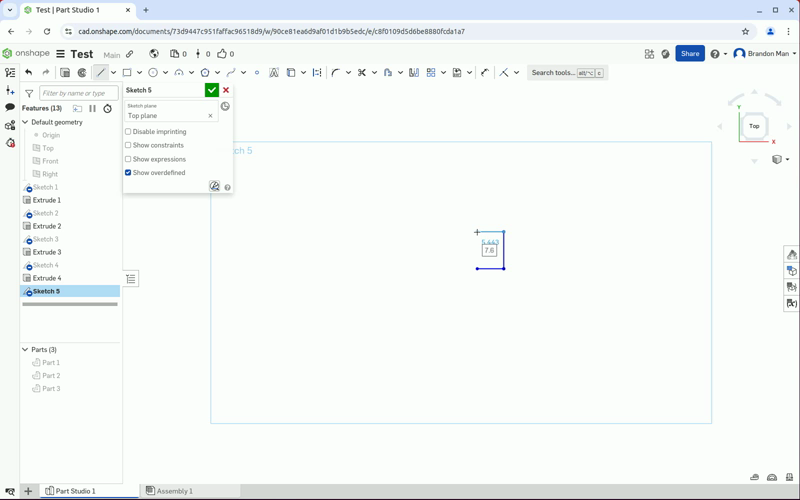
click(477, 231)
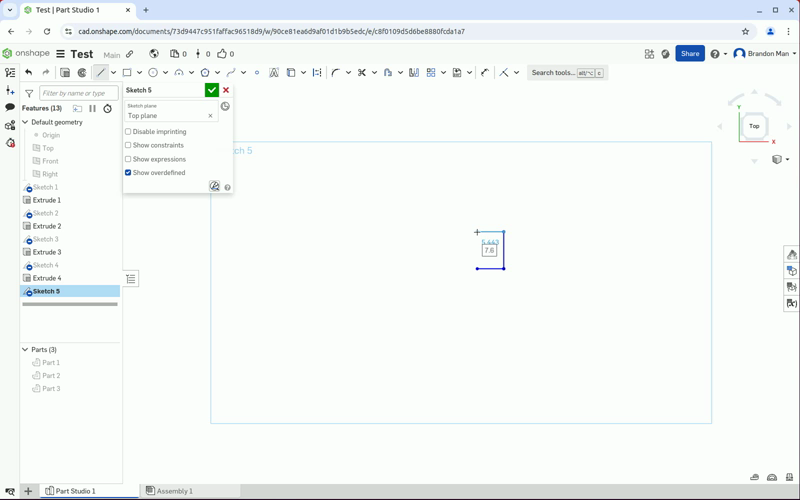
key_up(shift)
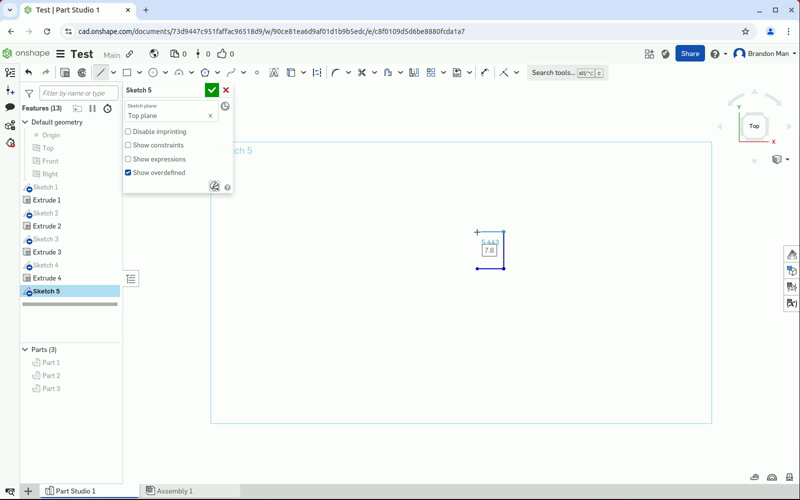
mouse_move(507, 231)
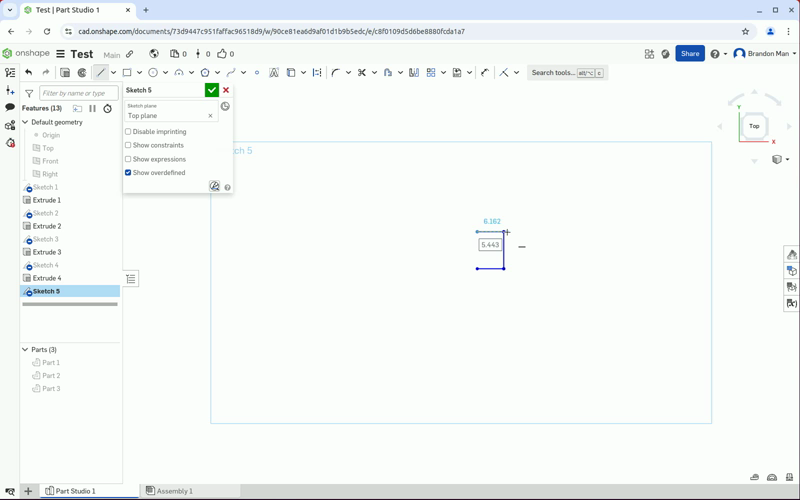
key_down(shift)
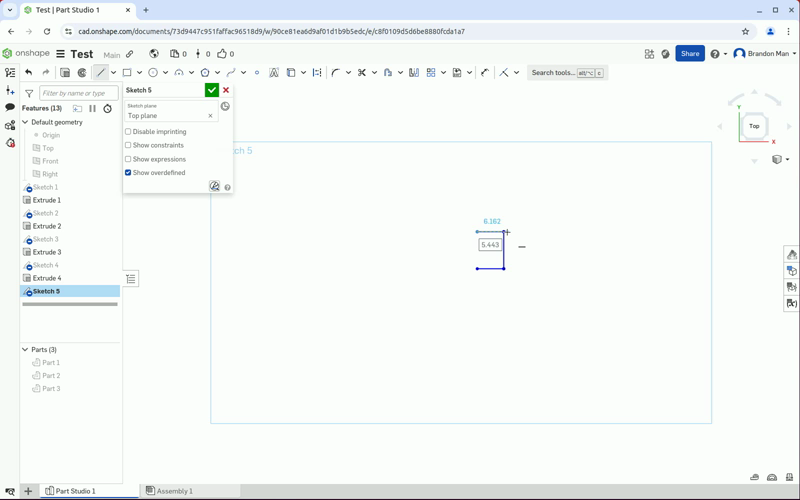
mouse_move(477, 268)
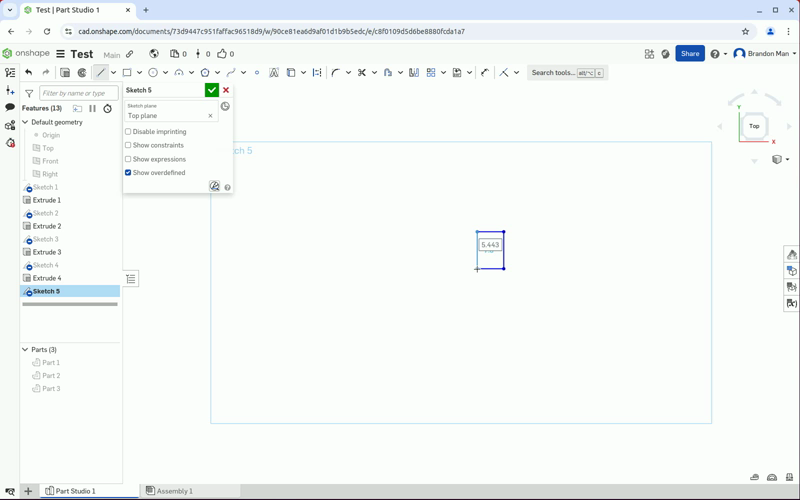
key_up(shift)
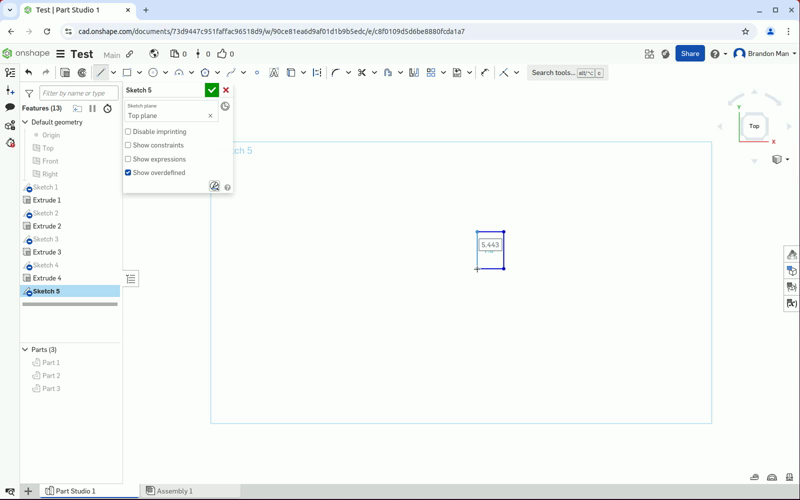
click(477, 268)
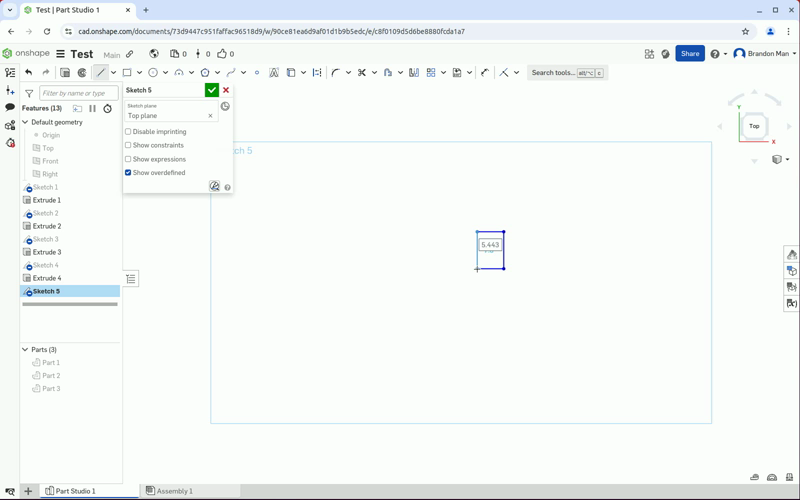
key(esc)
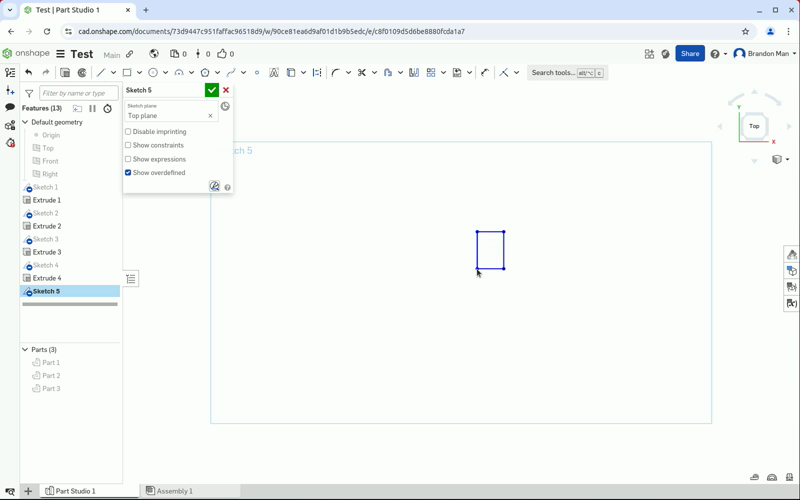
mouse_move(500, 258)
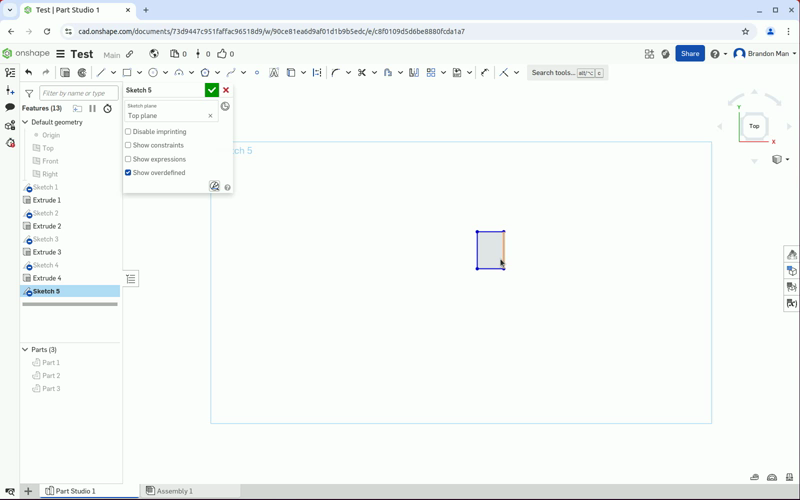
scroll(6)
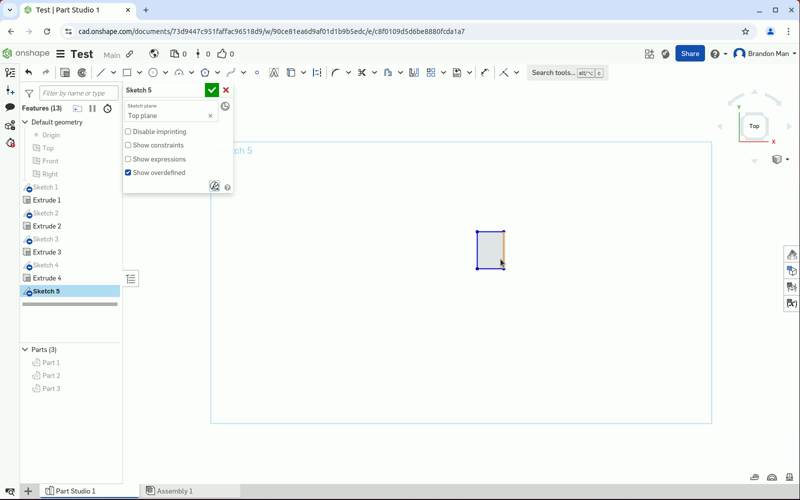
scroll(6)
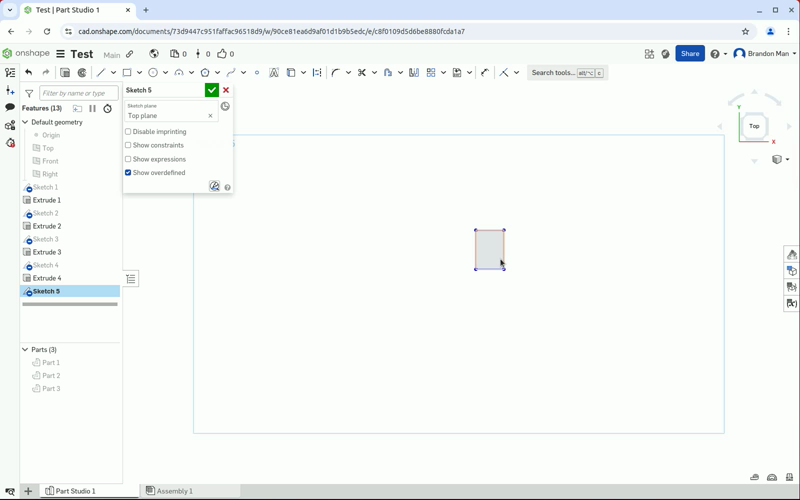
scroll(6)
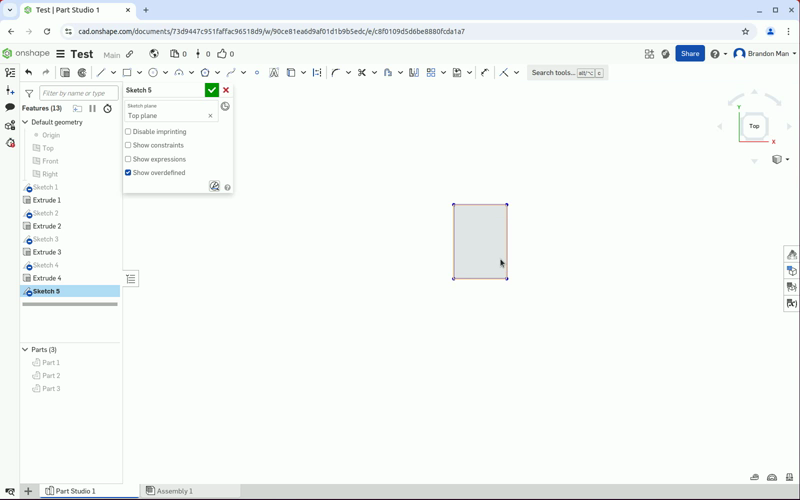
scroll(6)
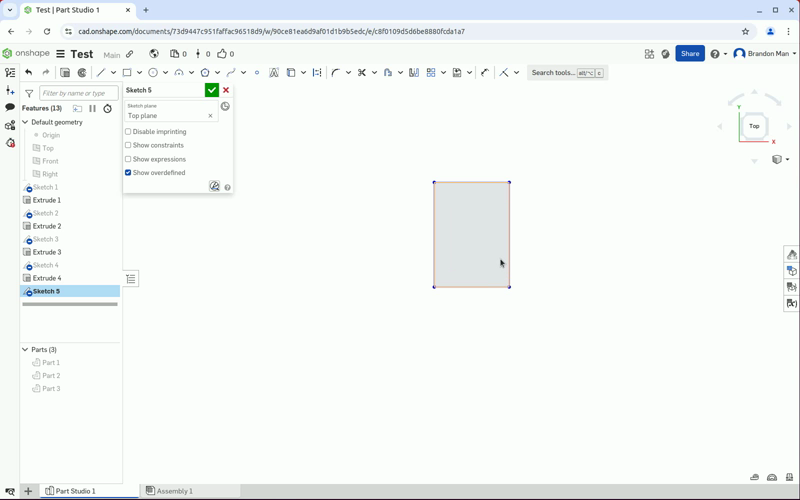
scroll(6)
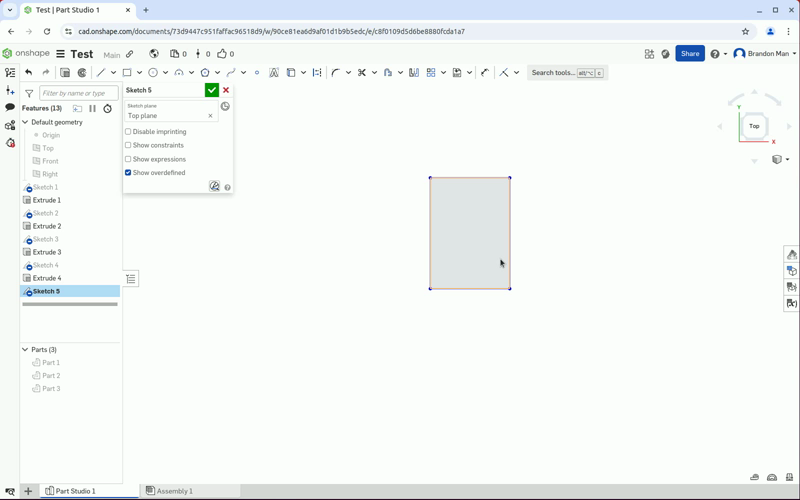
scroll(6)
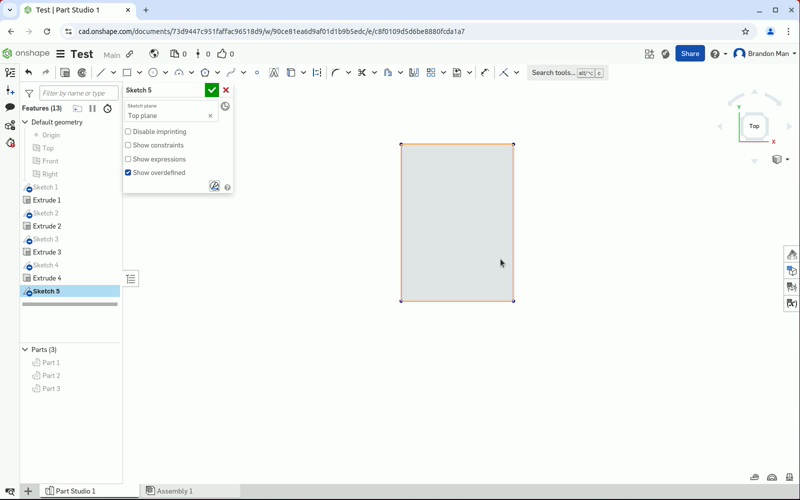
scroll(6)
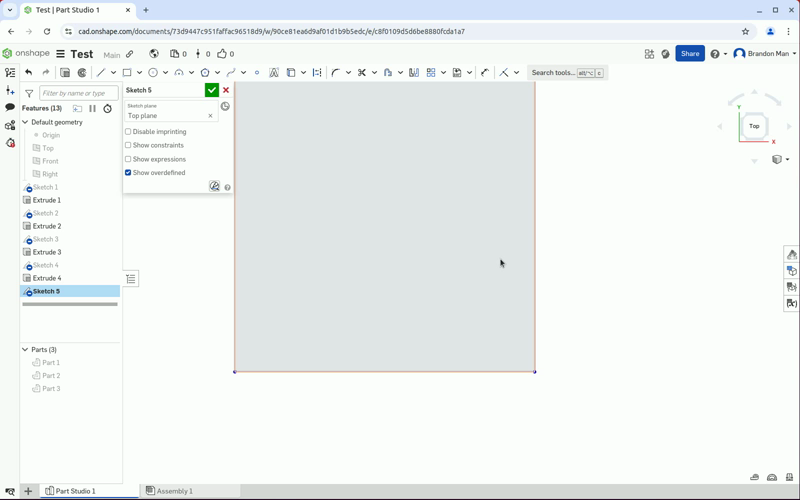
click(500, 258)
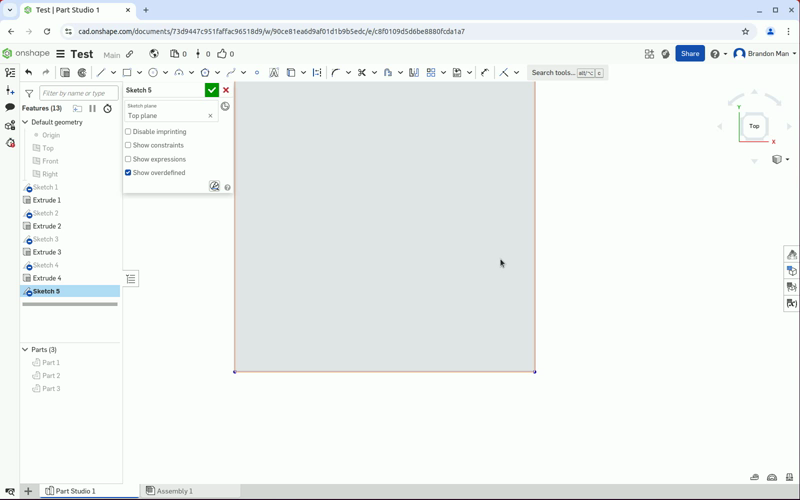
scroll(-6)
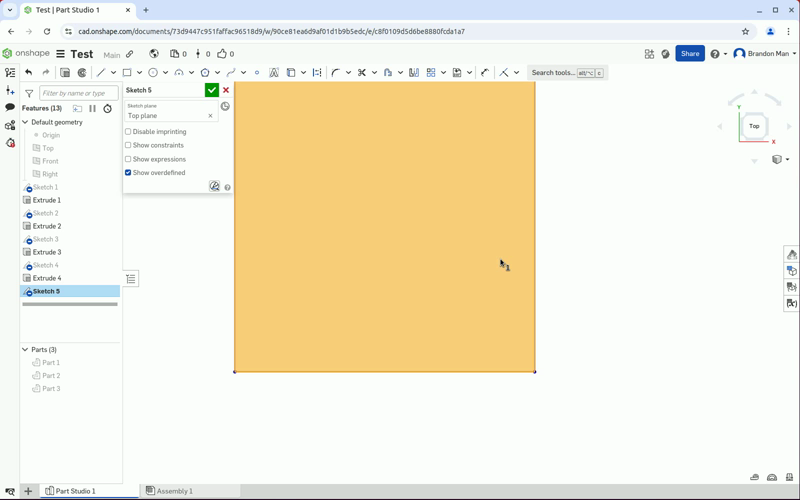
scroll(-6)
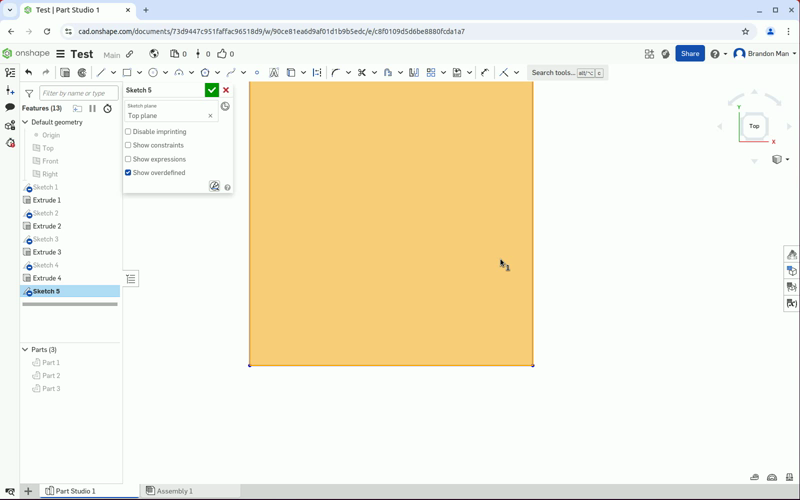
scroll(-6)
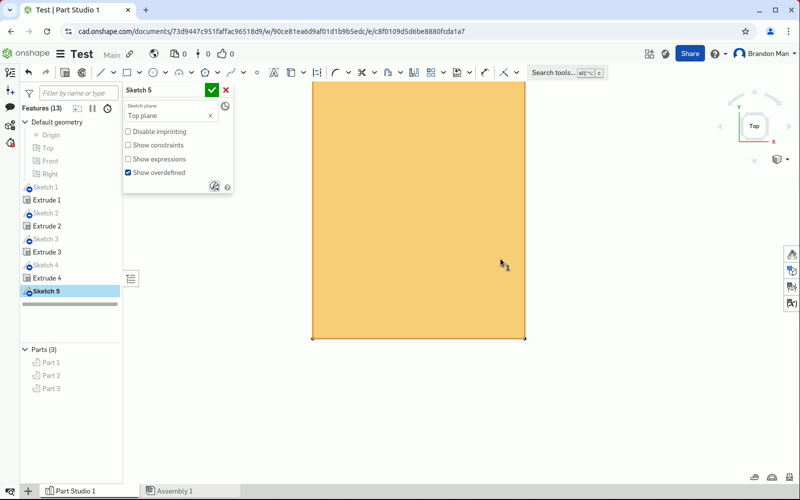
scroll(-6)
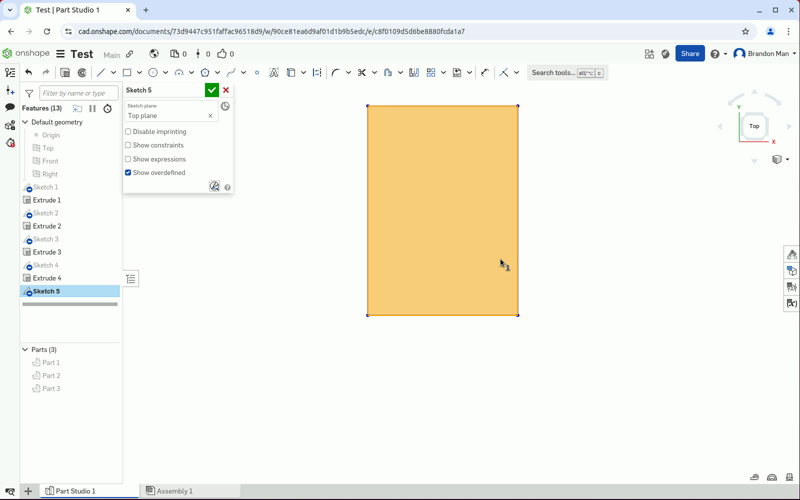
scroll(-6)
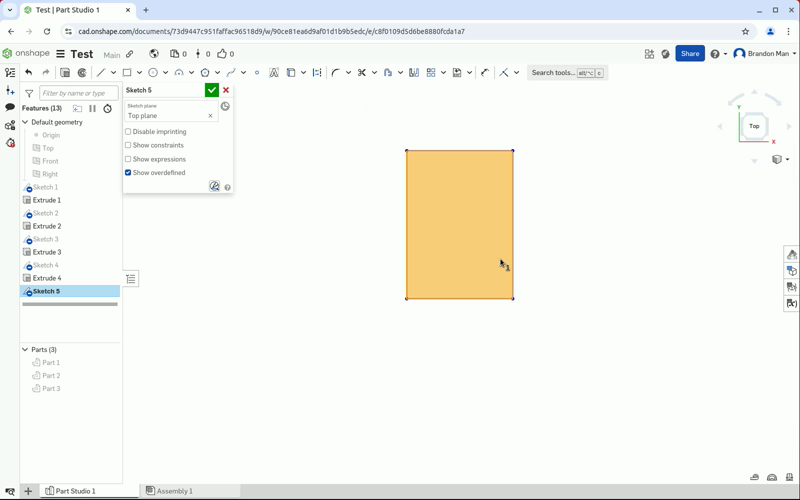
scroll(-6)
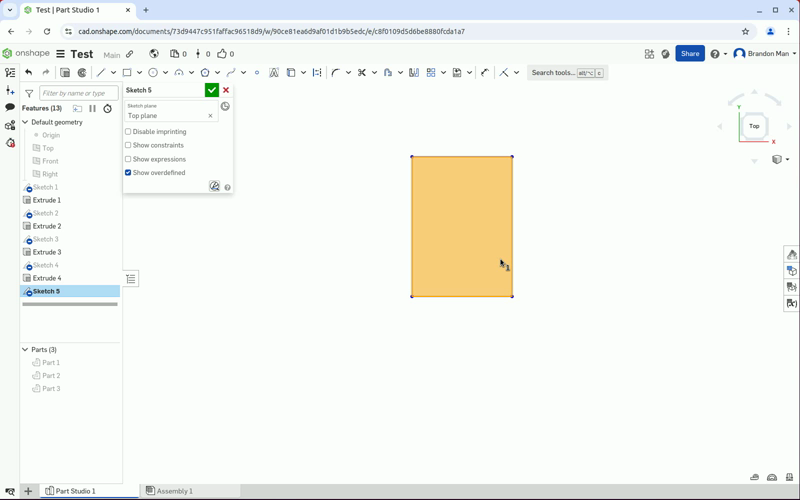
scroll(-6)
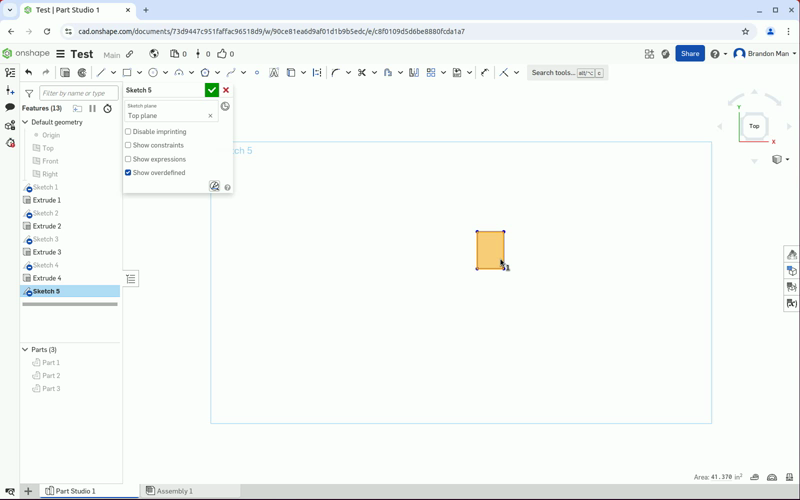
mouse_move(73, 352)
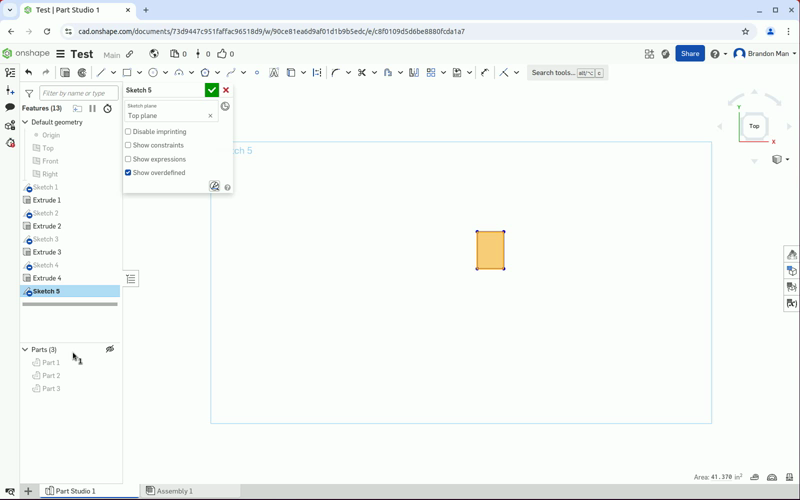
key(shift+y)
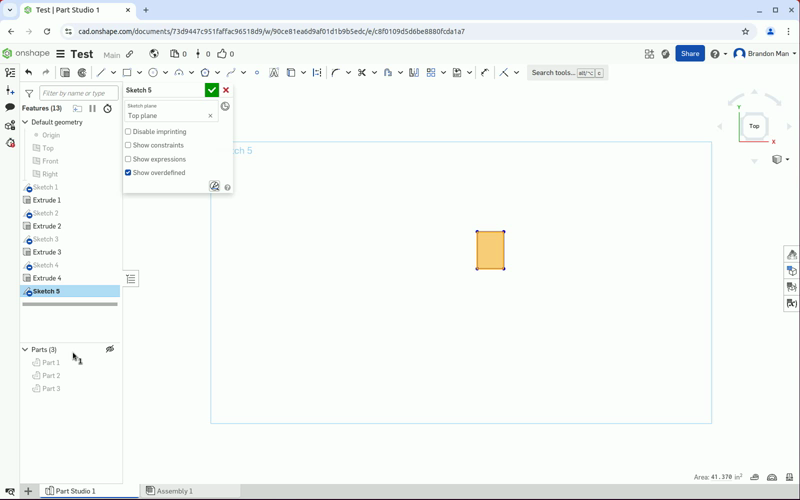
key(shift+e)
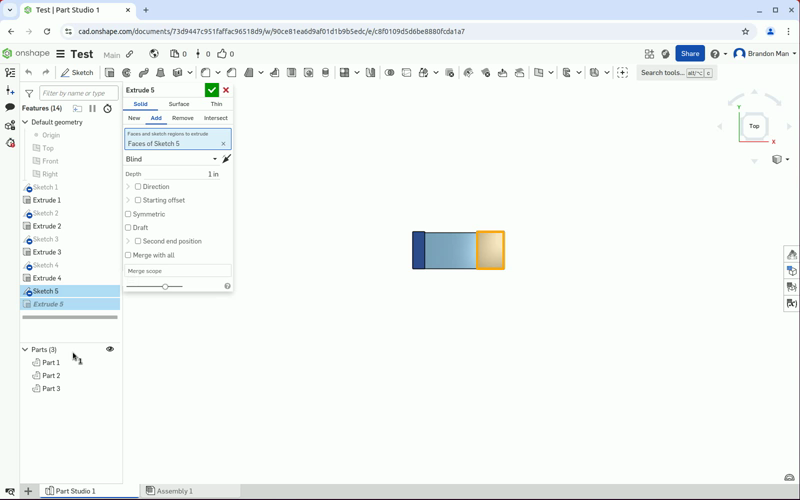
mouse_move(143, 106)
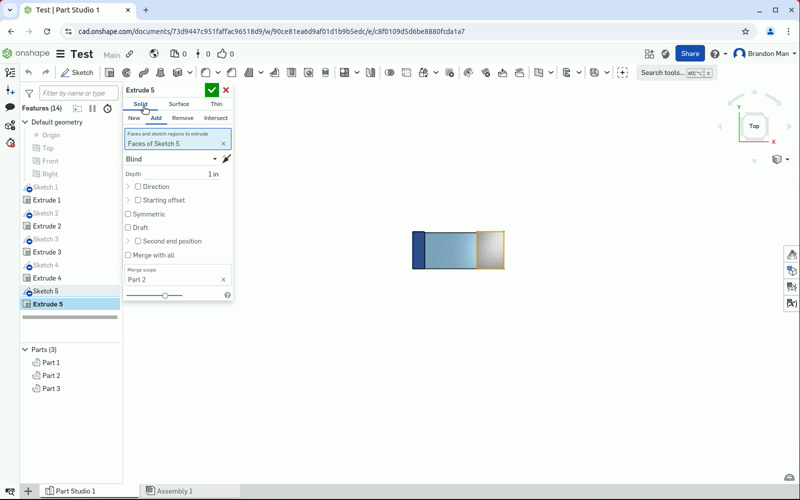
click(143, 106)
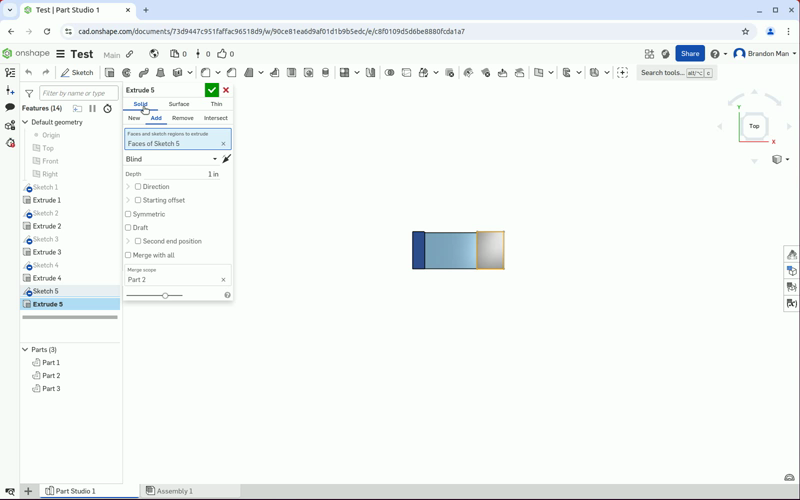
mouse_move(137, 120)
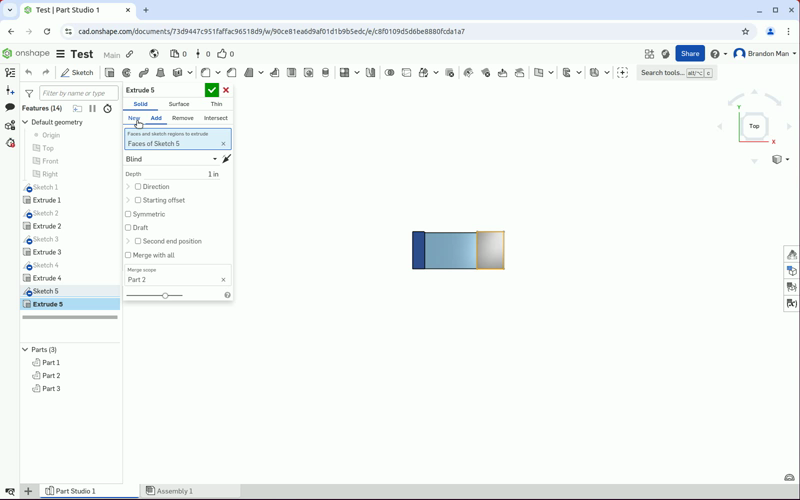
click(137, 120)
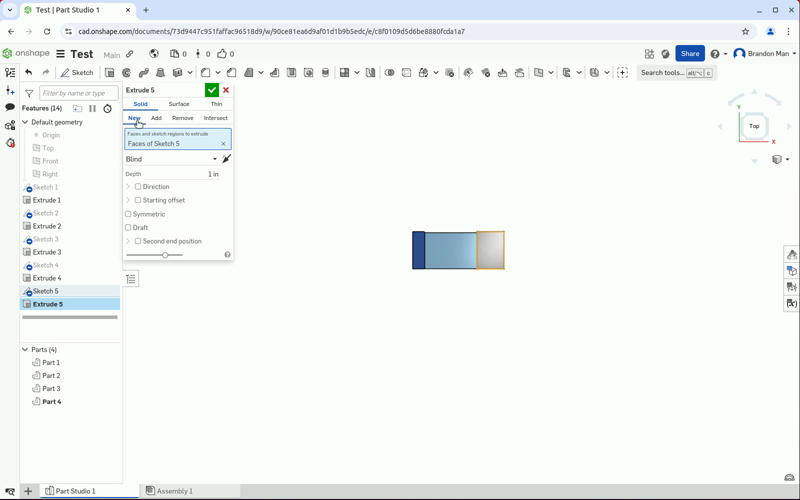
key(tab, 4)
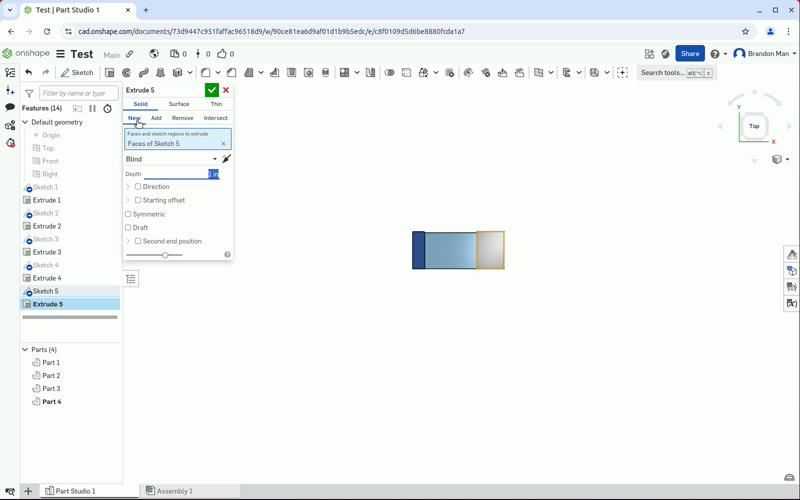
text(-23.108)
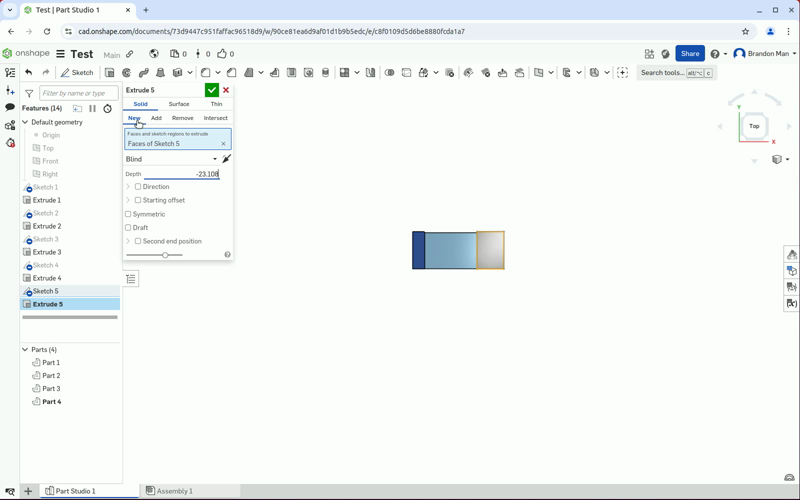
key(enter)
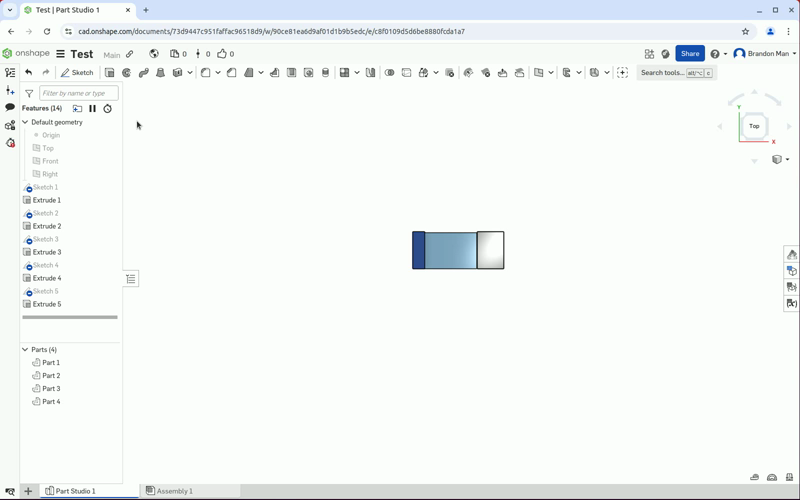
key(shift+h)
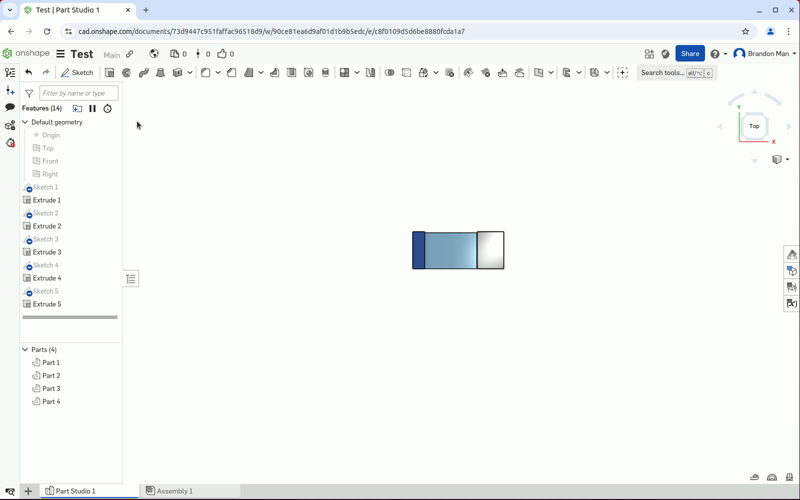
key(shift+h)
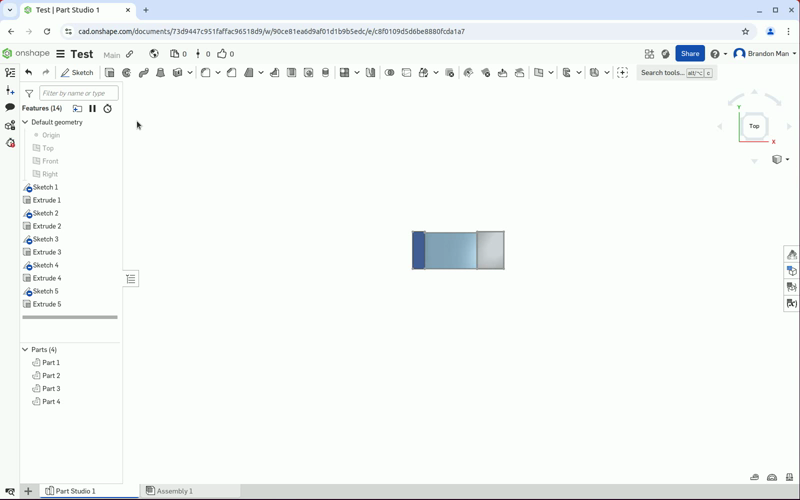
key(shift+7)
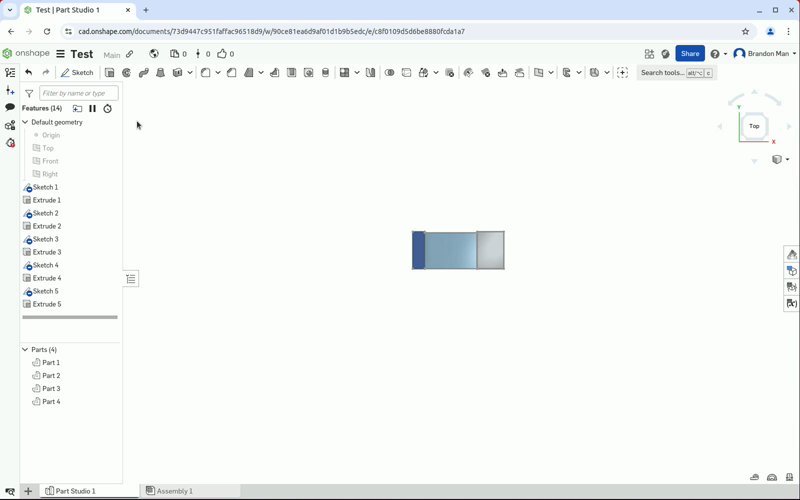
key(up, 3)
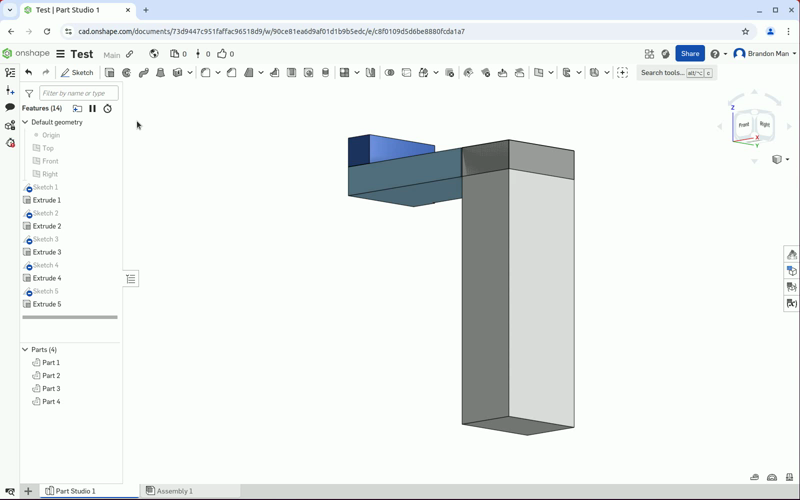
key(left, 3)
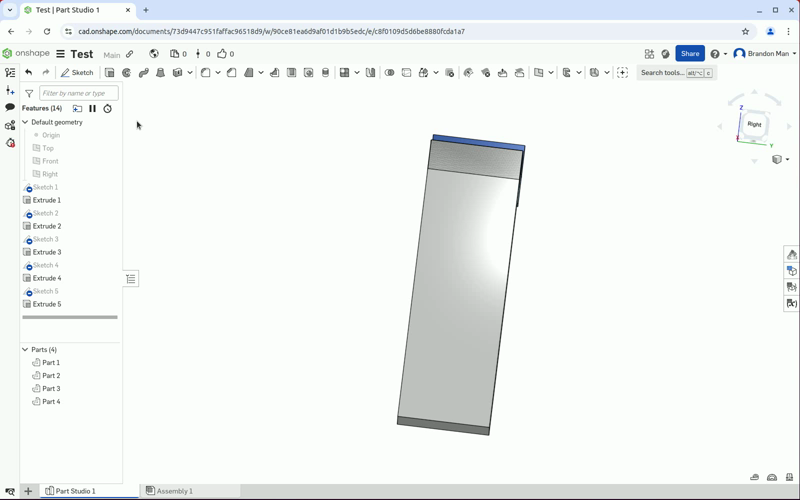
key(right, 3)
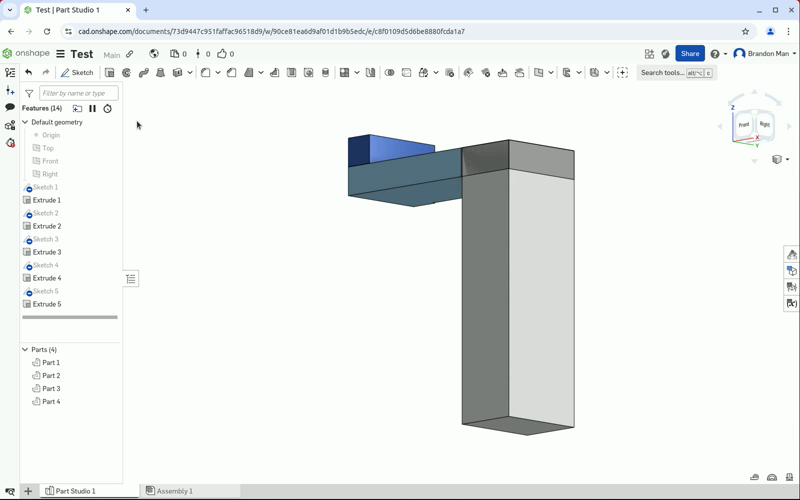
key(down, 3)
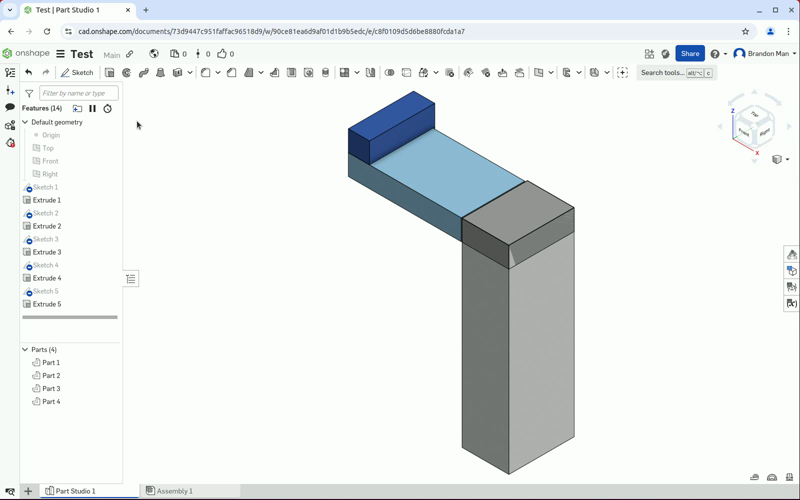
mouse_move(73, 189)
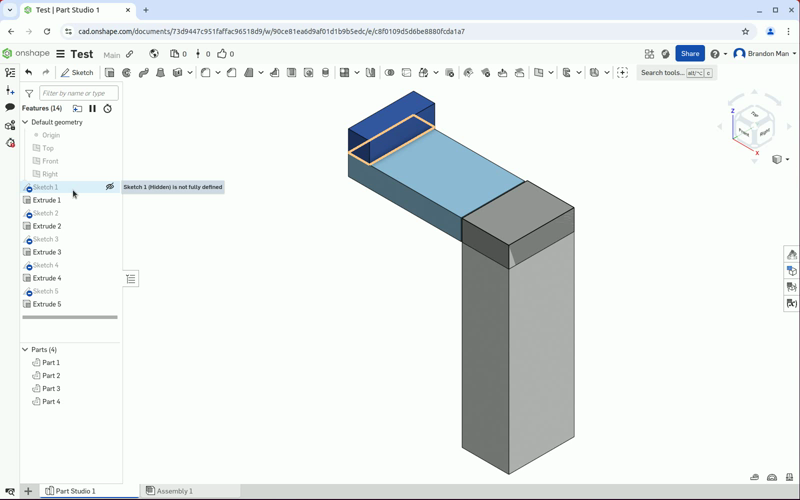
click(73, 189)